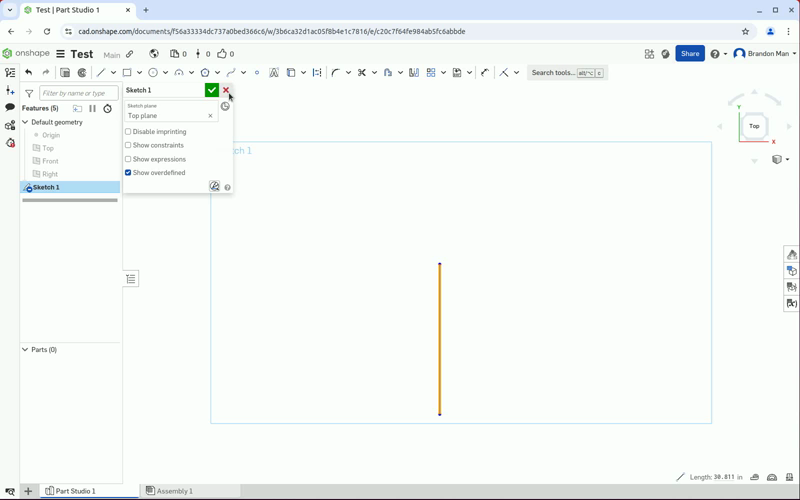
key(shift+h)
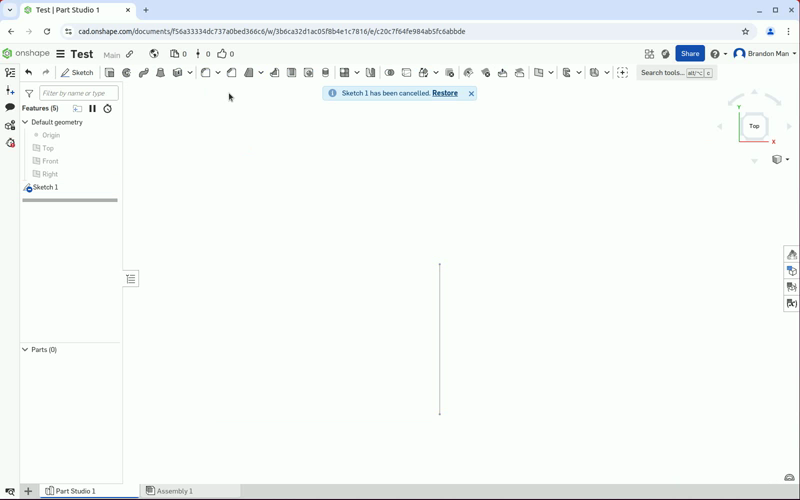
key(shift+s)
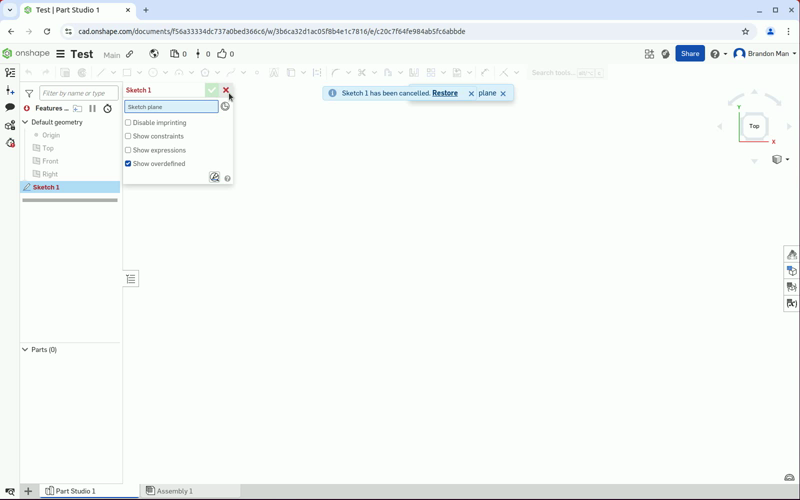
mouse_move(73, 150)
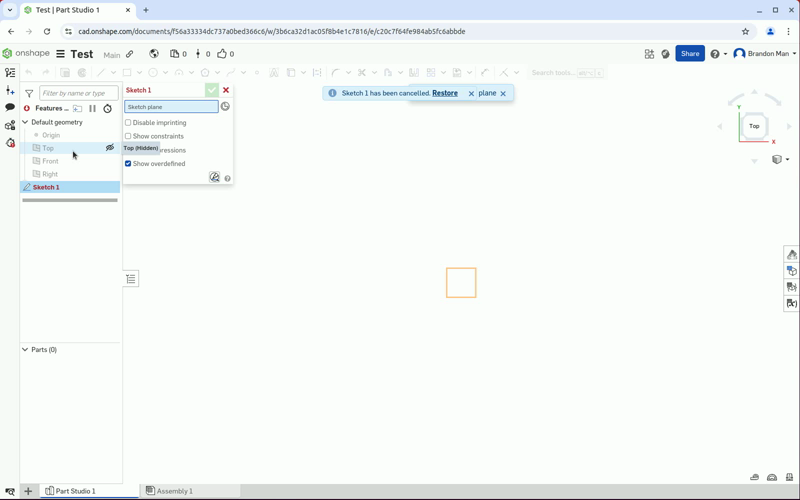
click(73, 150)
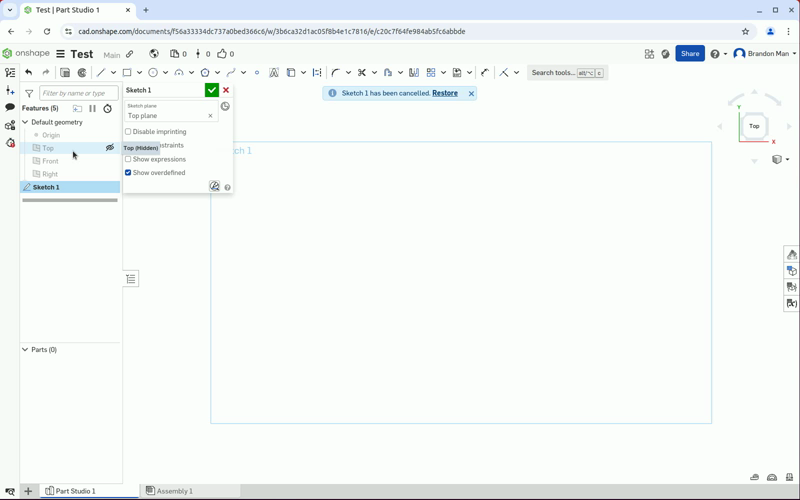
mouse_move(73, 352)
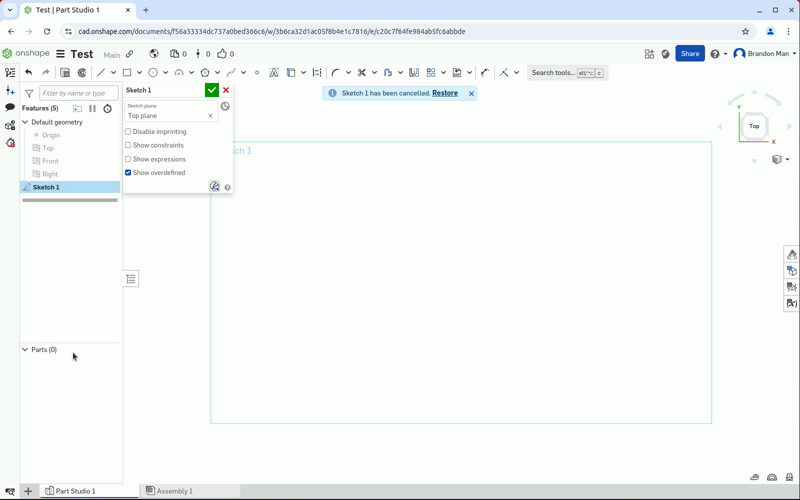
key(y)
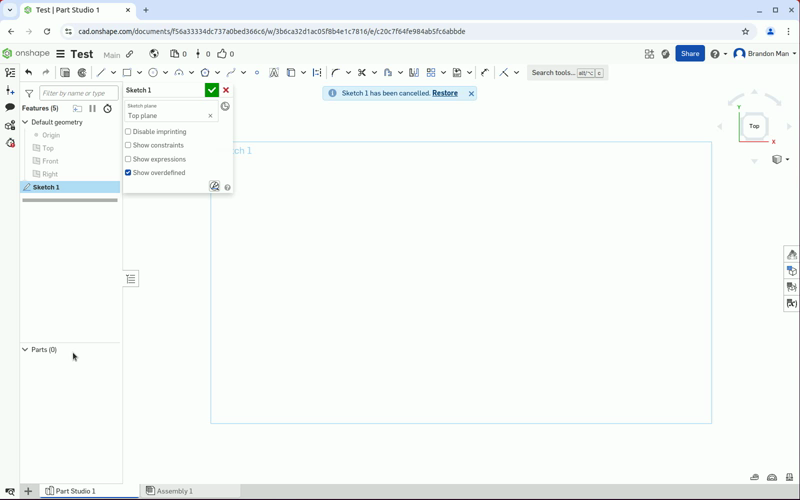
key(l)
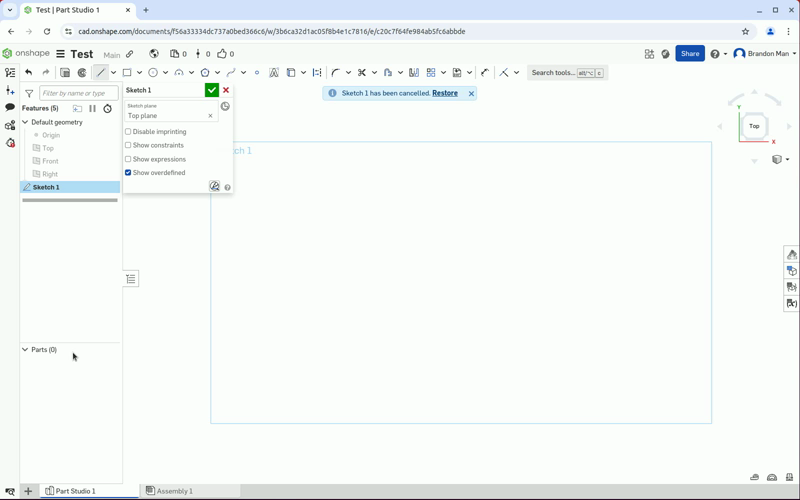
key_down(shift)
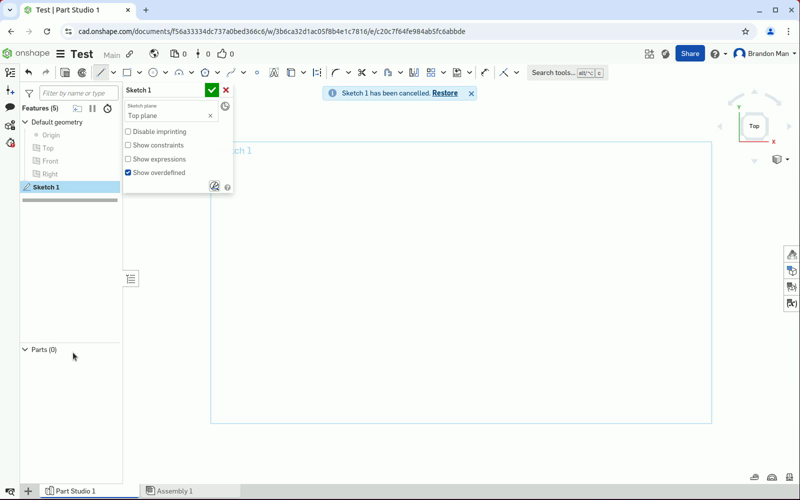
mouse_move(390, 325)
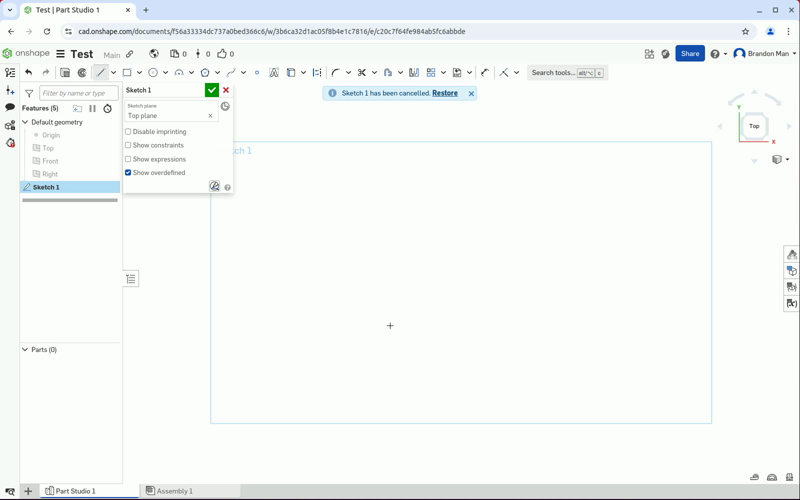
click(390, 325)
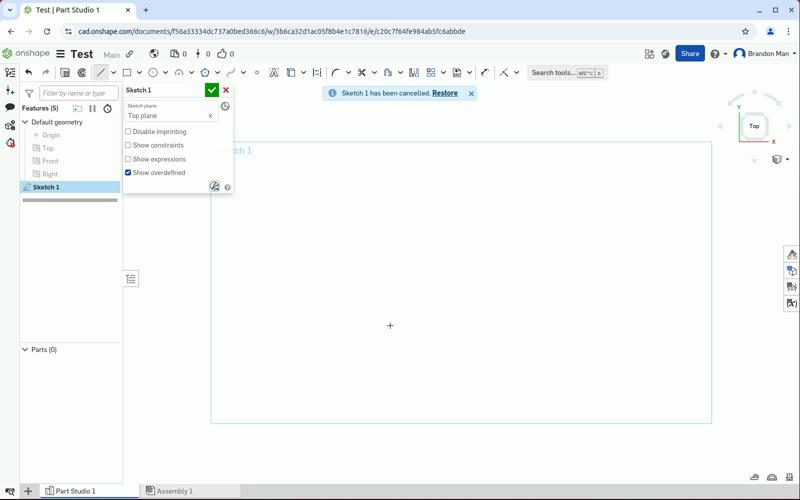
key_up(shift)
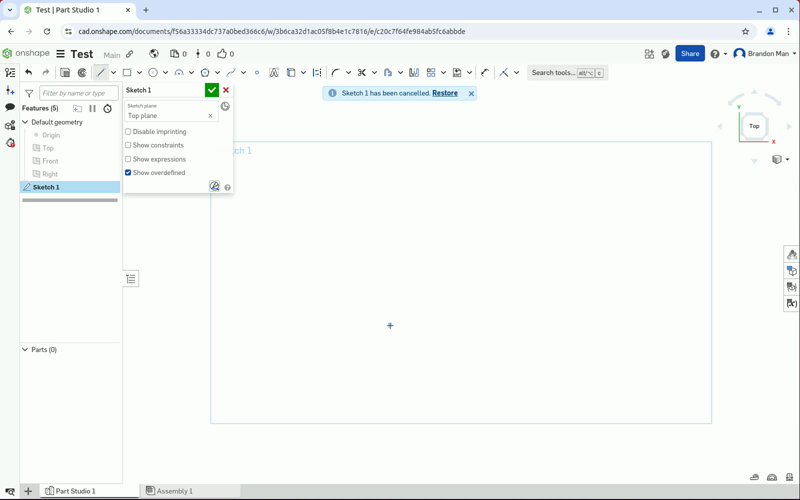
key_down(shift)
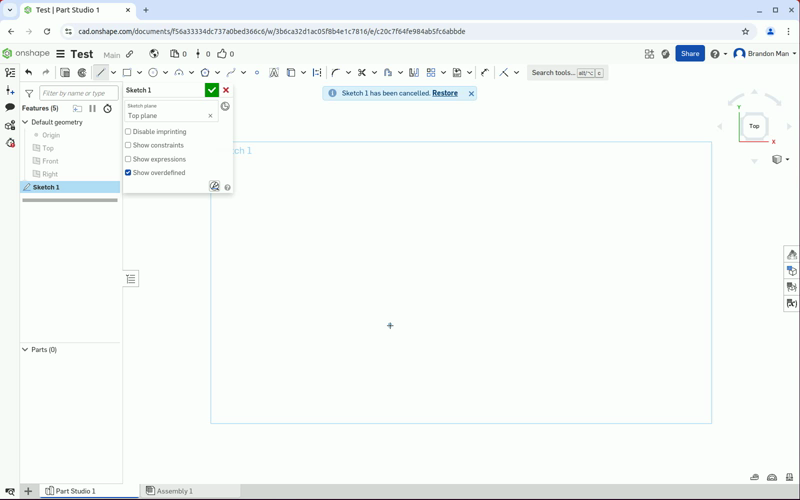
mouse_move(420, 325)
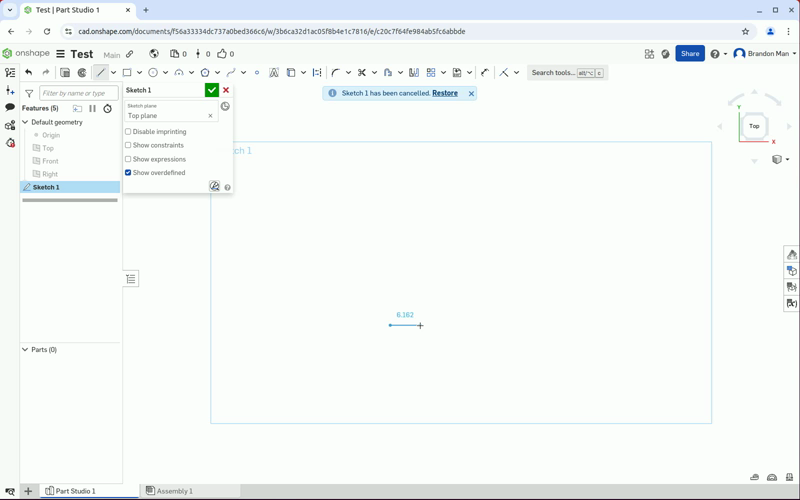
mouse_move(398, 324)
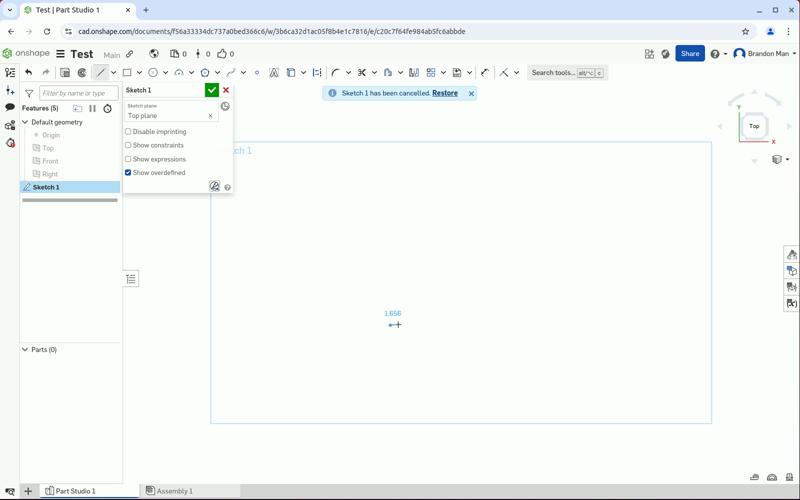
click(398, 324)
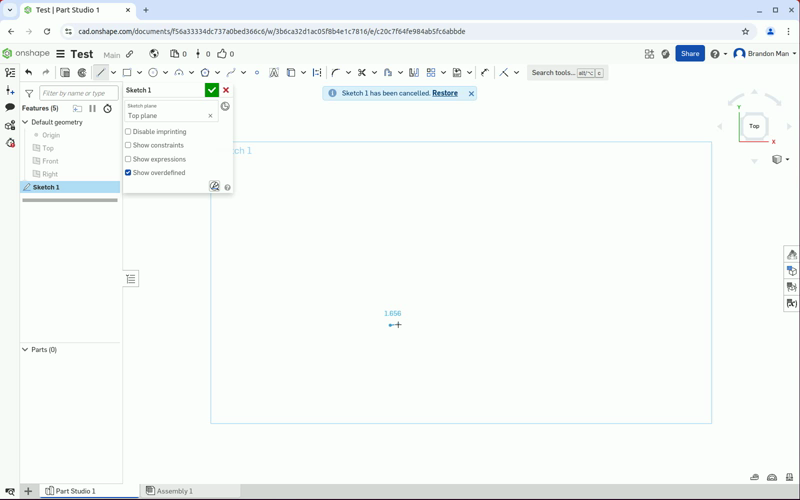
key_up(shift)
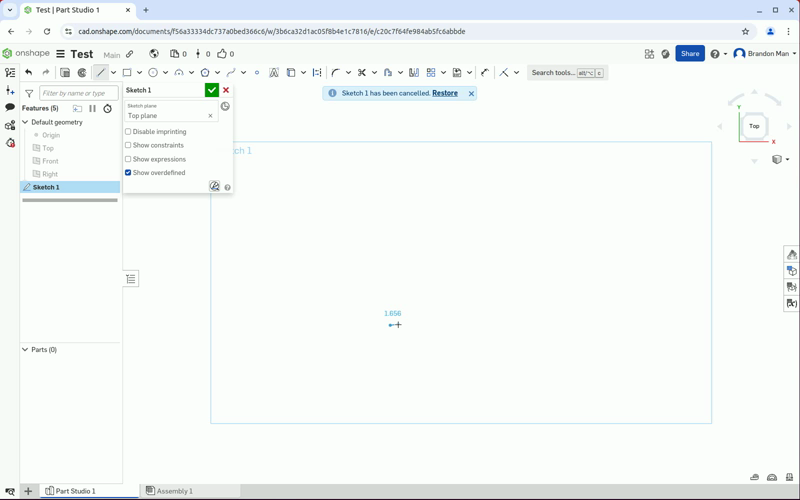
key(esc)
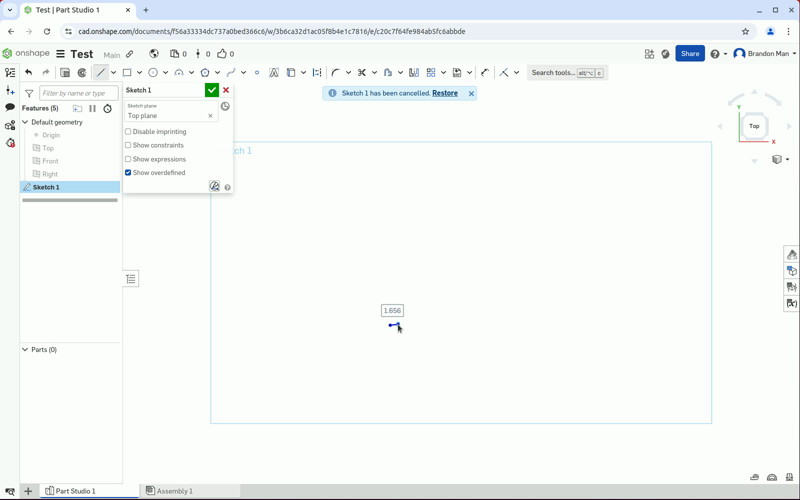
key(a)
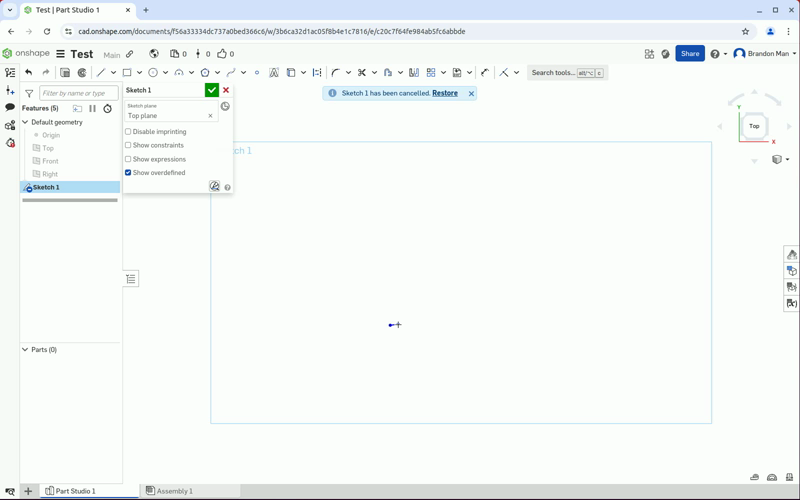
mouse_move(398, 324)
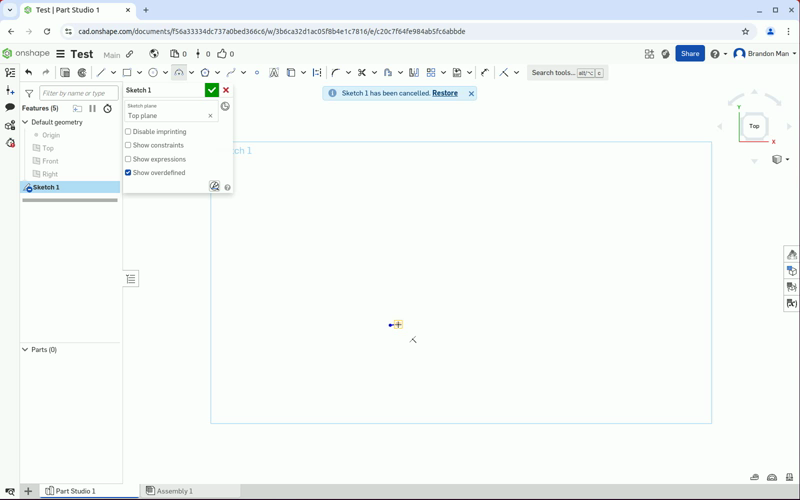
click(398, 324)
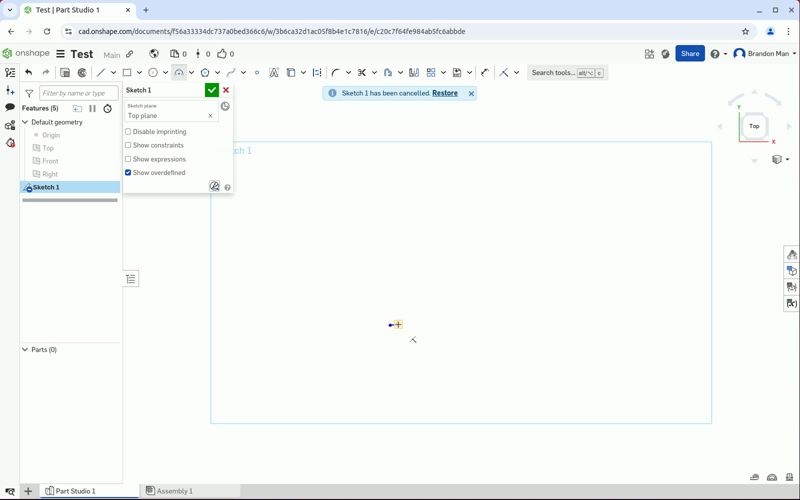
mouse_move(390, 325)
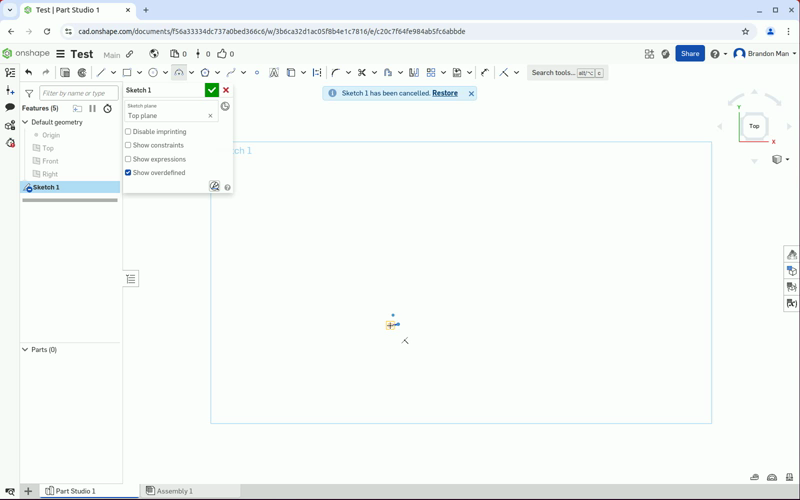
click(390, 325)
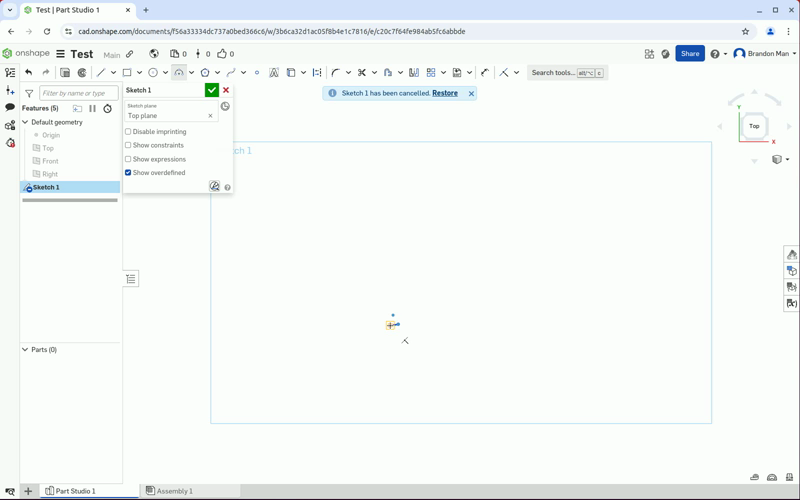
key_down(shift)
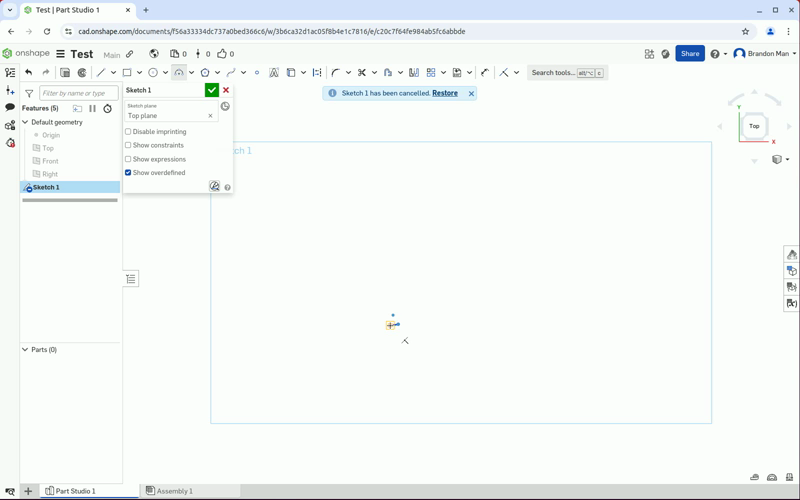
mouse_move(385, 243)
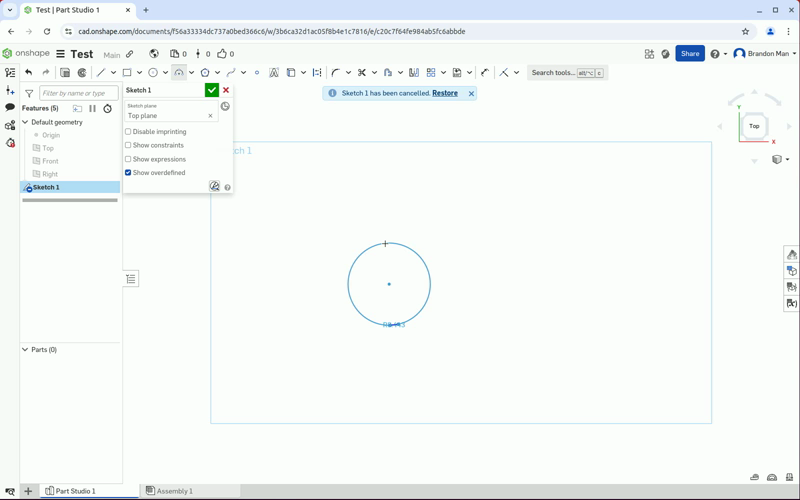
click(385, 243)
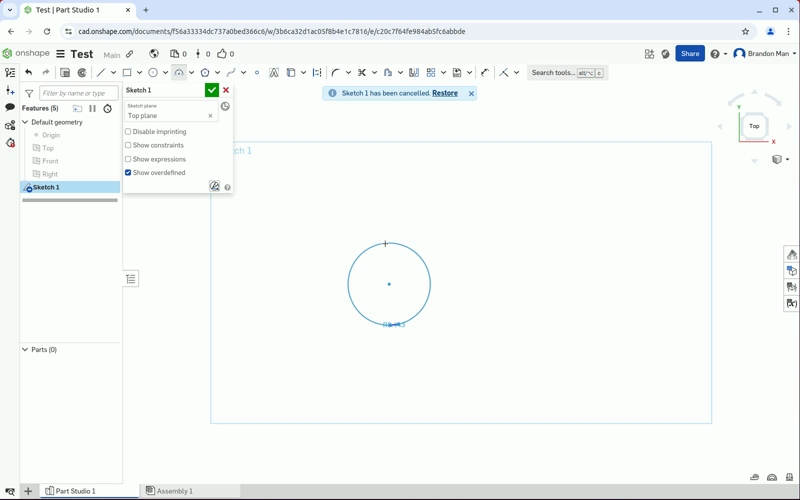
key_up(shift)
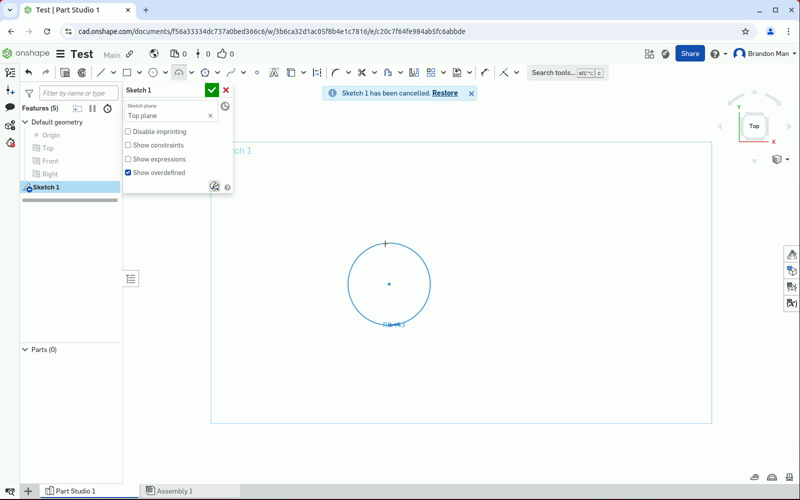
key(esc)
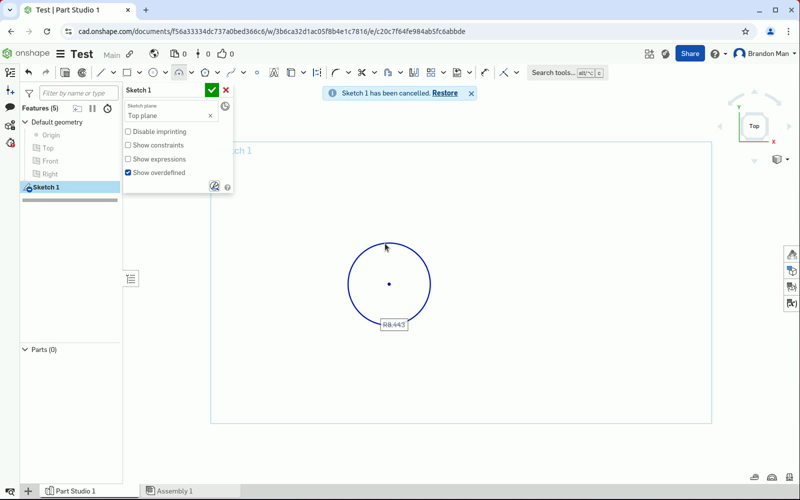
key(c)
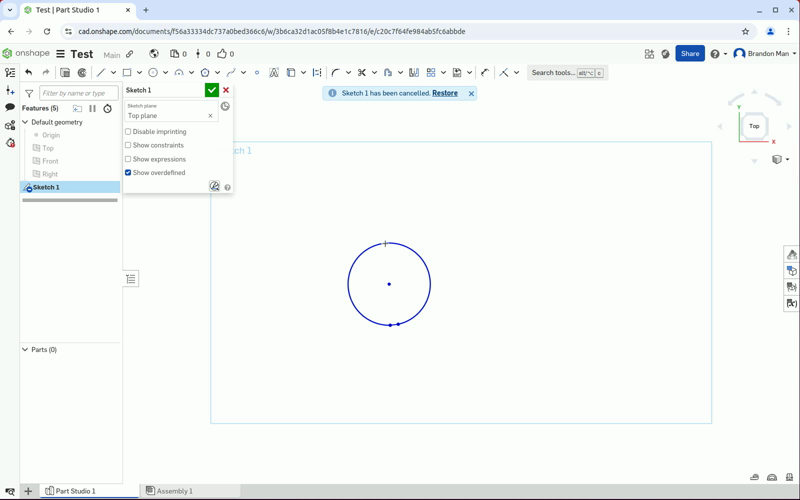
key_down(shift)
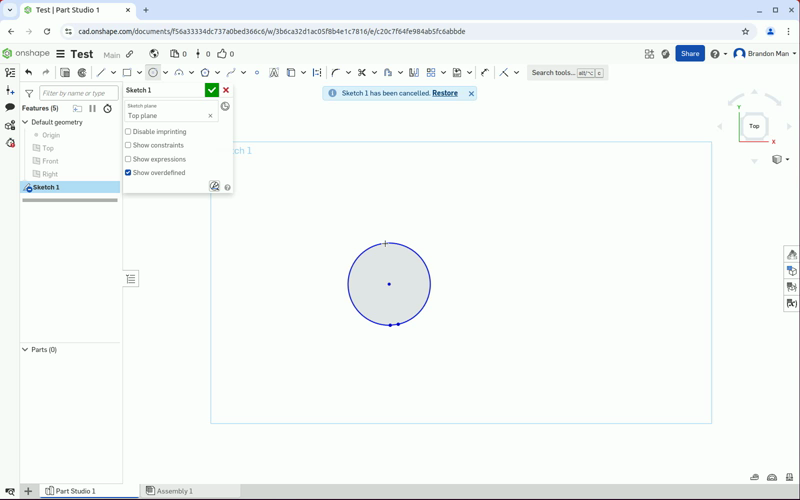
mouse_move(390, 283)
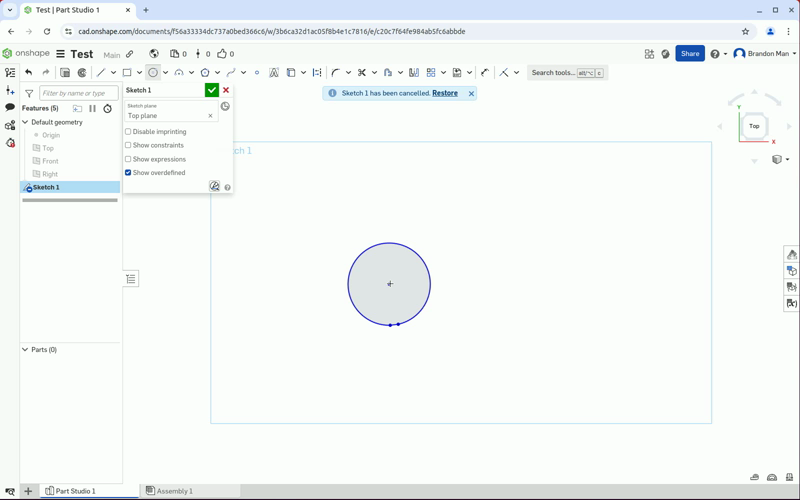
scroll(6)
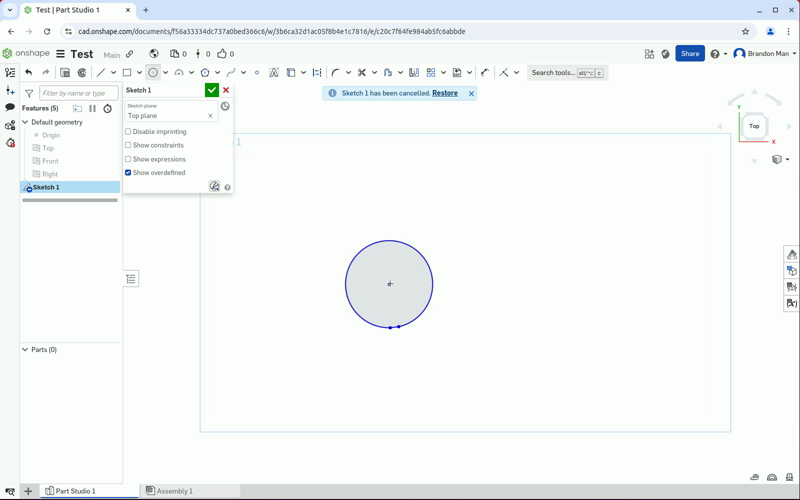
scroll(6)
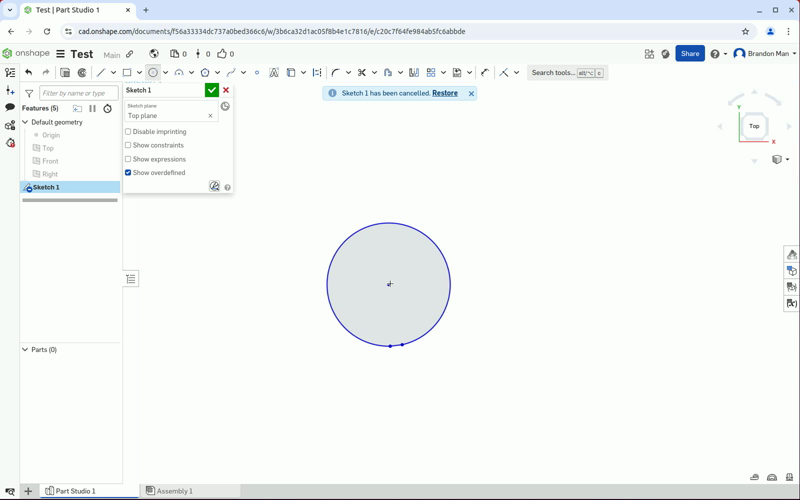
scroll(6)
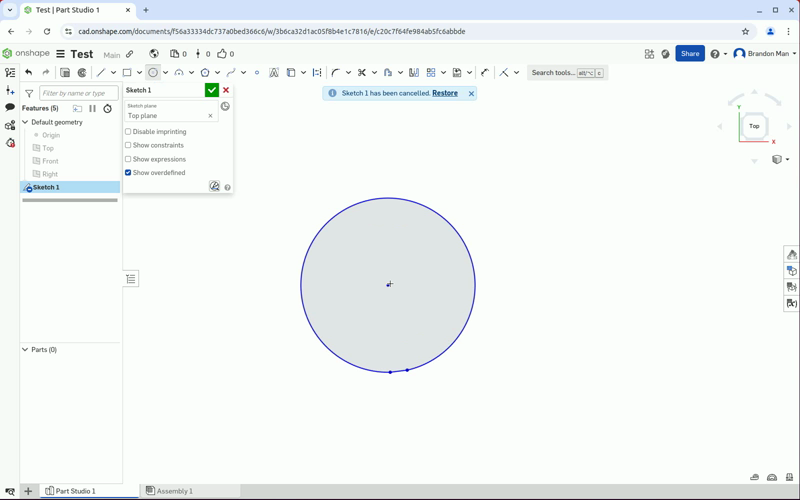
scroll(6)
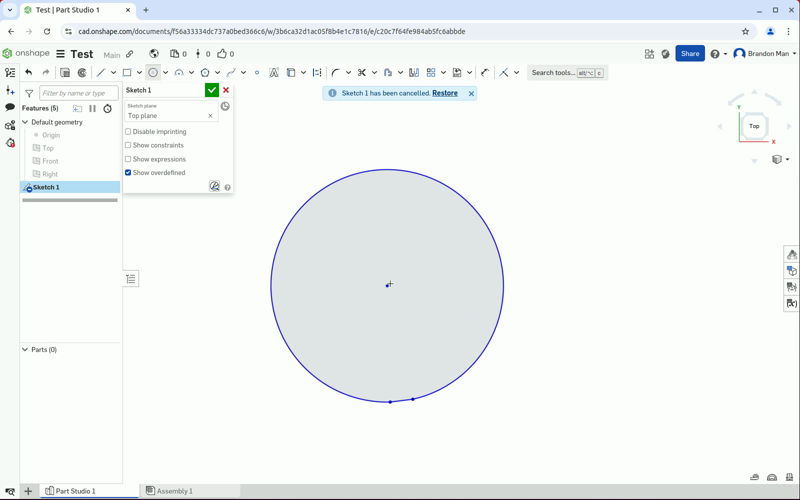
scroll(6)
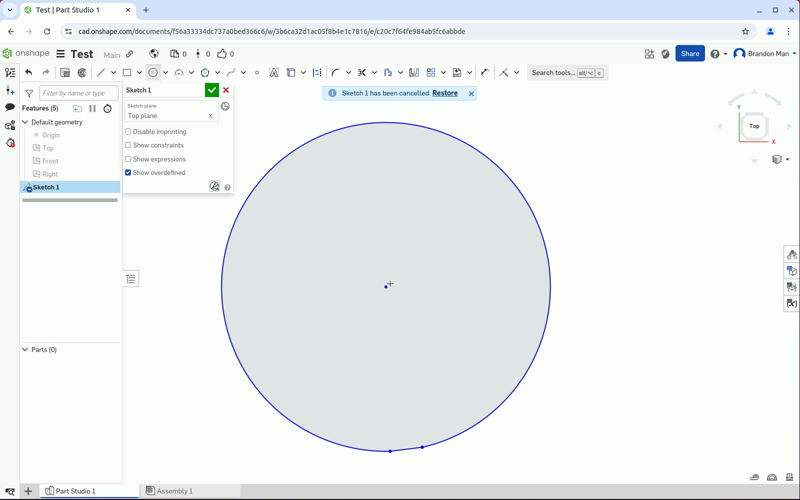
scroll(6)
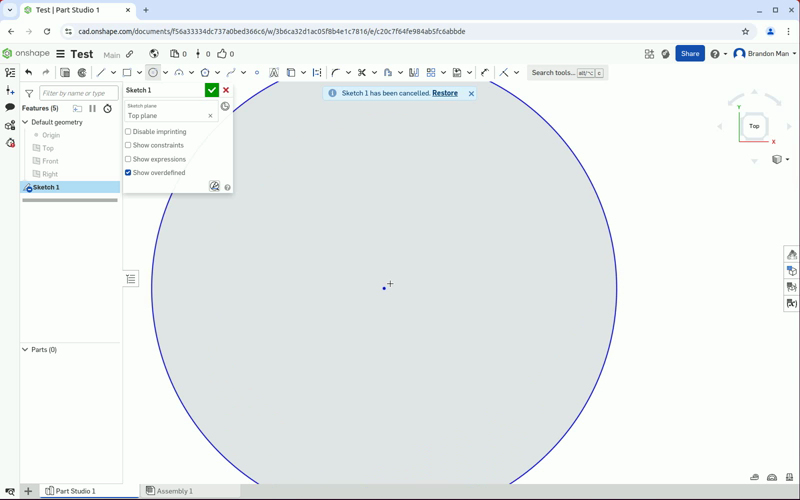
scroll(6)
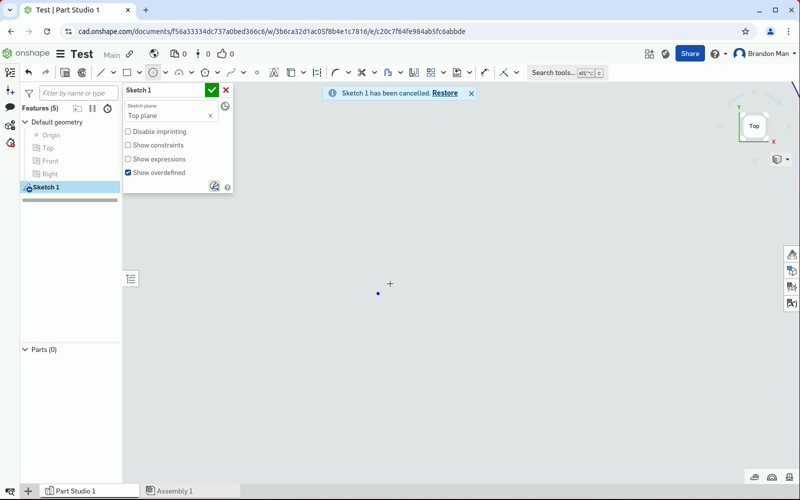
click(390, 283)
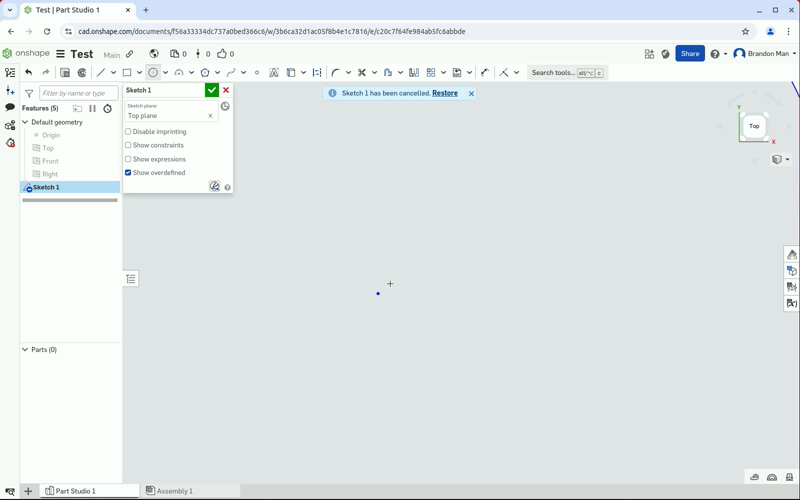
scroll(-6)
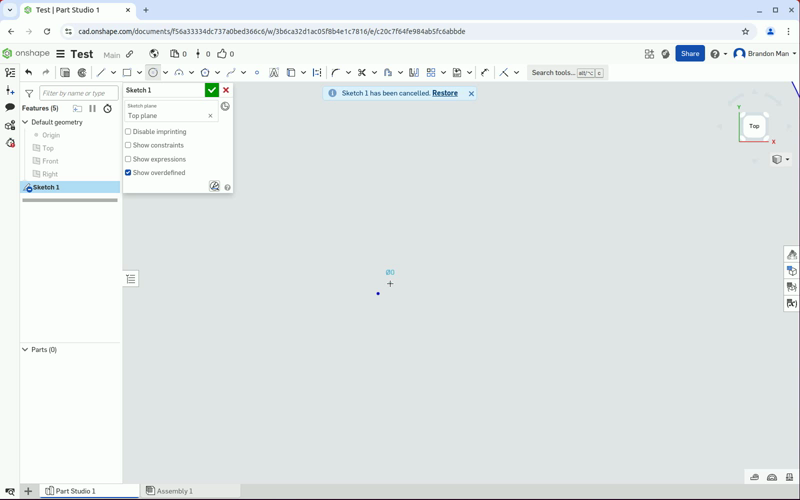
scroll(-6)
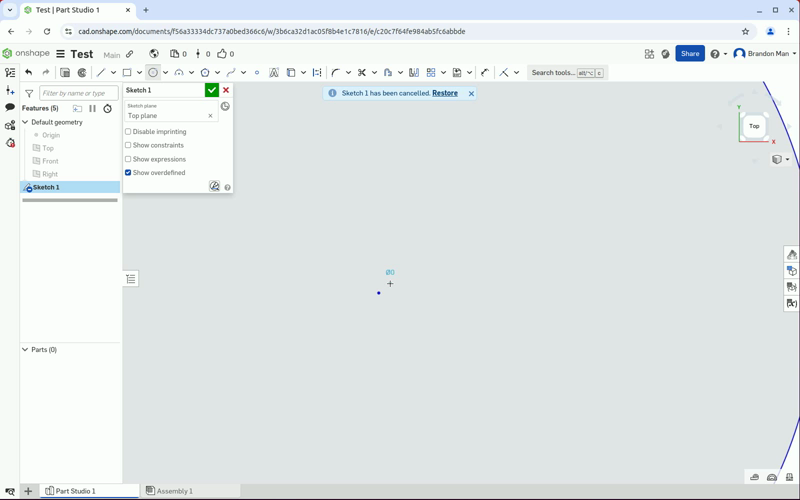
scroll(-6)
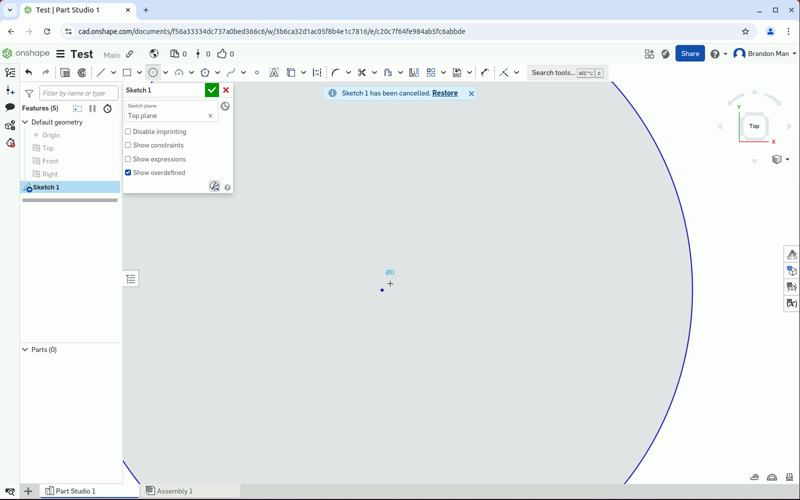
scroll(-6)
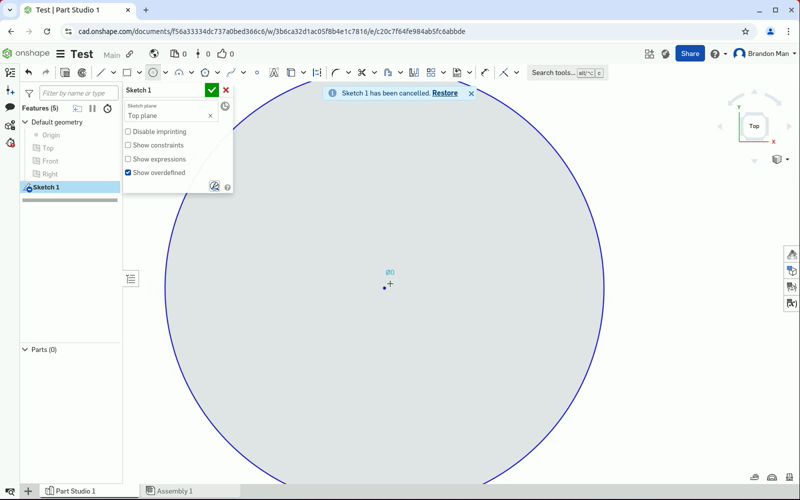
scroll(-6)
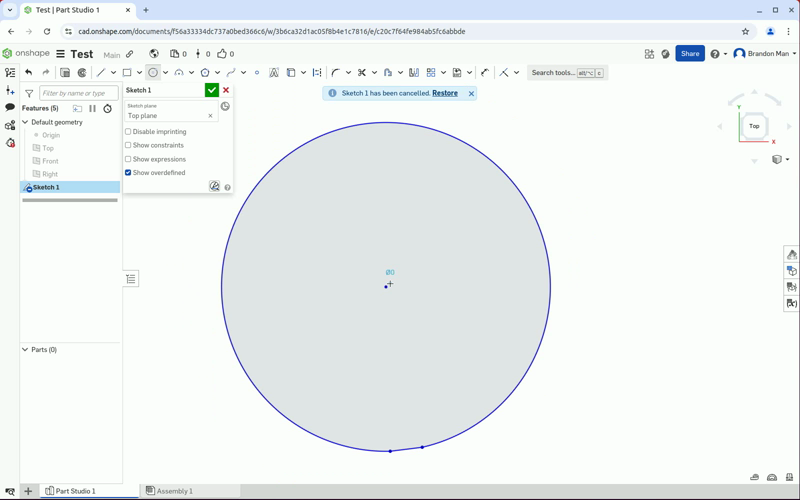
scroll(-6)
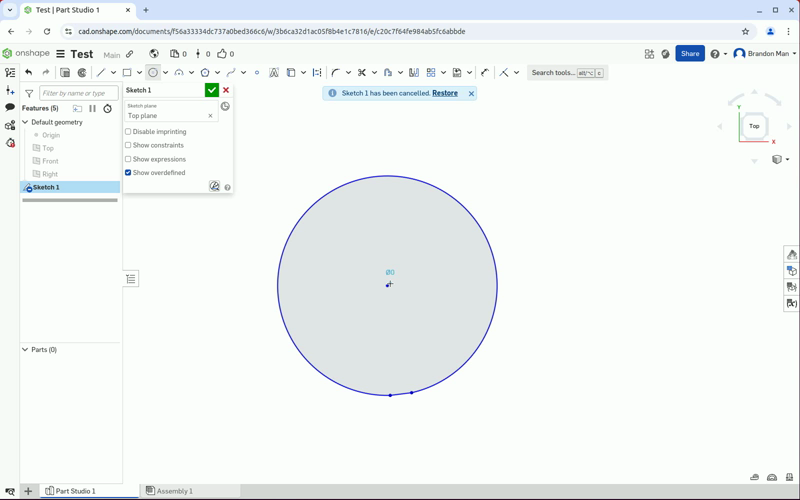
scroll(-6)
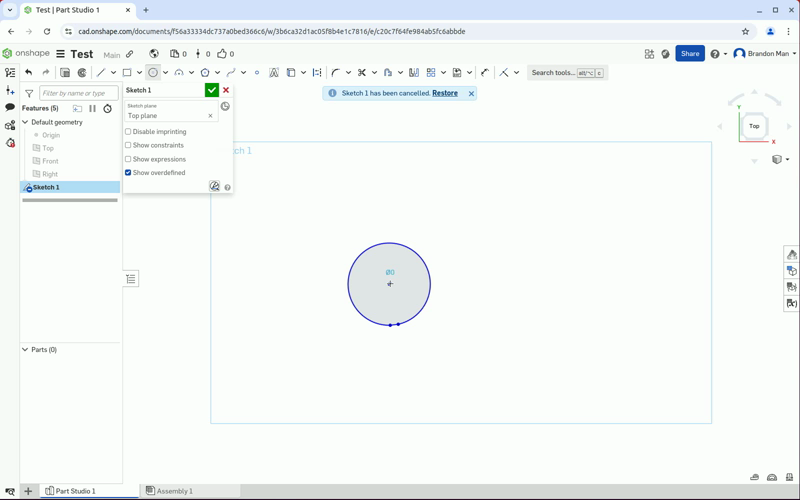
key_up(shift)
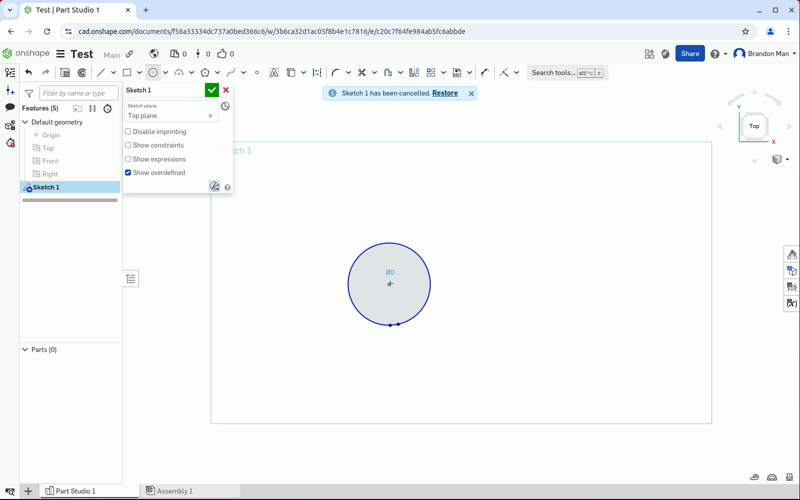
mouse_move(413, 283)
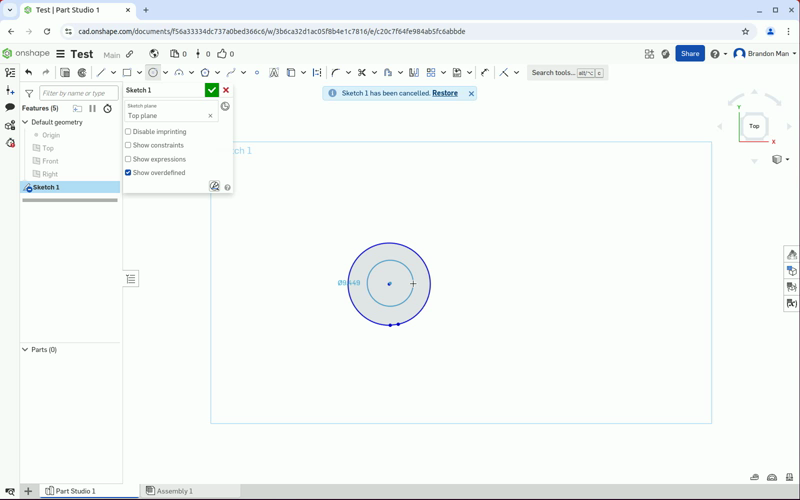
click(413, 283)
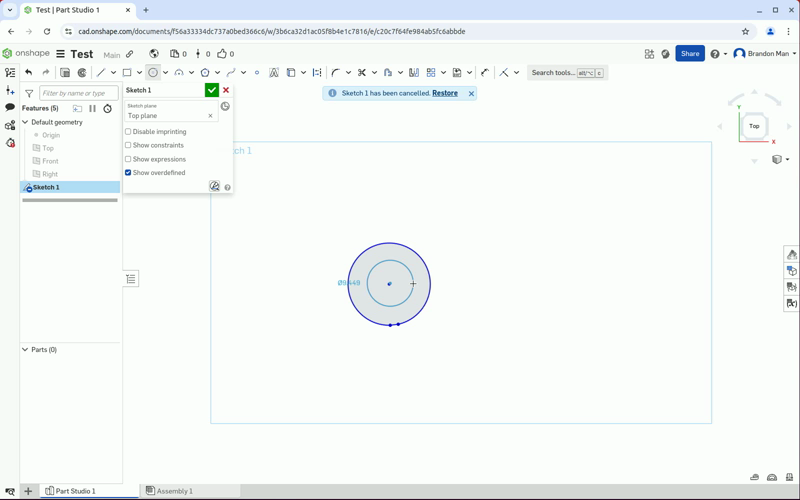
key(esc)
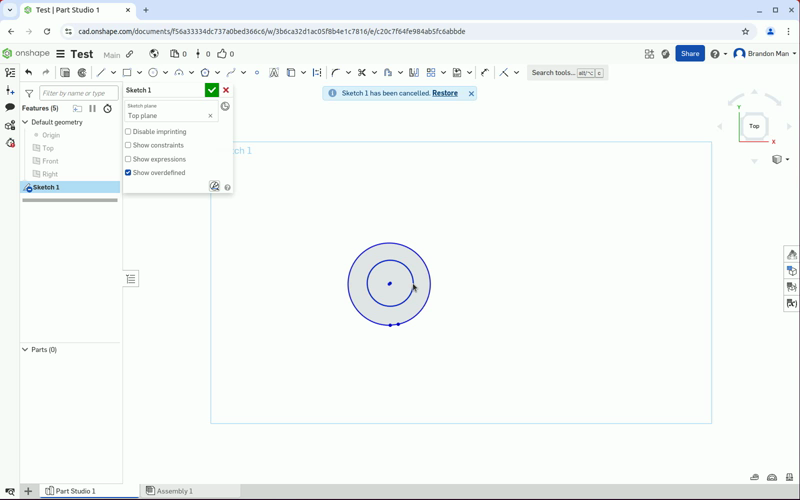
mouse_move(419, 305)
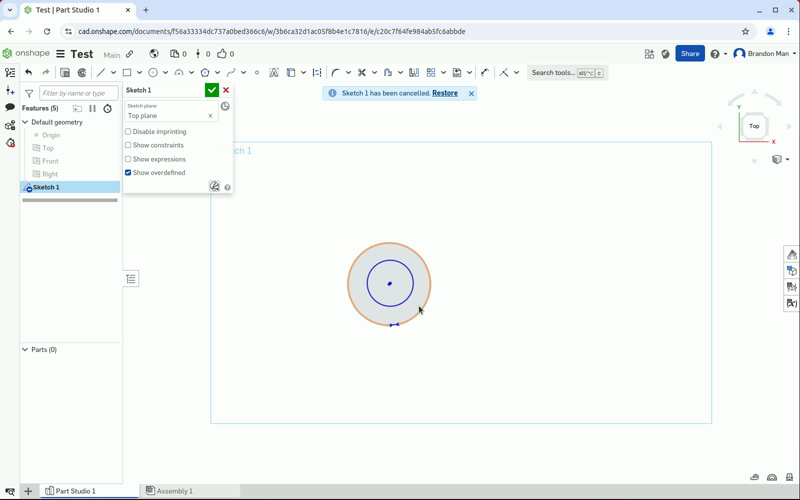
click(419, 305)
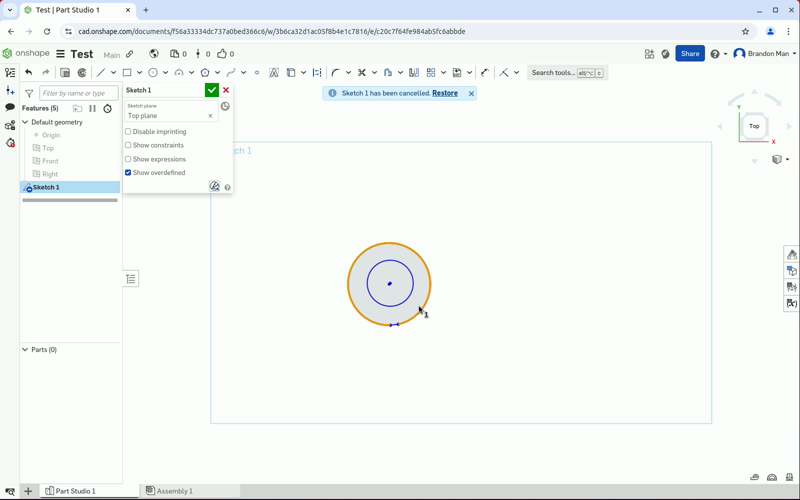
mouse_move(73, 352)
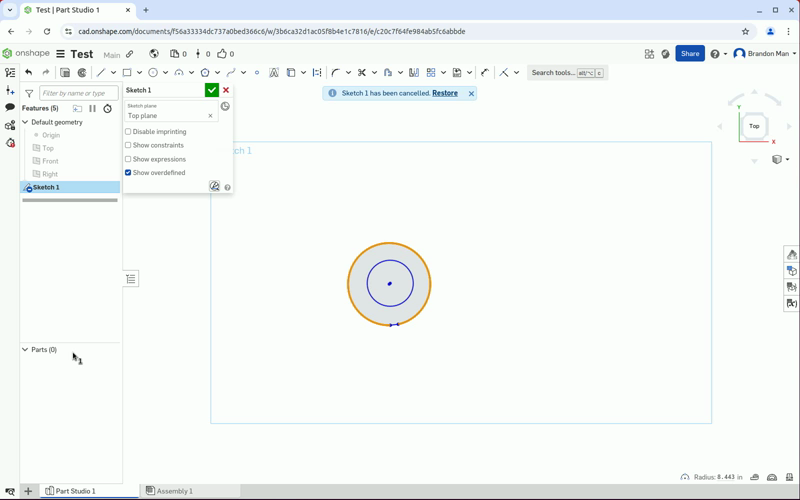
key(shift+y)
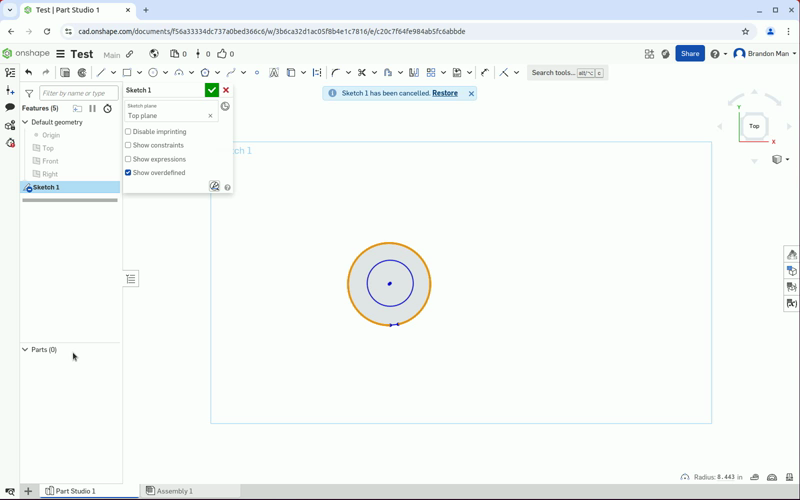
key(shift+e)
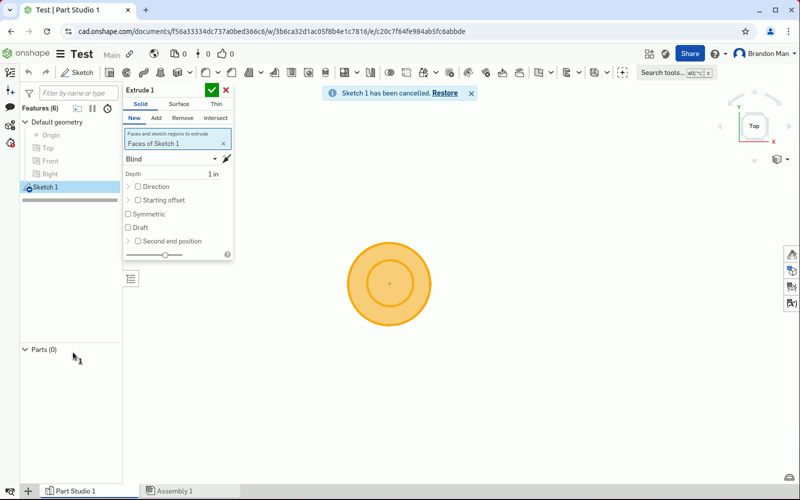
mouse_move(143, 106)
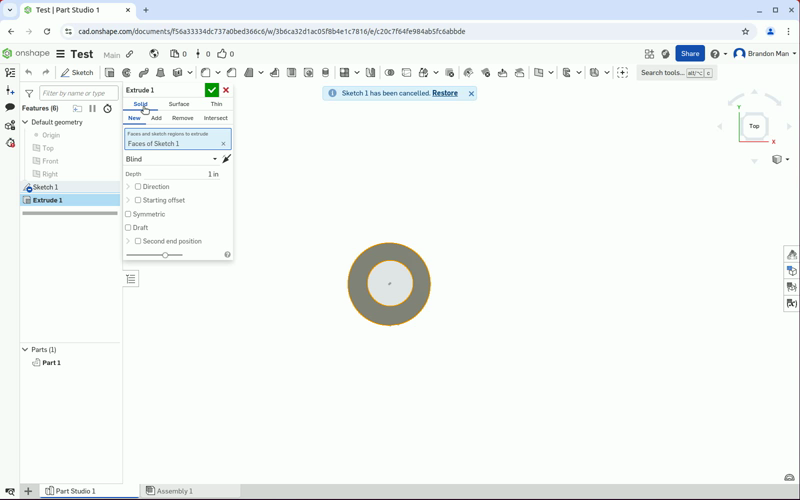
click(143, 106)
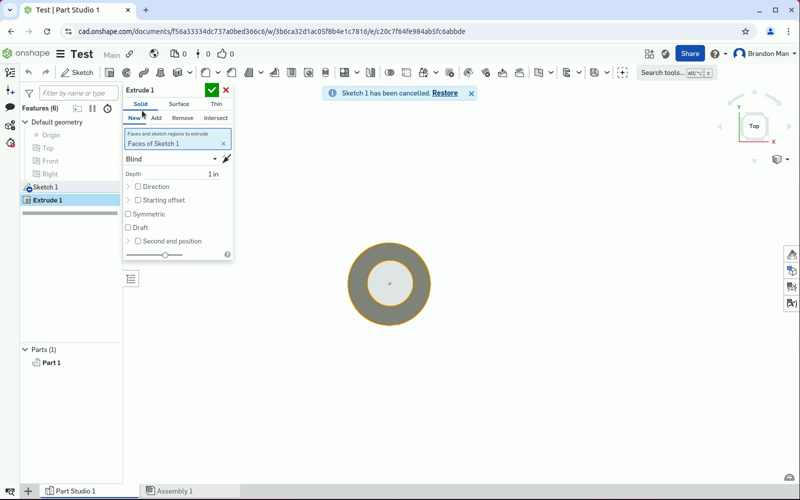
mouse_move(137, 120)
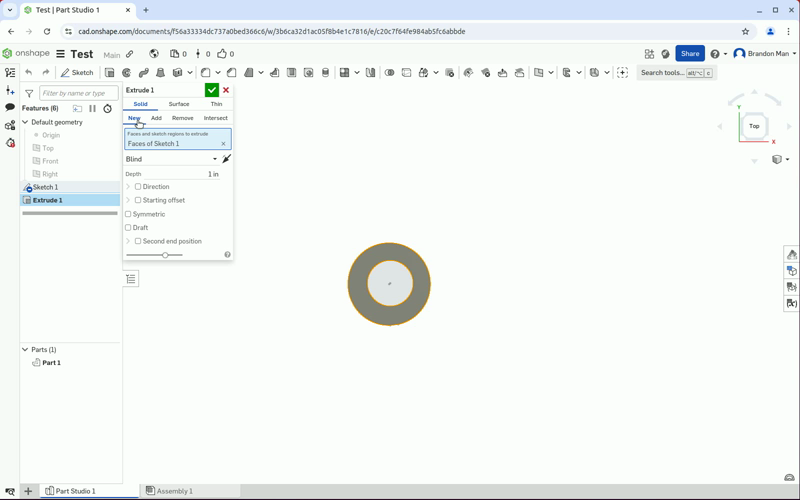
click(137, 120)
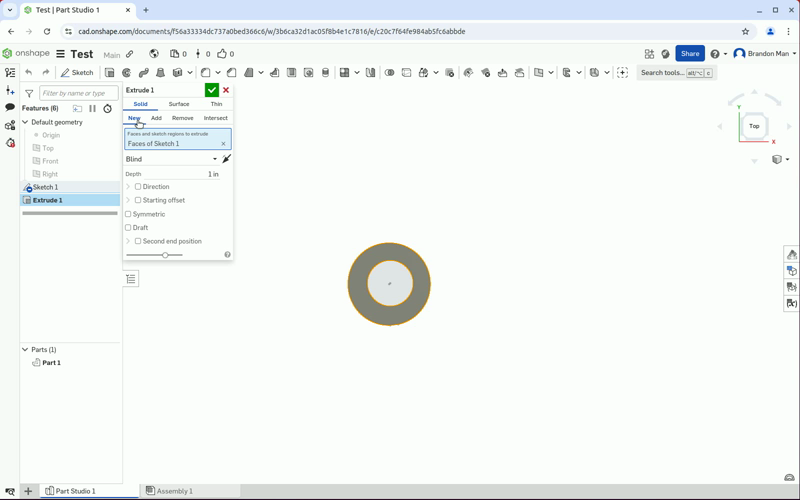
key(tab, 4)
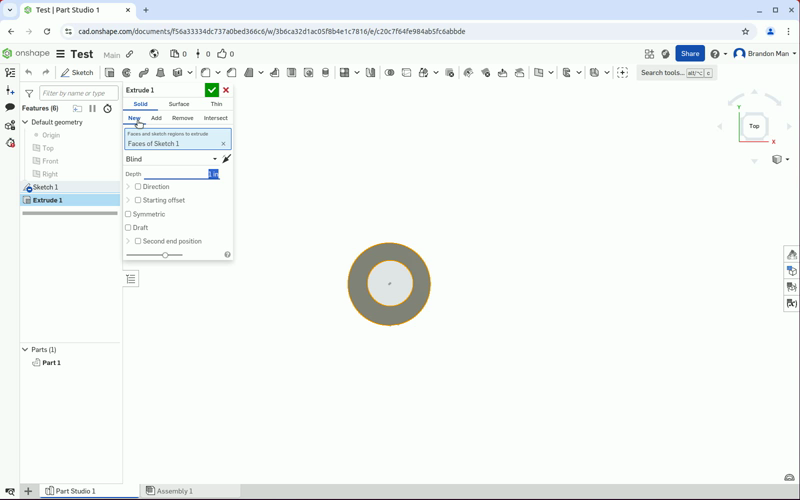
text(12.998)
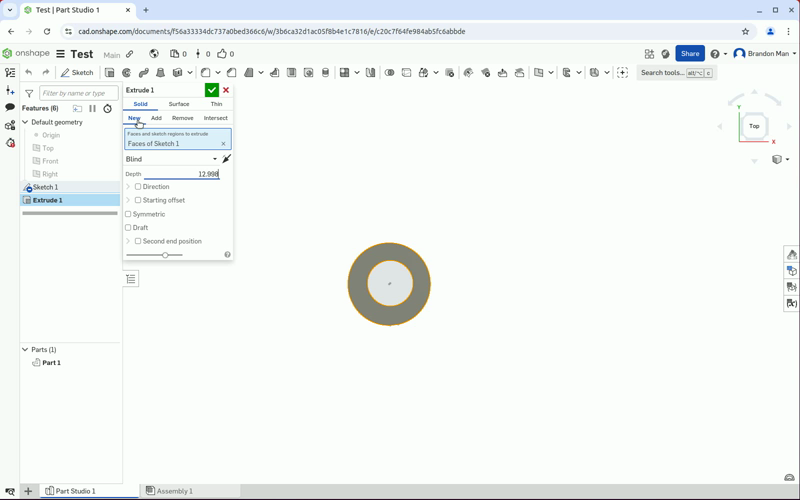
key(enter)
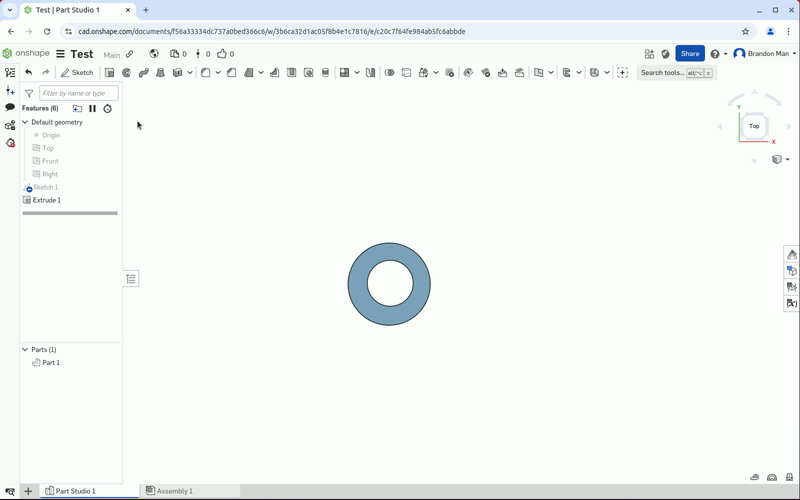
key(shift+h)
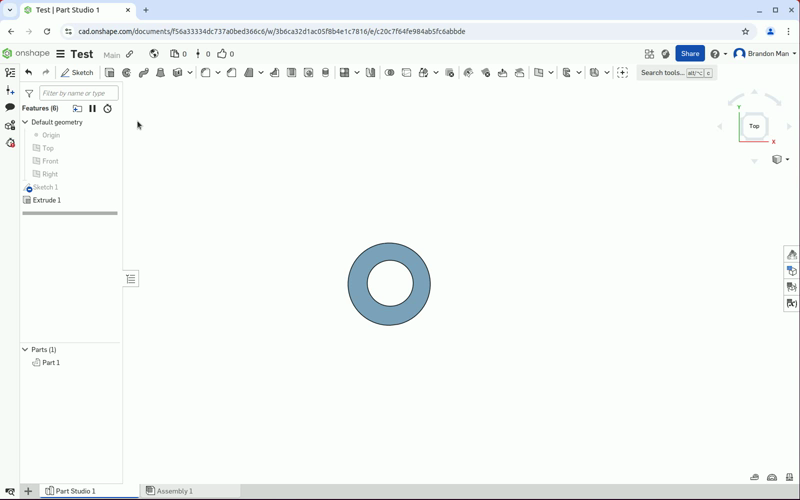
key(shift+h)
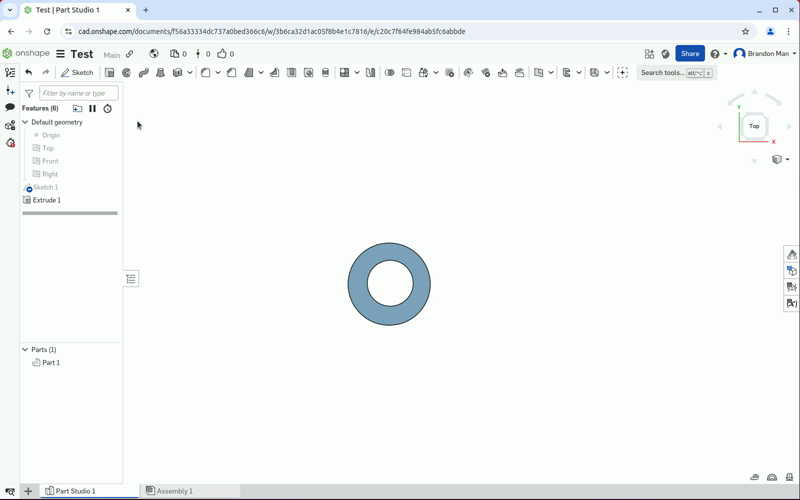
mouse_move(73, 189)
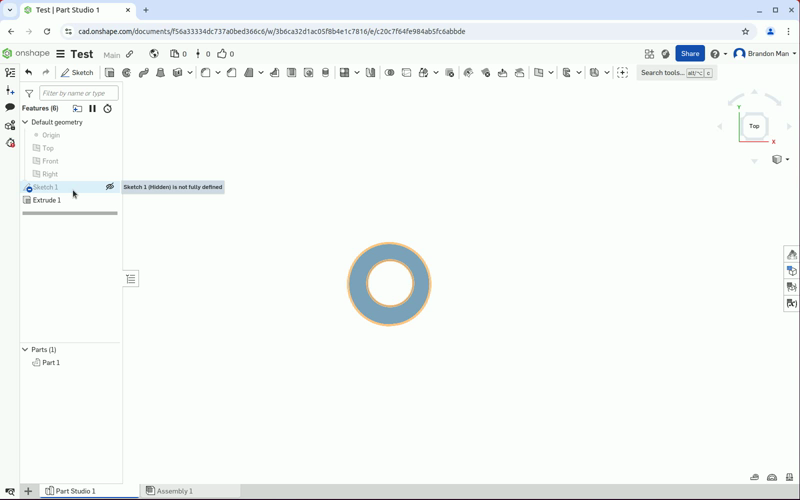
click(73, 189)
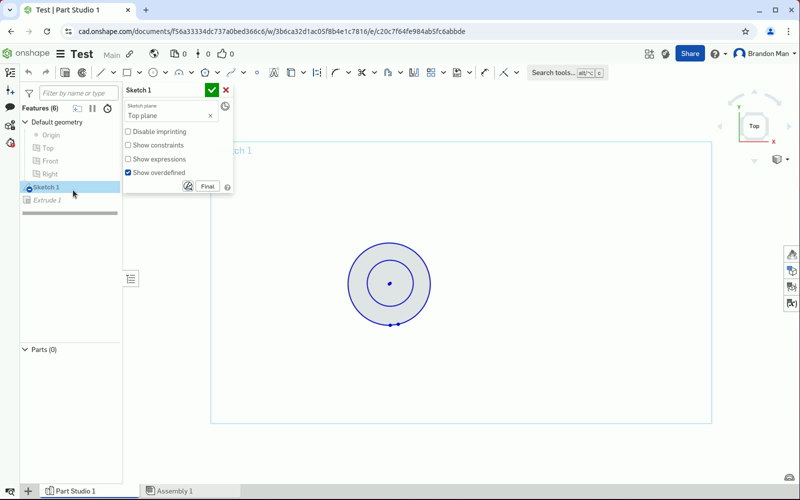
mouse_move(229, 92)
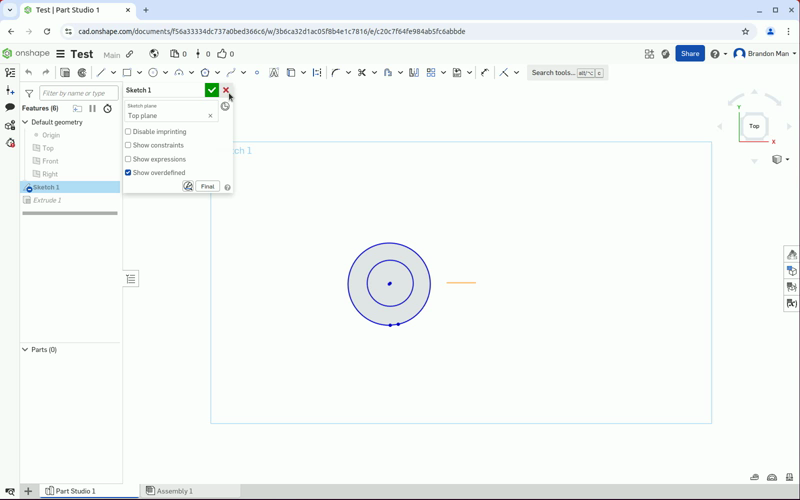
click(229, 92)
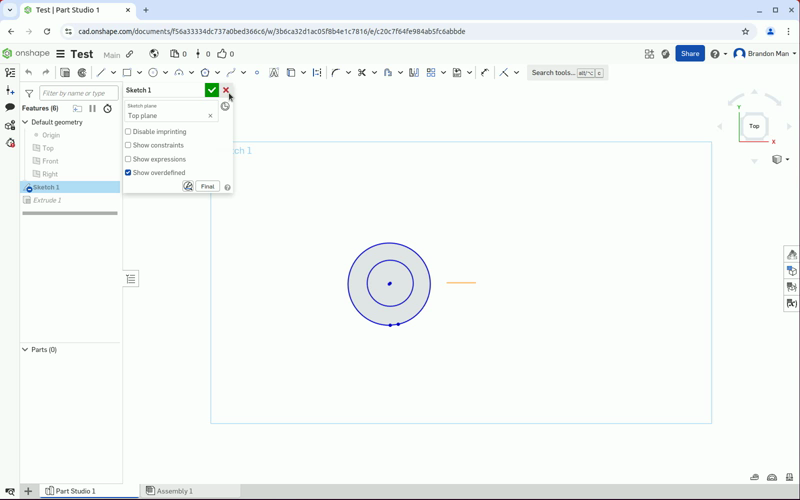
key(shift+s)
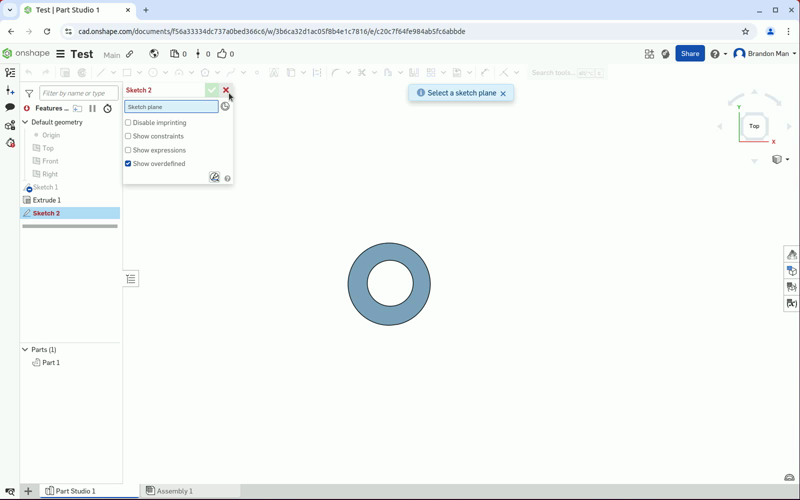
mouse_move(73, 150)
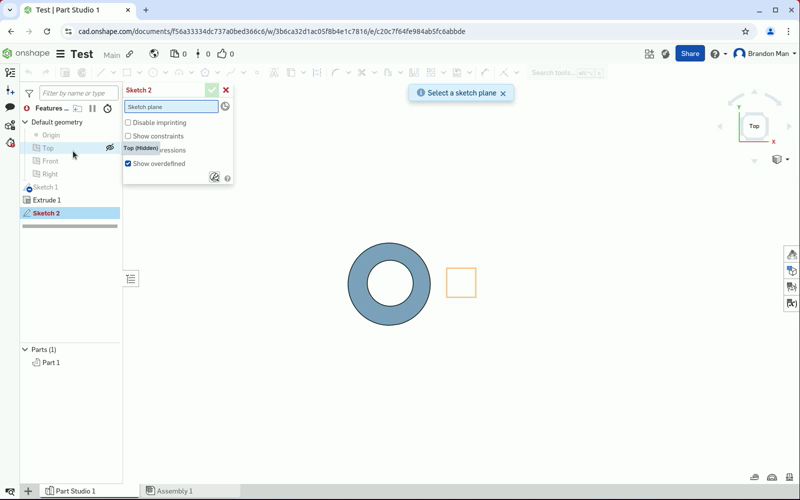
click(73, 150)
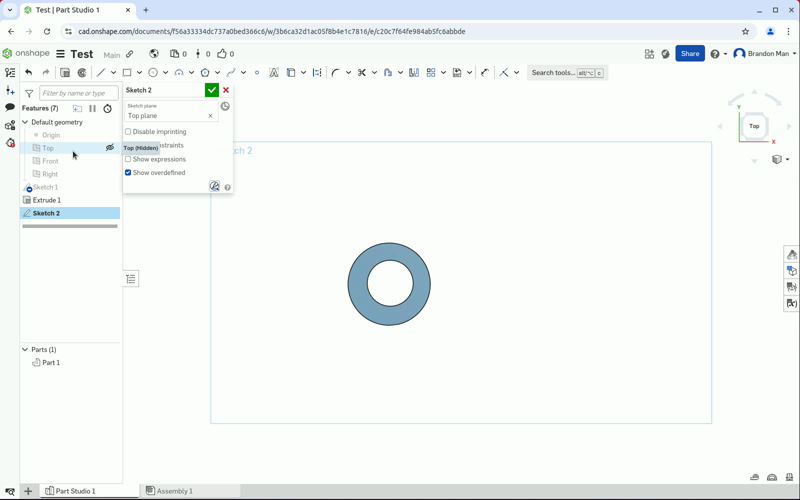
mouse_move(73, 352)
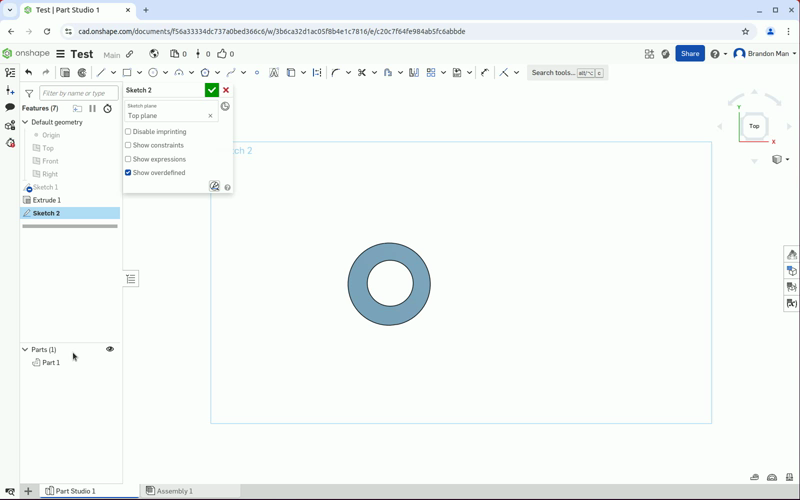
key(y)
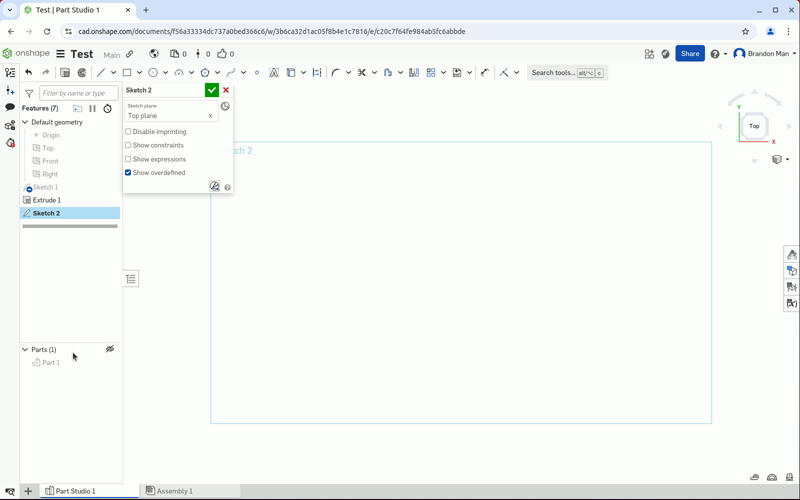
key(a)
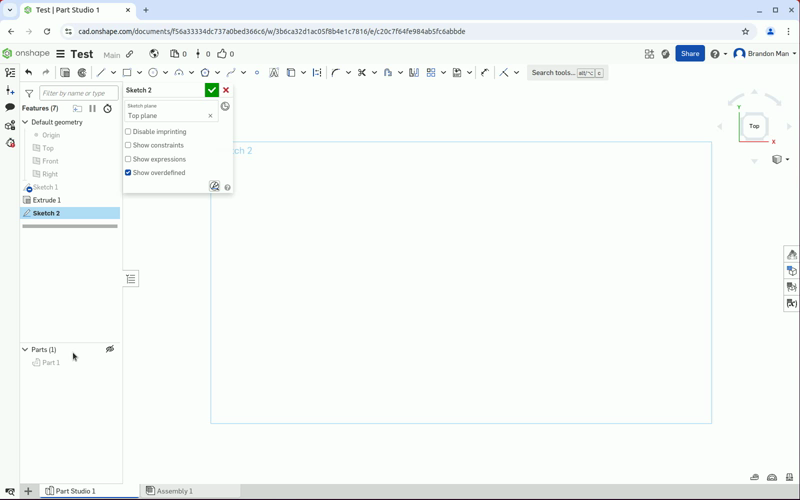
key_down(shift)
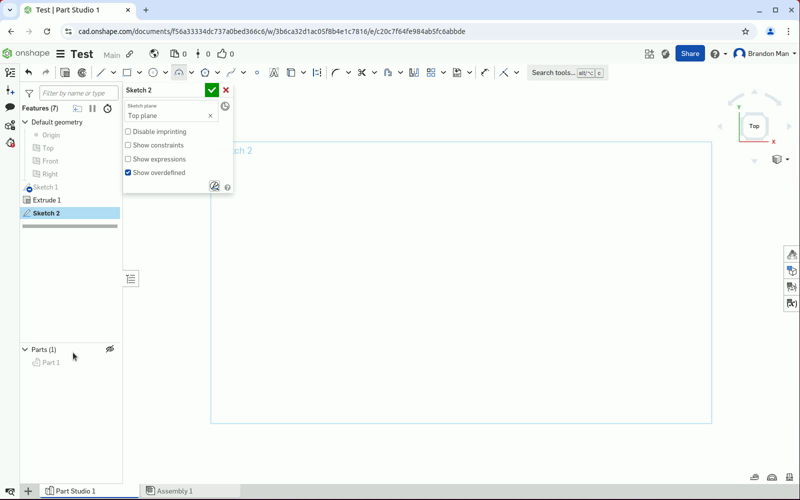
mouse_move(390, 325)
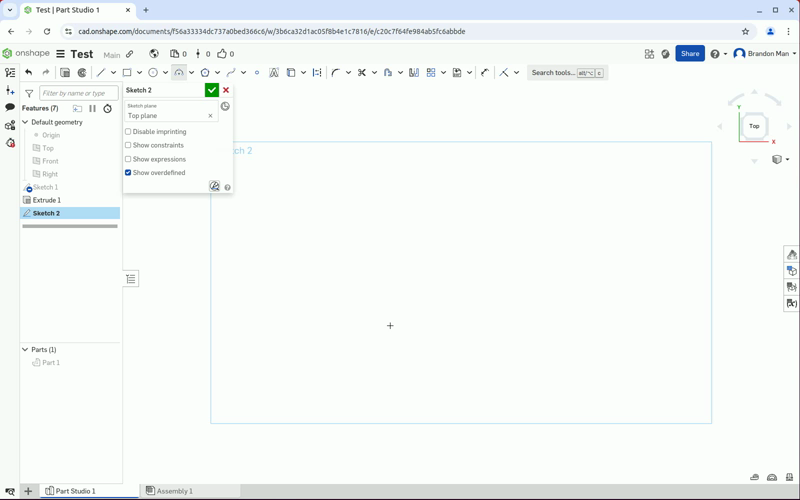
click(390, 325)
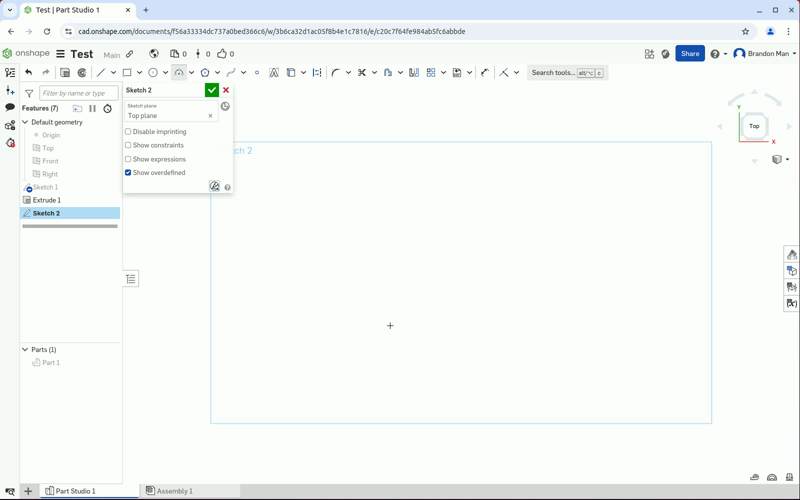
key_up(shift)
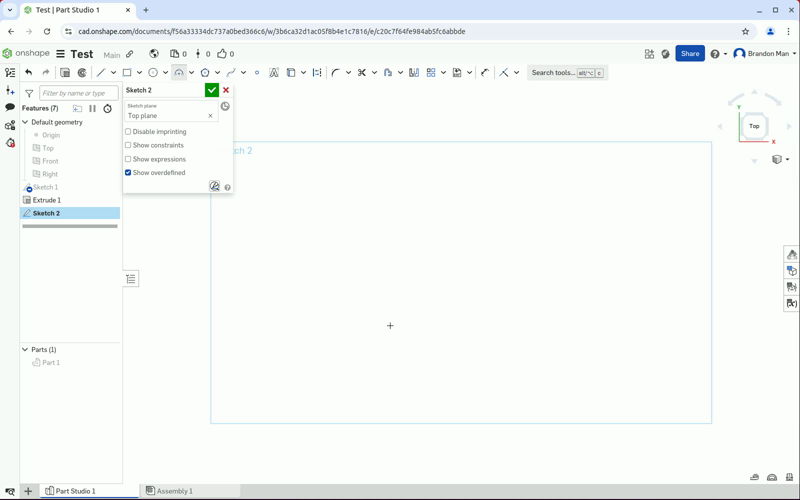
key_down(shift)
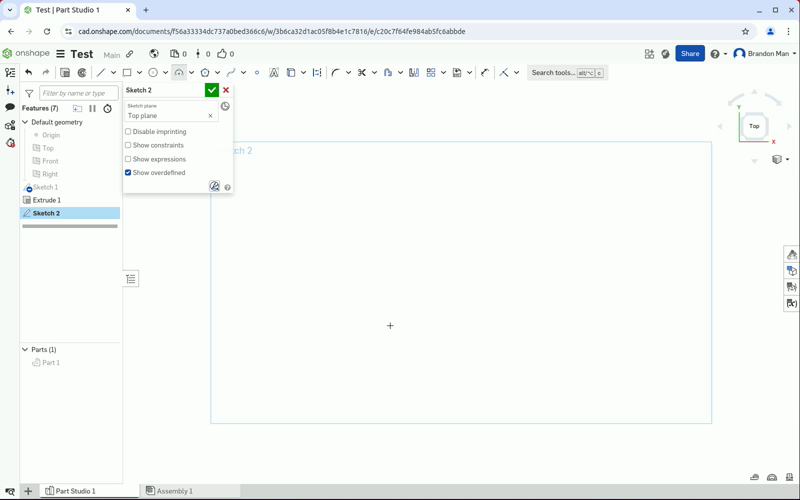
mouse_move(399, 324)
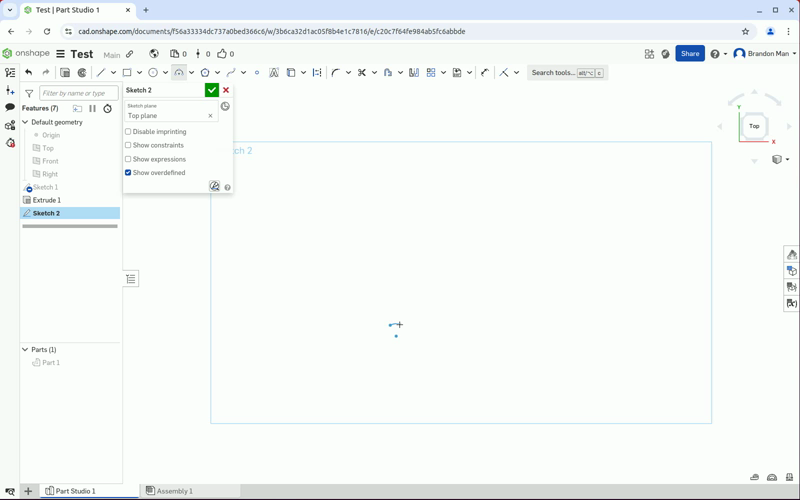
click(399, 324)
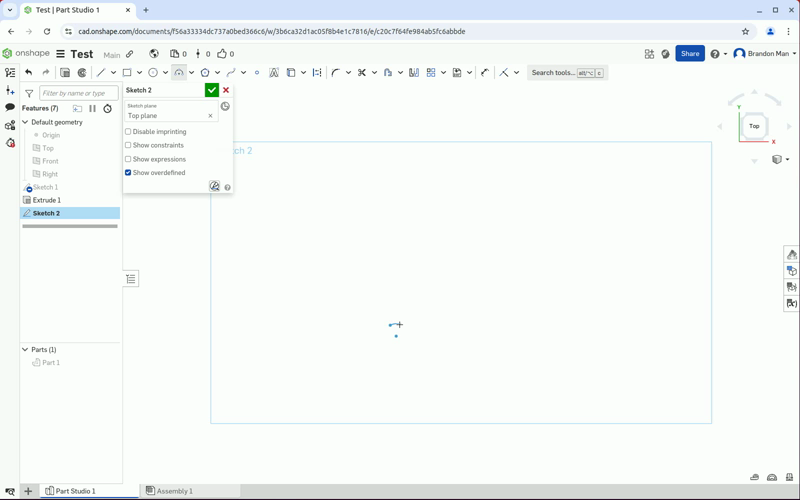
mouse_move(395, 325)
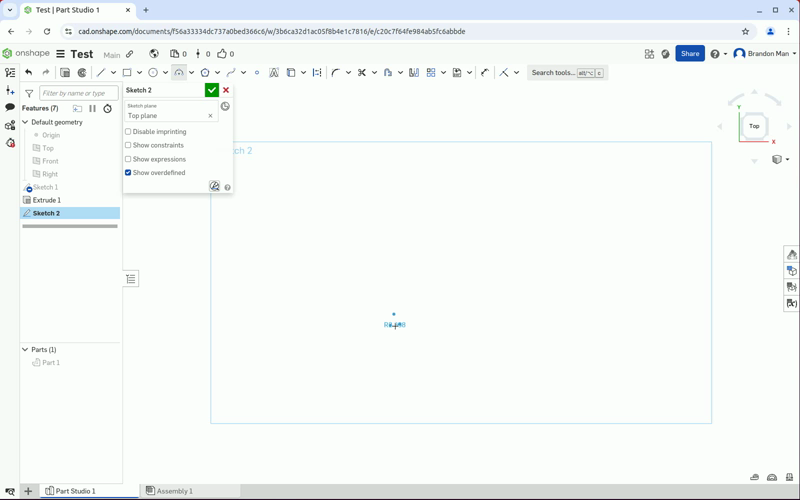
click(395, 325)
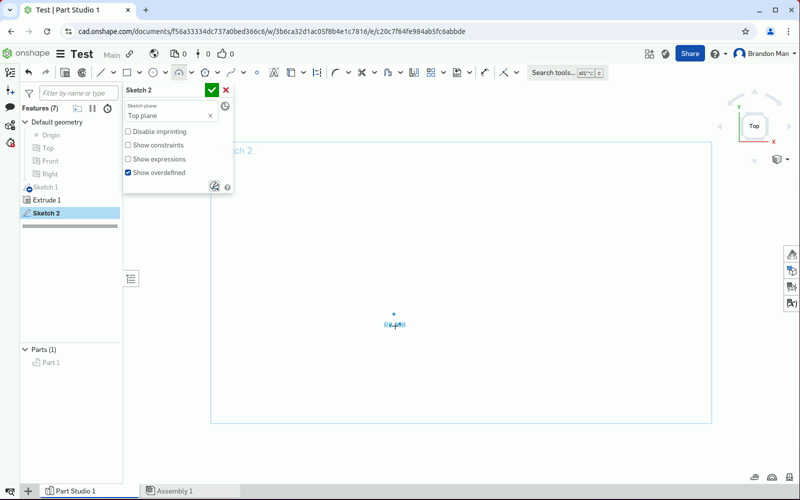
key_up(shift)
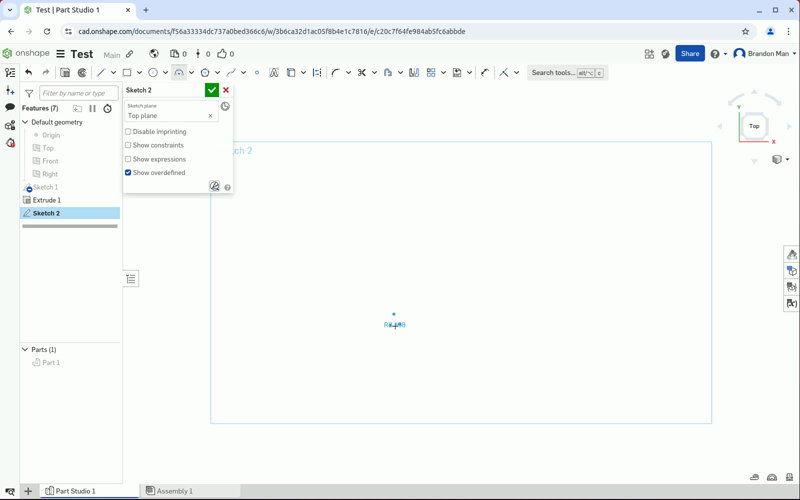
key(esc)
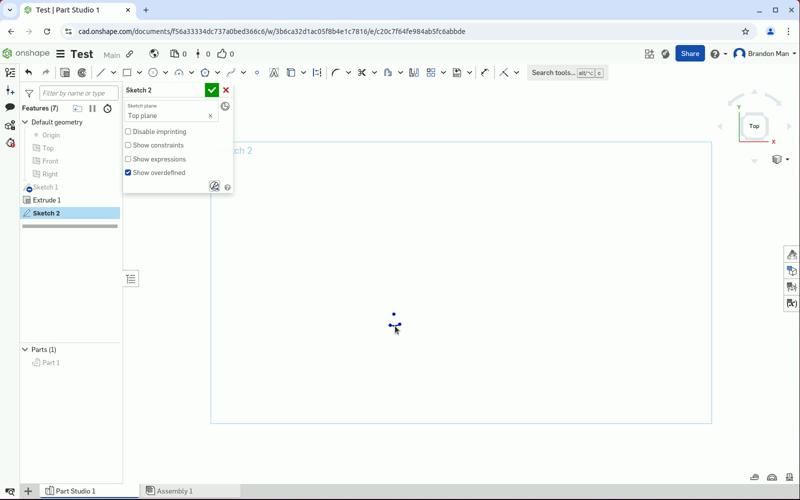
key(l)
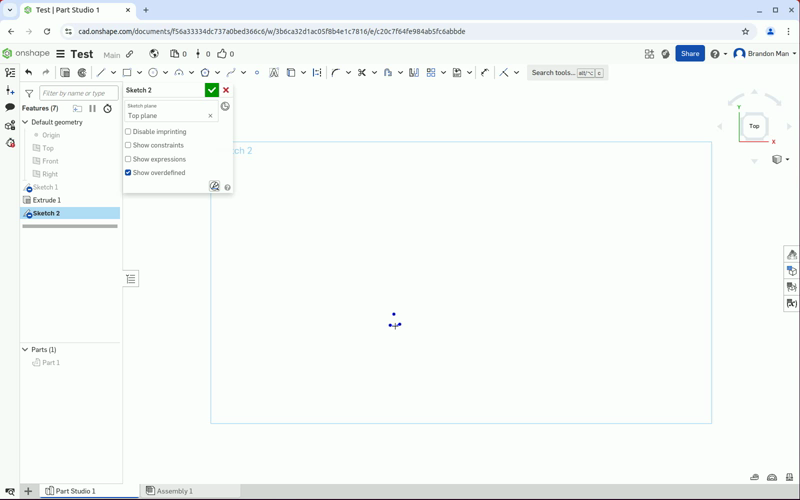
mouse_move(399, 324)
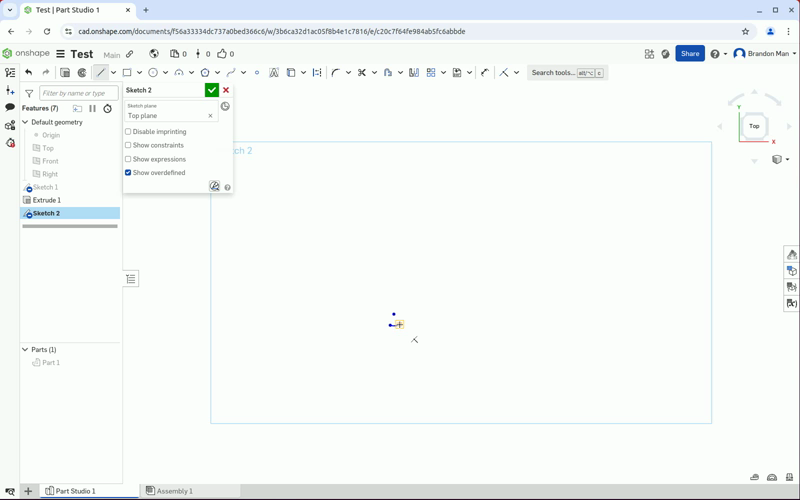
click(399, 324)
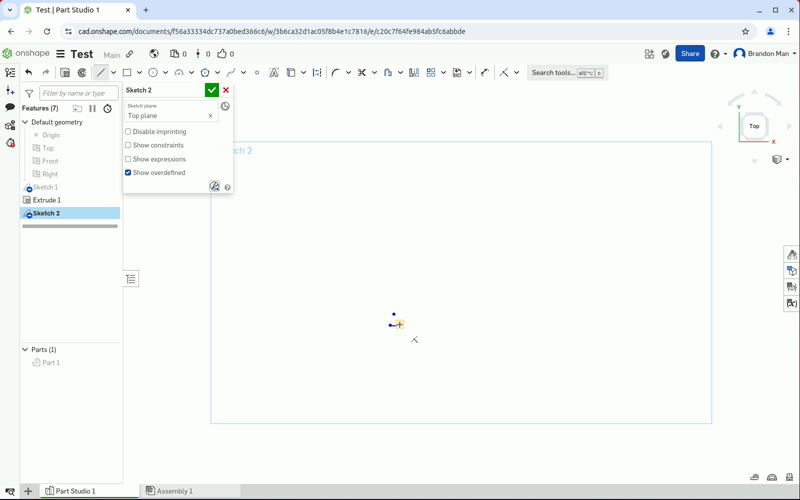
mouse_move(429, 324)
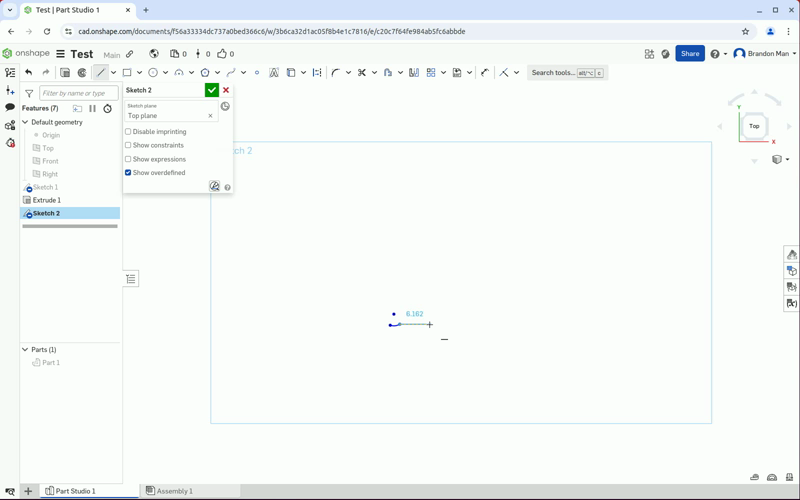
key_down(shift)
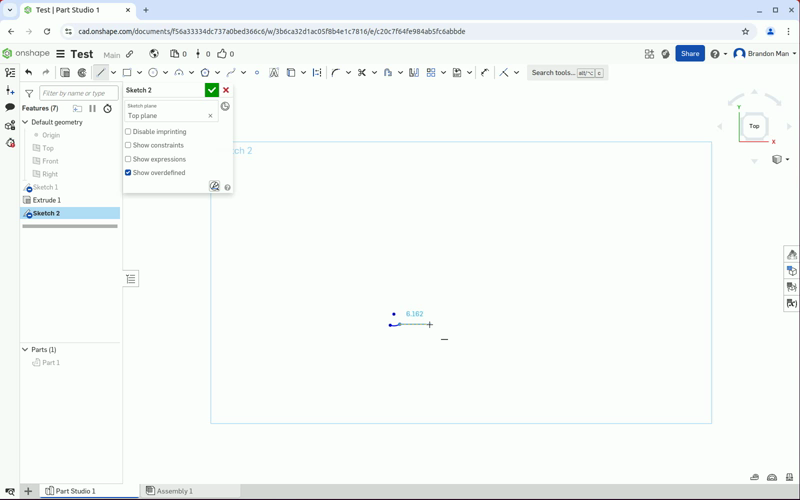
mouse_move(390, 325)
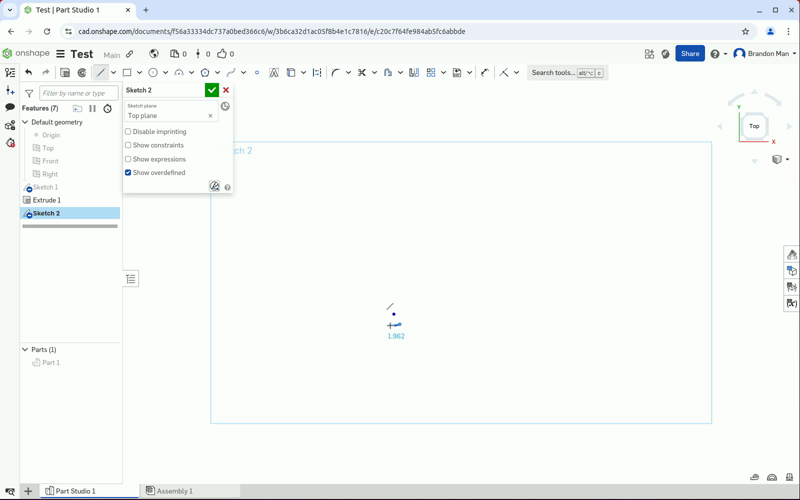
key_up(shift)
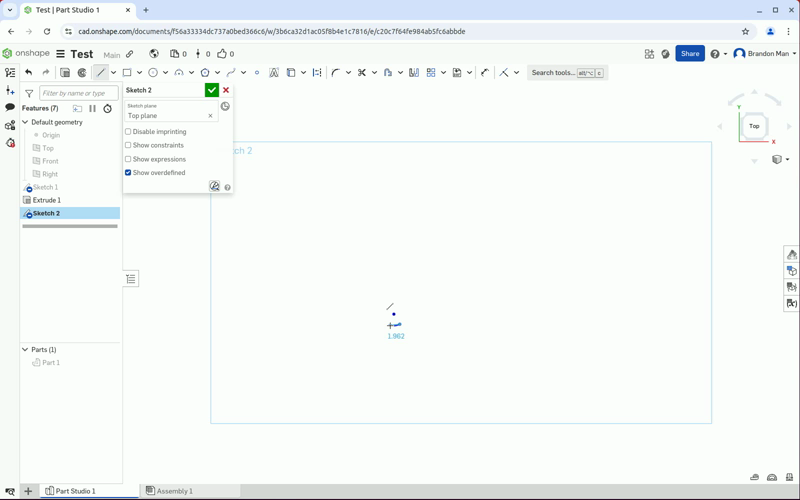
click(390, 325)
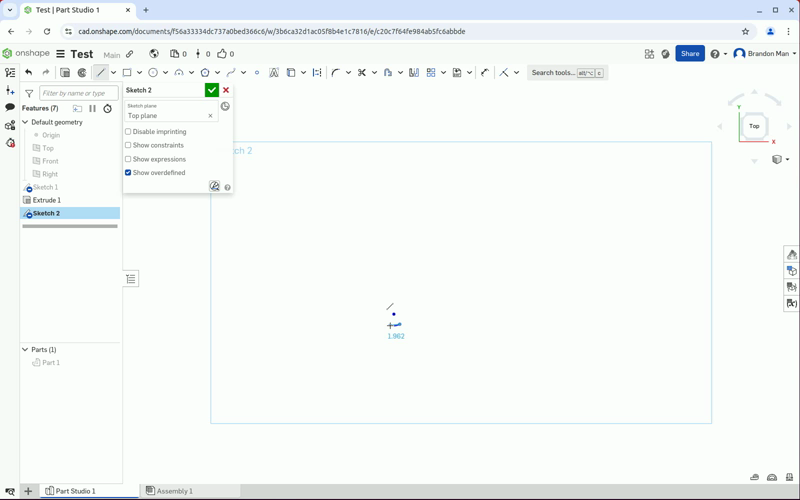
key(esc)
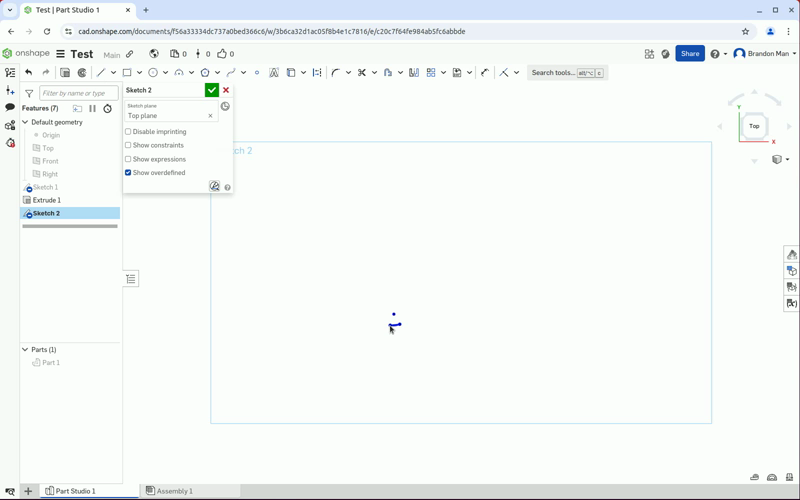
mouse_move(395, 324)
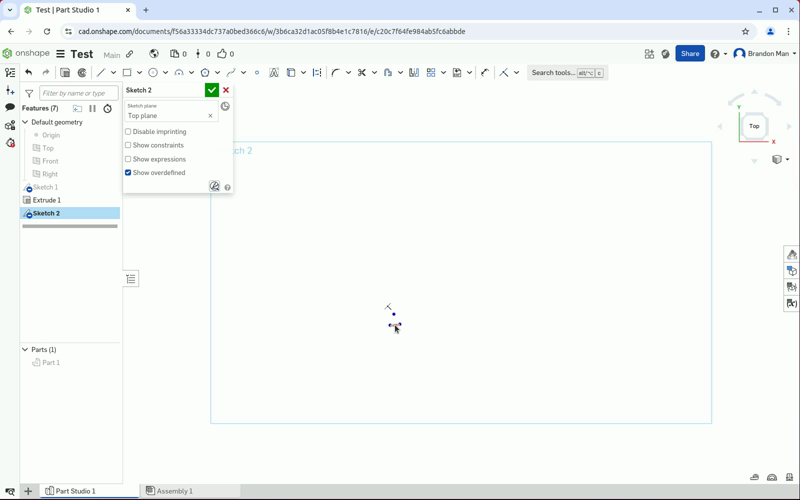
scroll(6)
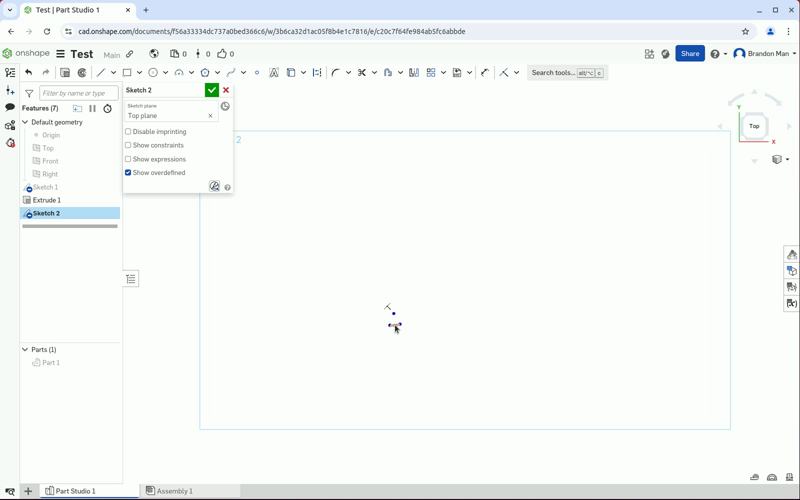
scroll(6)
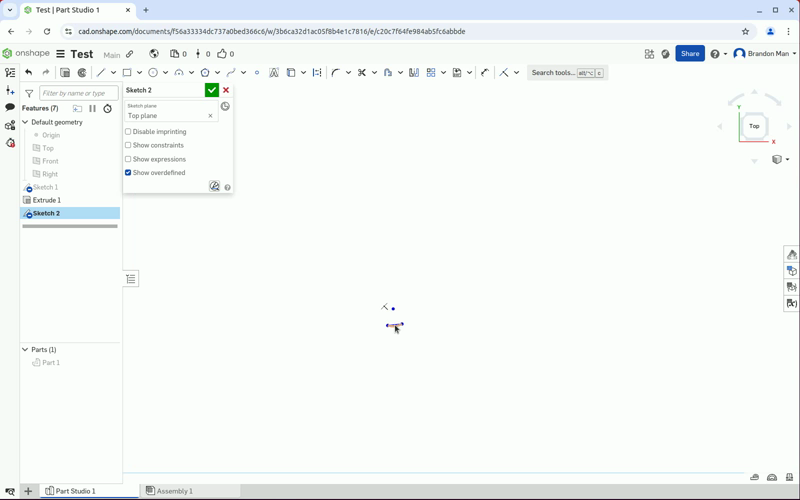
scroll(6)
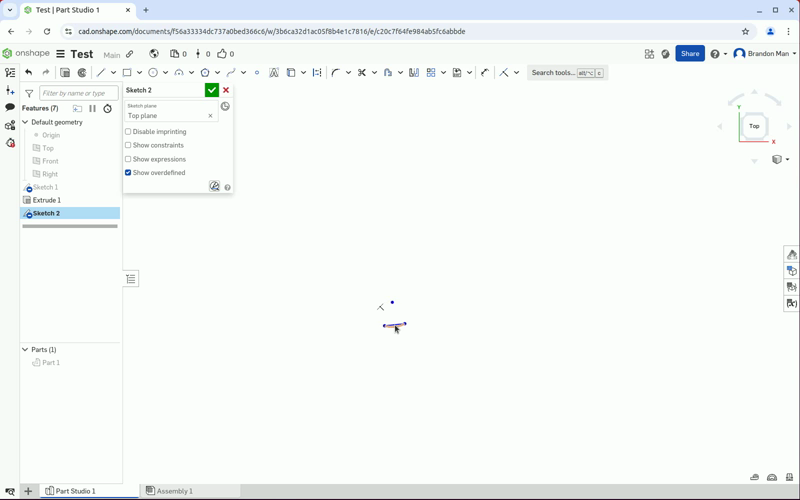
scroll(6)
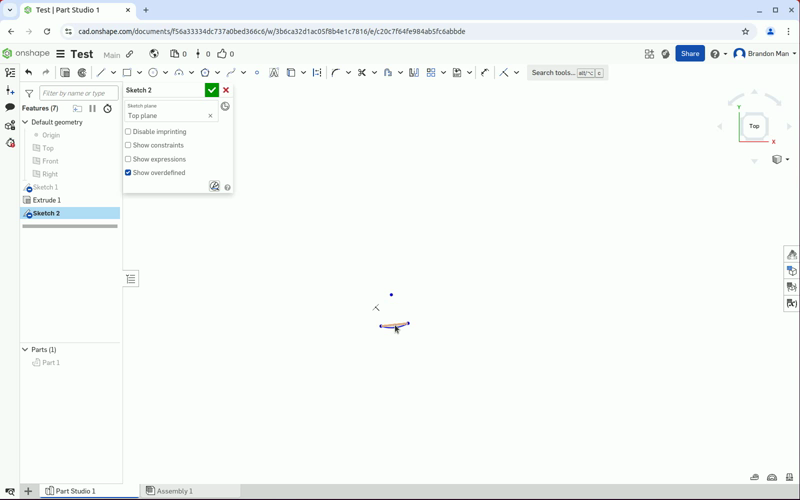
scroll(6)
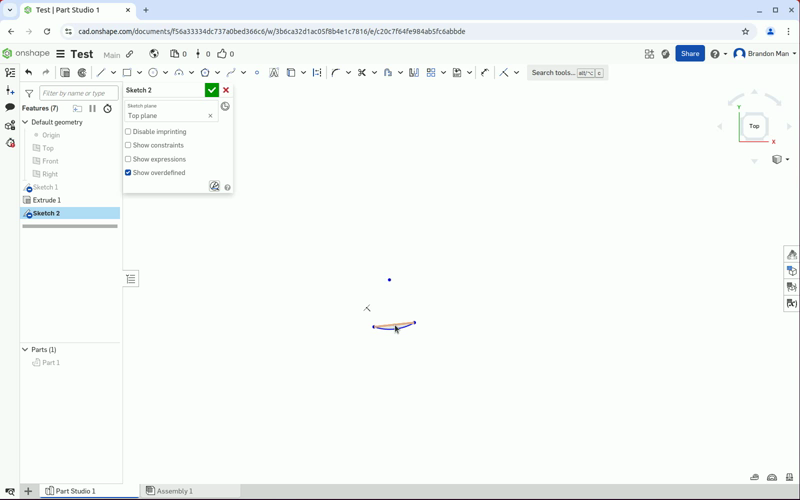
scroll(6)
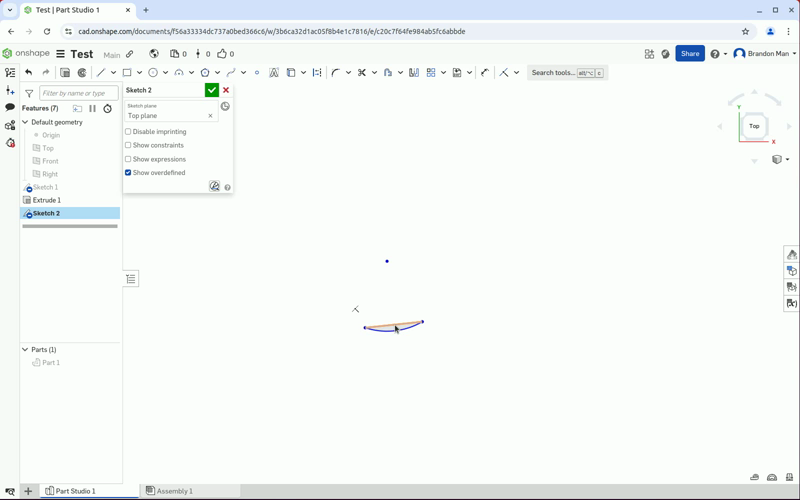
scroll(6)
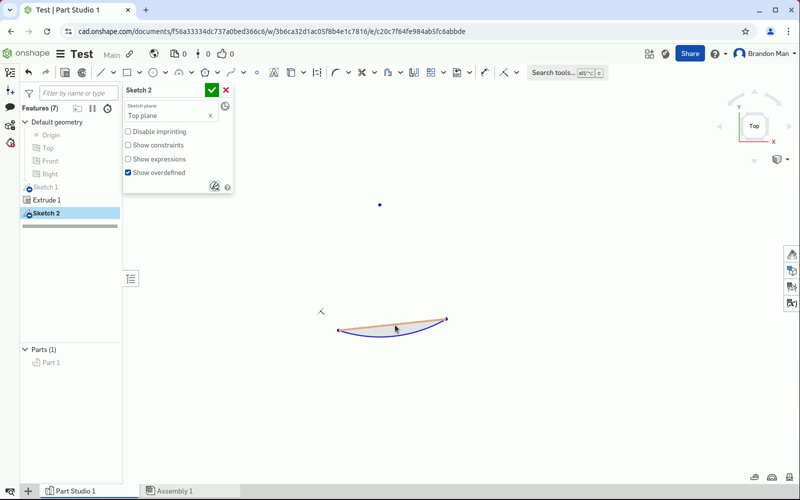
click(395, 324)
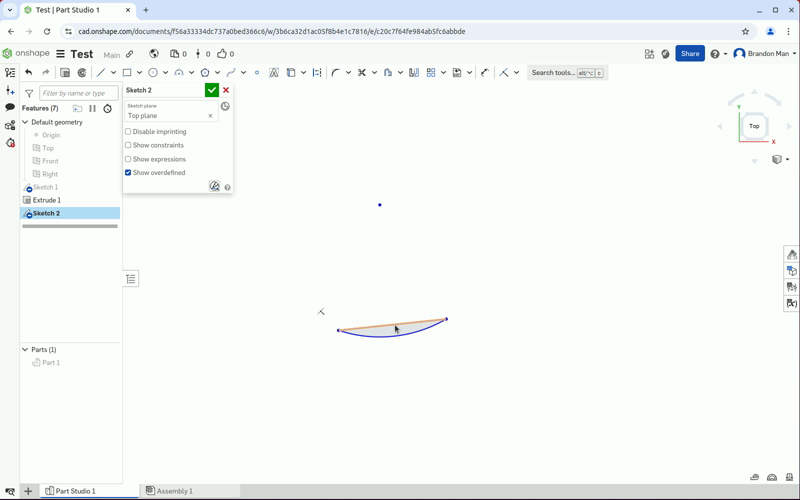
scroll(-6)
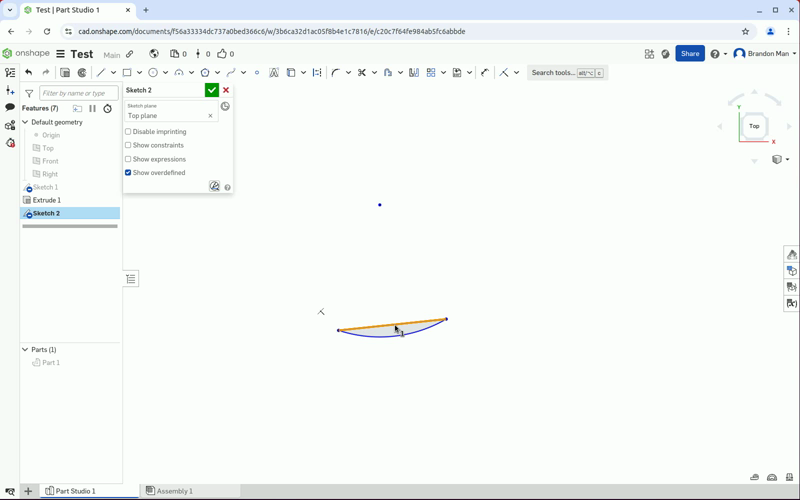
scroll(-6)
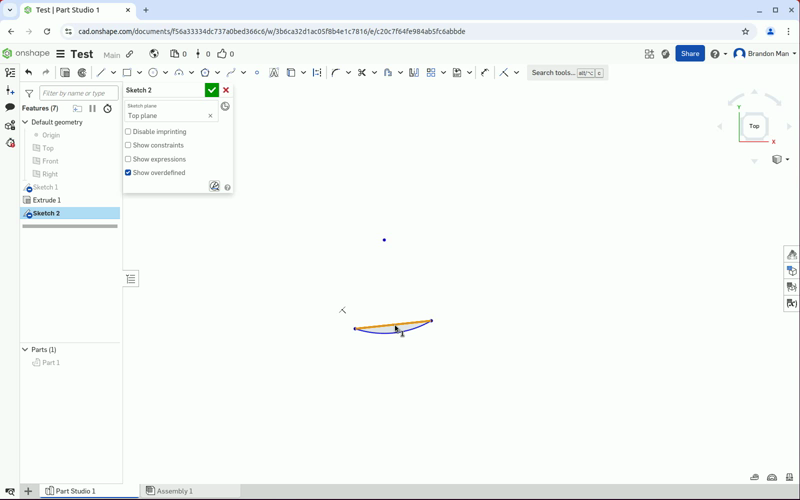
scroll(-6)
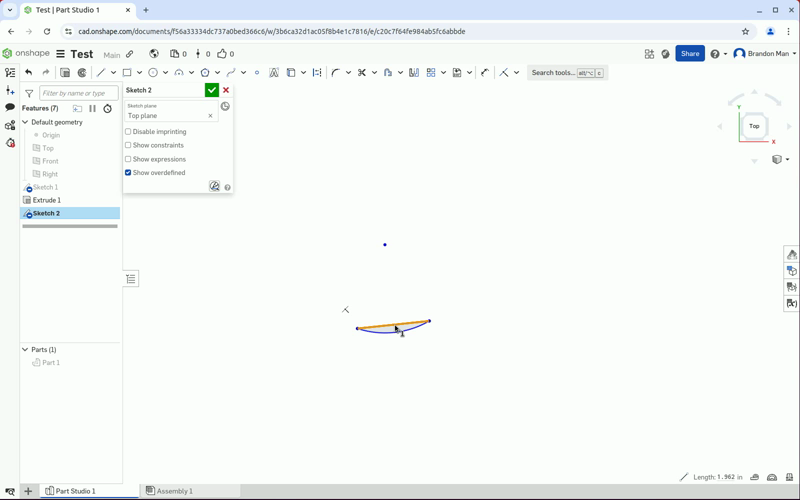
scroll(-6)
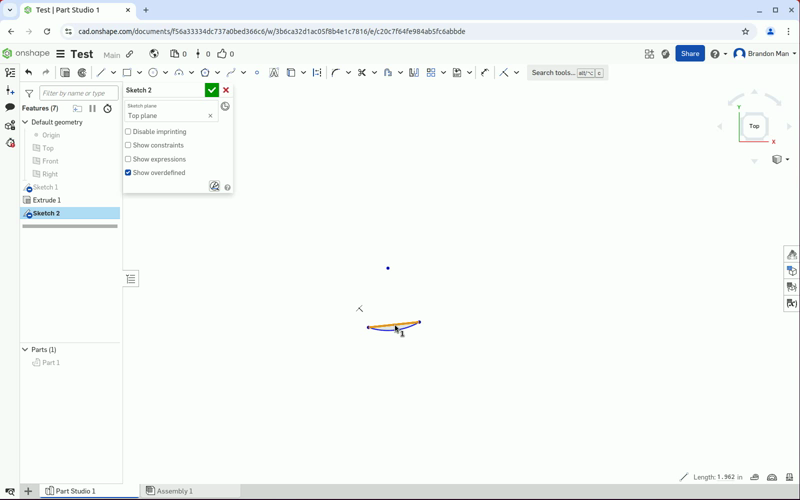
scroll(-6)
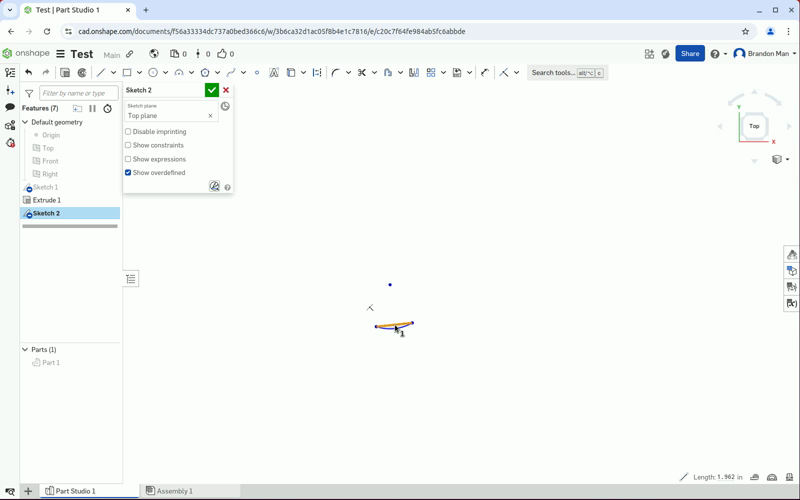
scroll(-6)
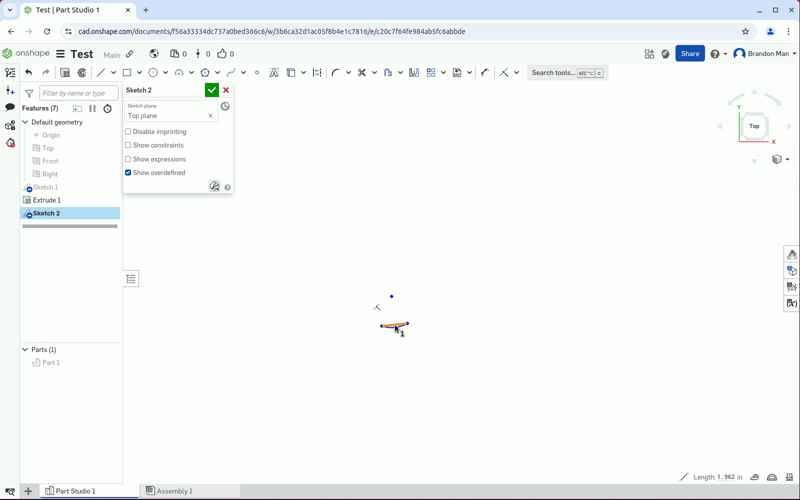
scroll(-6)
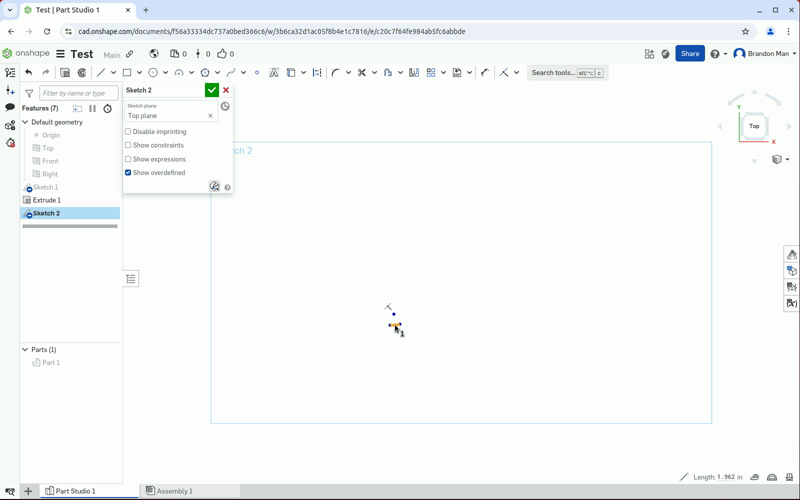
mouse_move(73, 352)
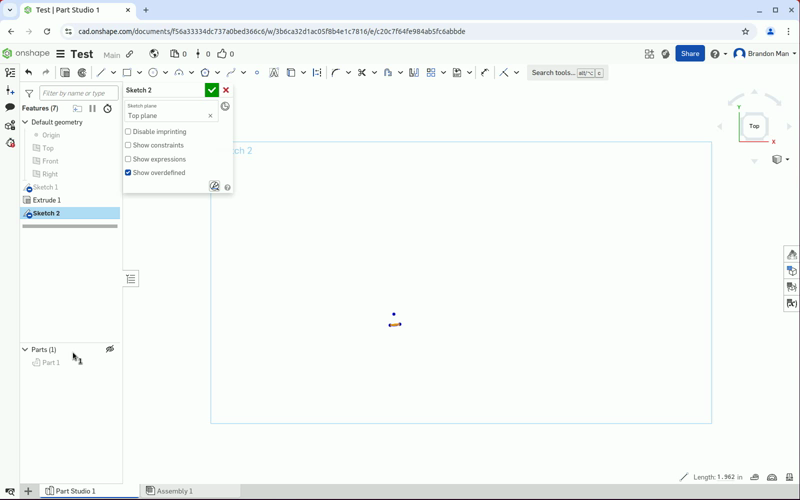
key(shift+y)
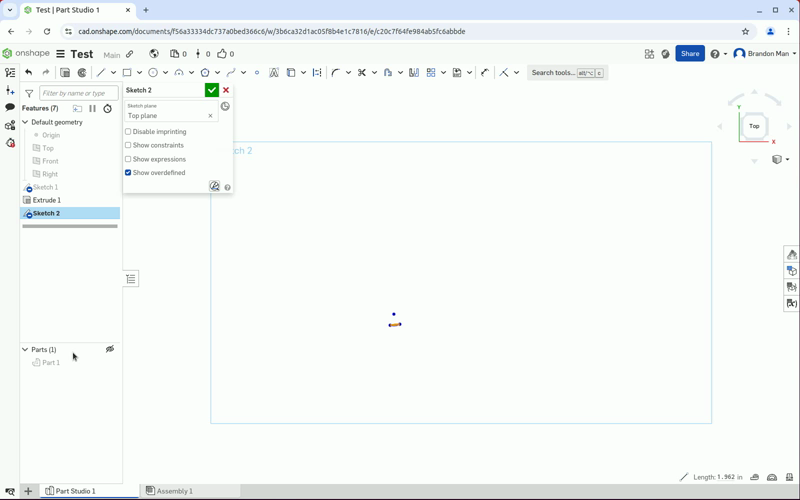
key(shift+e)
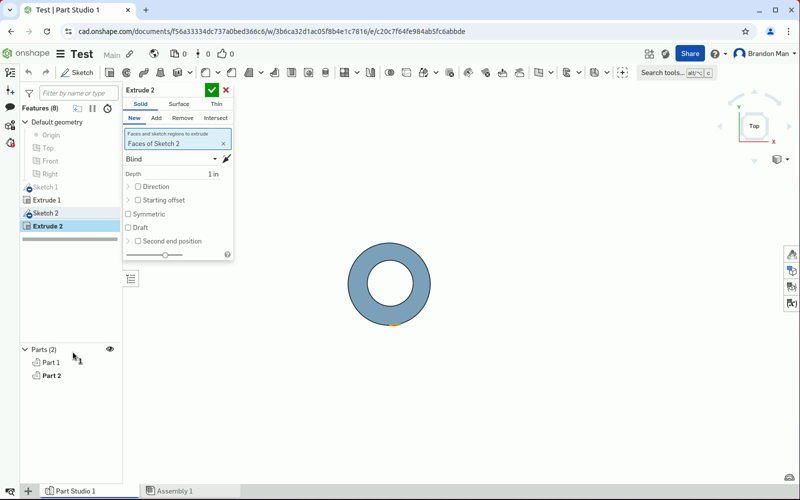
mouse_move(143, 106)
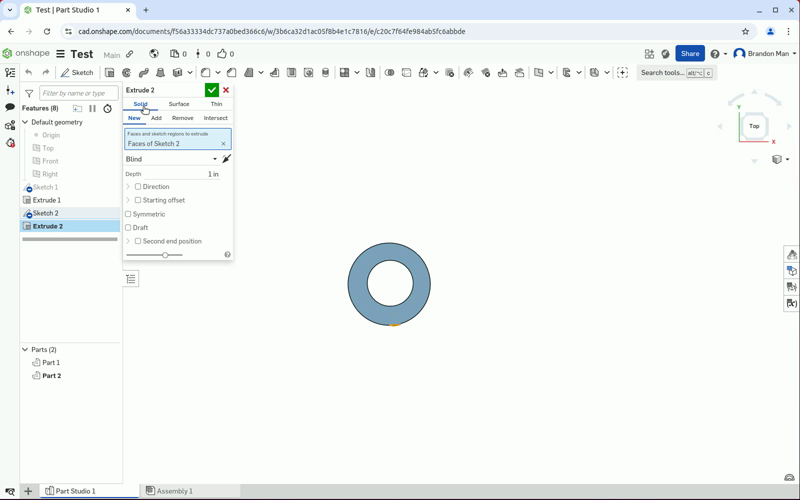
click(143, 106)
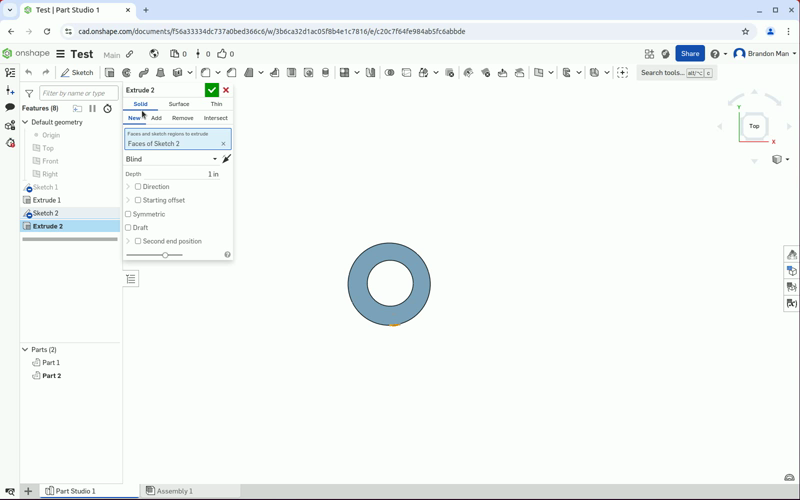
mouse_move(137, 120)
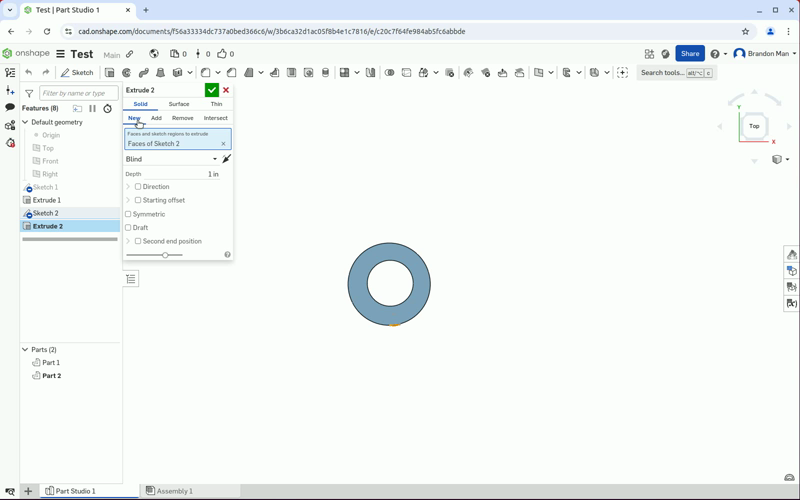
click(137, 120)
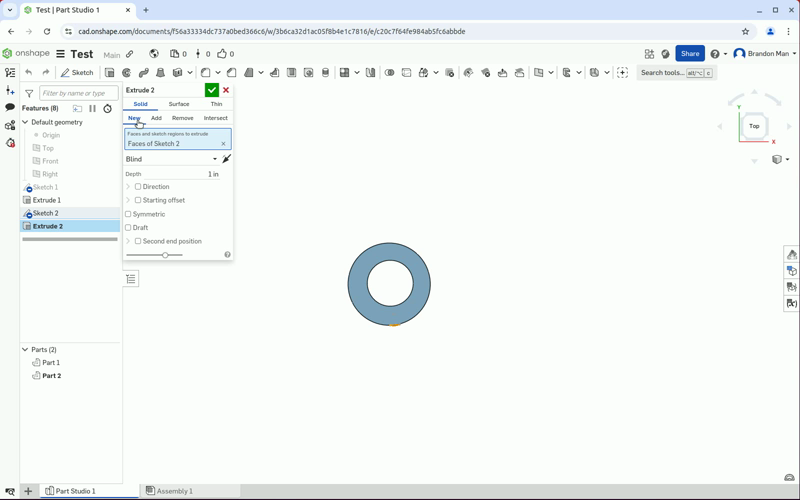
key(tab, 4)
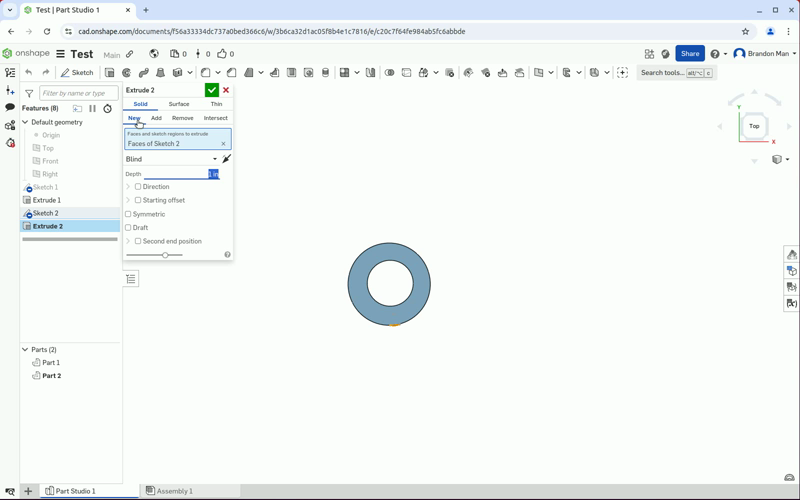
text(6.499)
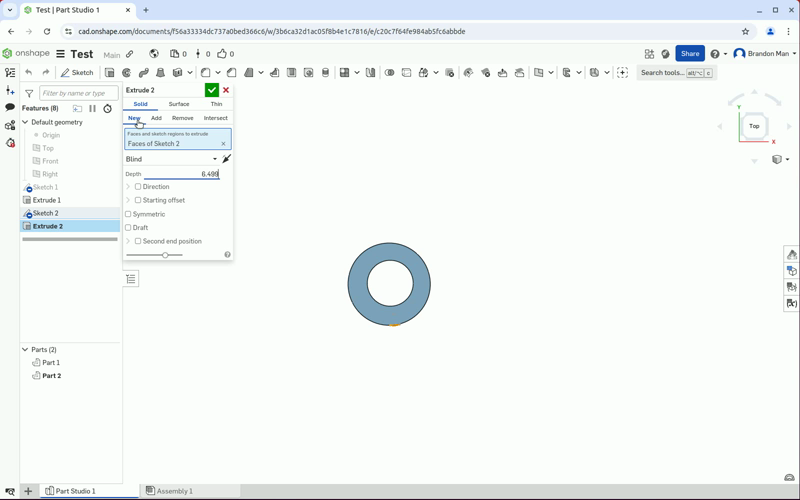
key(enter)
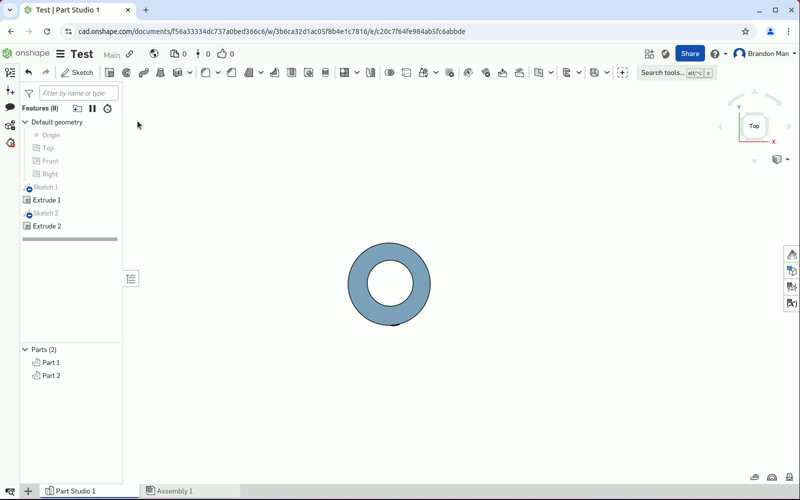
key(shift+h)
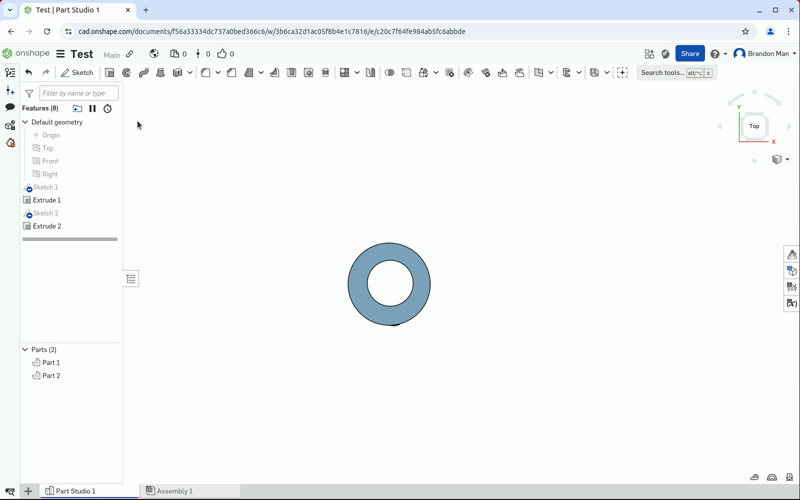
key(shift+h)
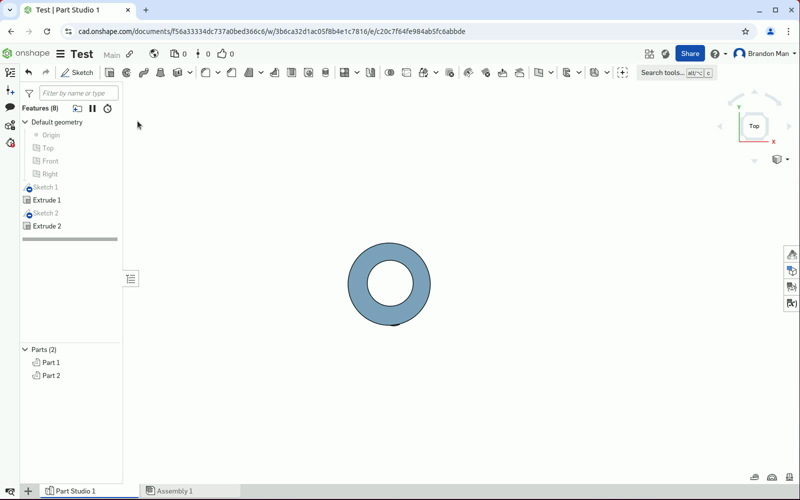
mouse_move(73, 189)
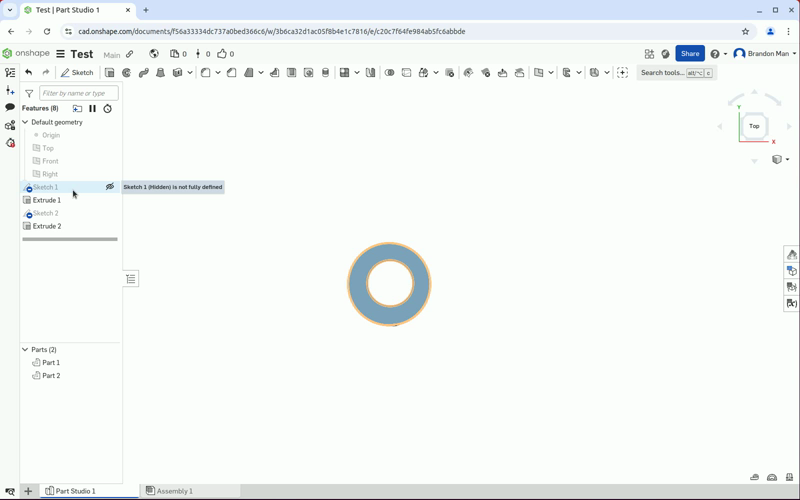
click(73, 189)
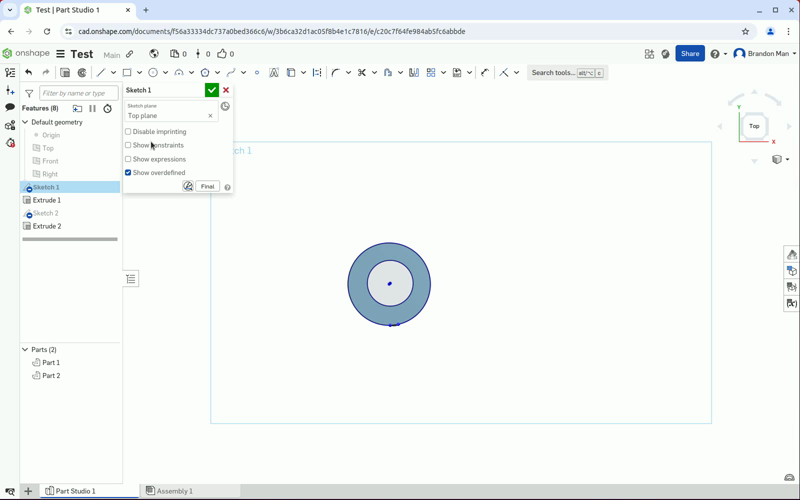
mouse_move(229, 92)
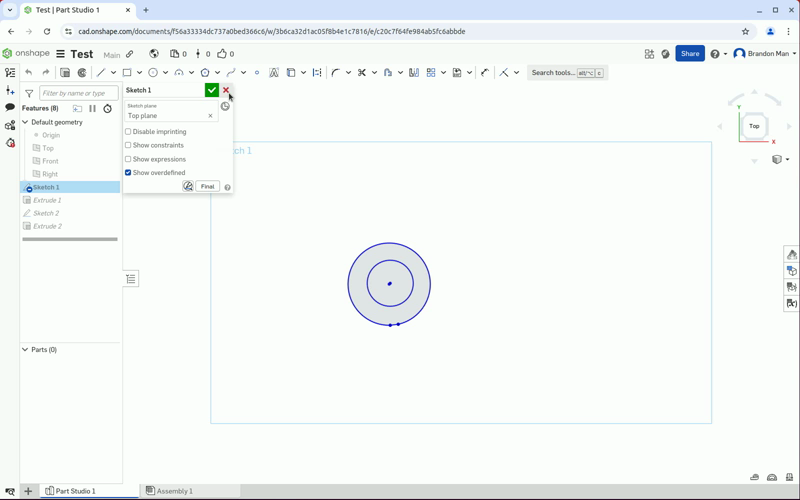
click(229, 92)
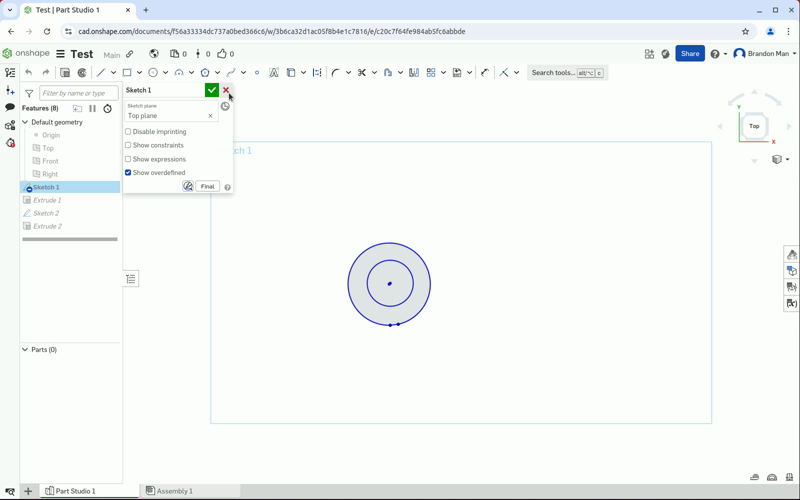
key(shift+s)
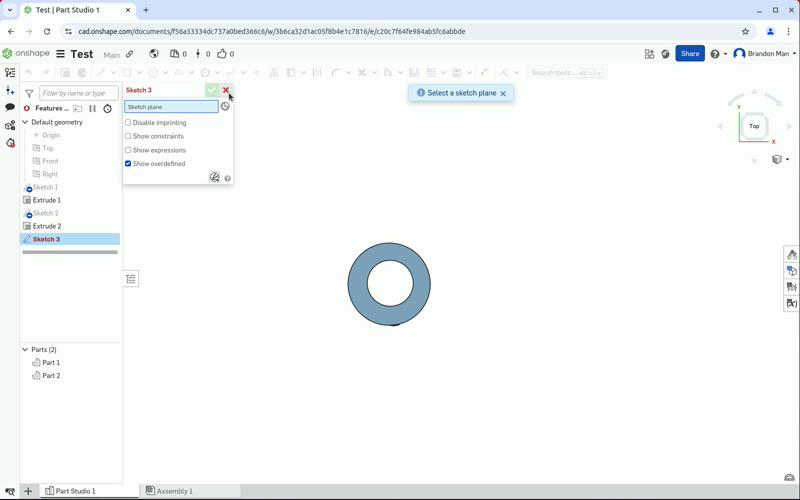
mouse_move(73, 150)
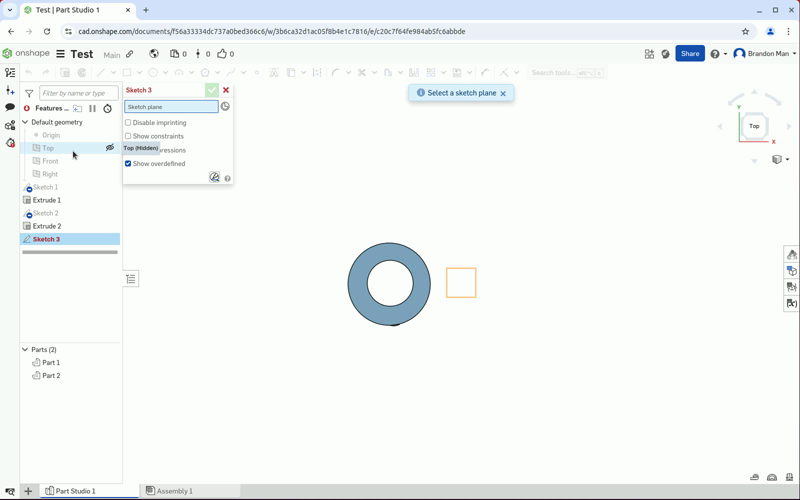
click(73, 150)
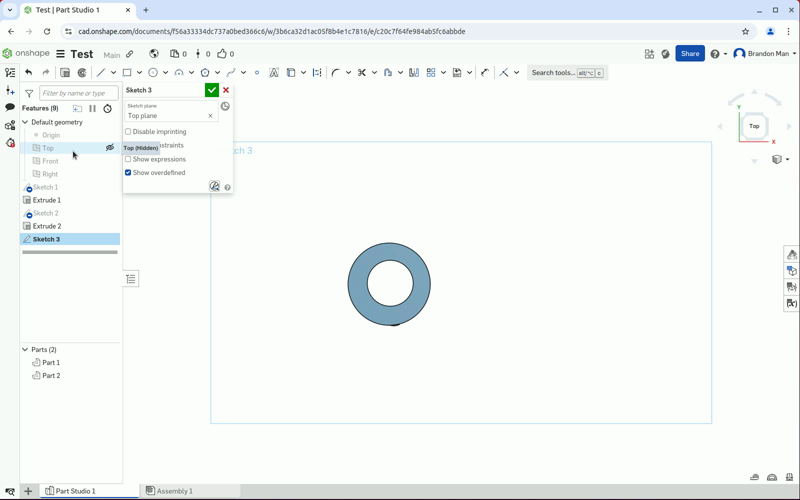
mouse_move(73, 352)
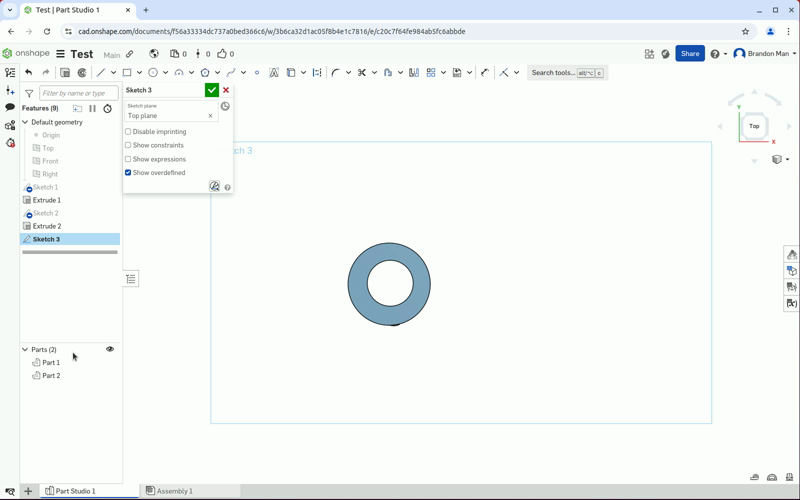
key(y)
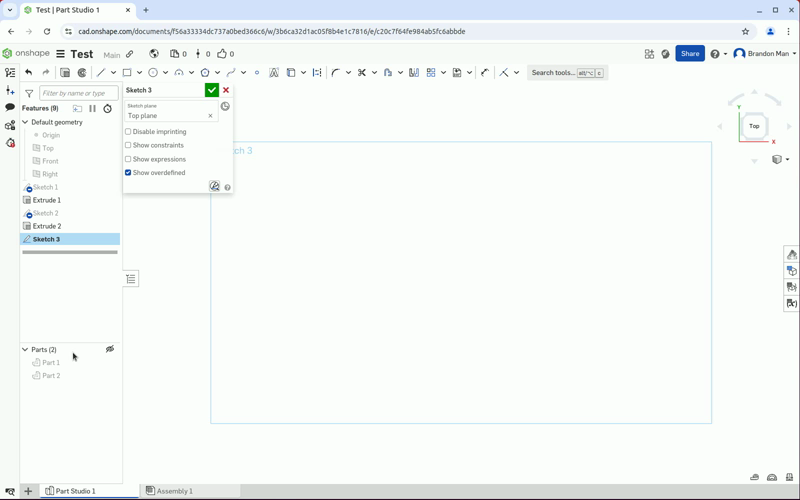
key(a)
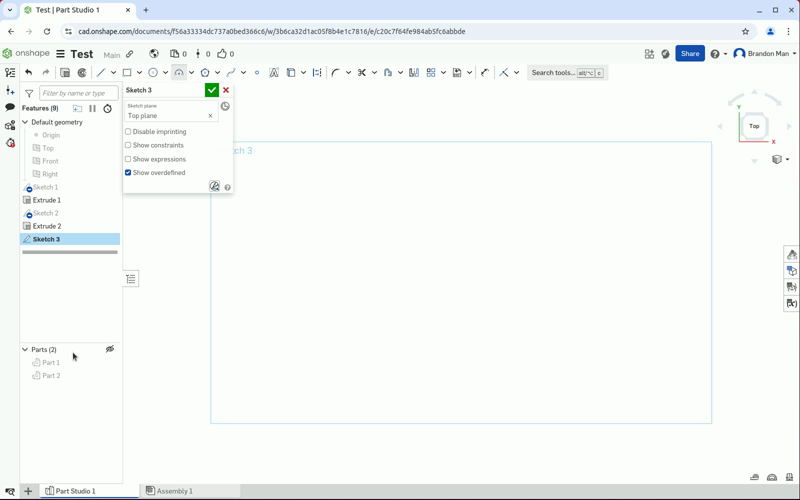
key_down(shift)
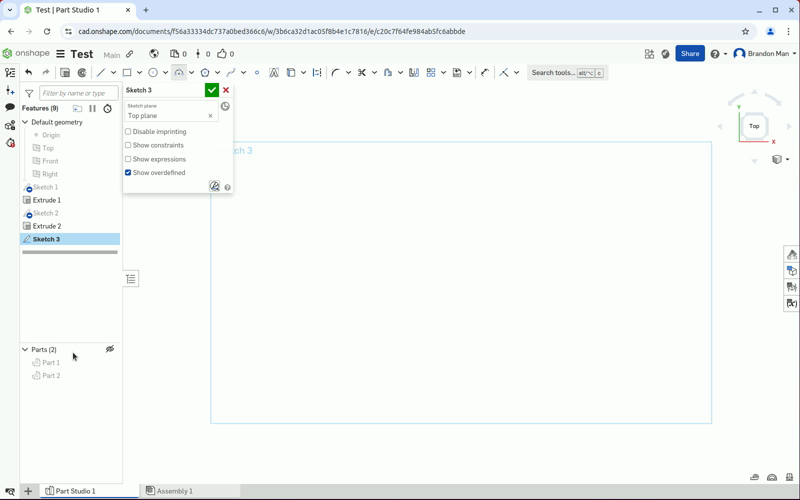
mouse_move(393, 240)
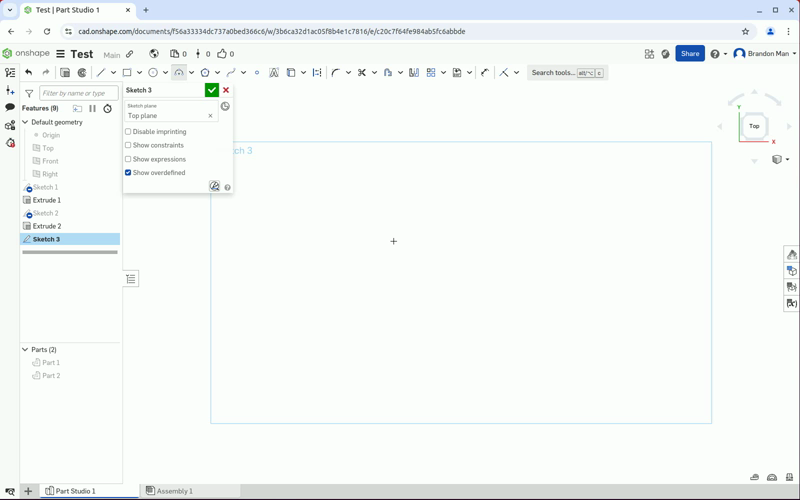
click(393, 240)
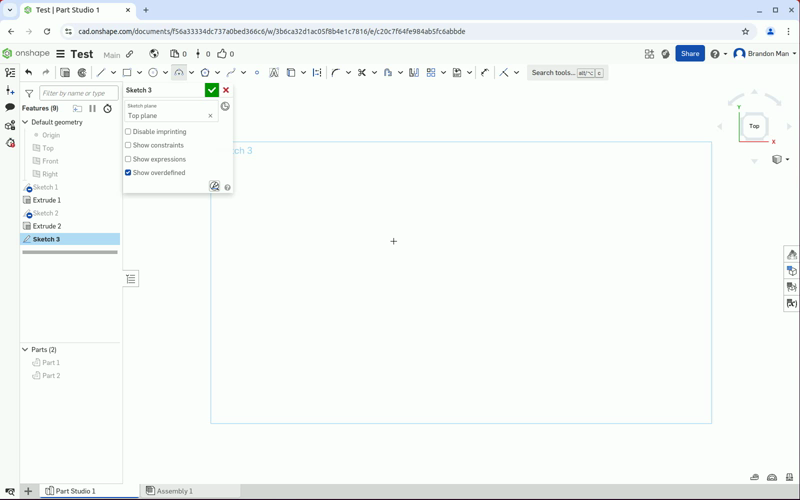
key_up(shift)
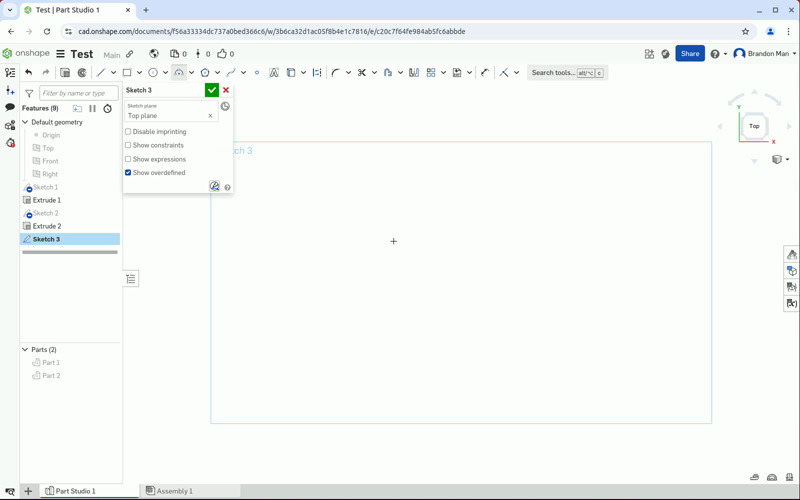
key_down(shift)
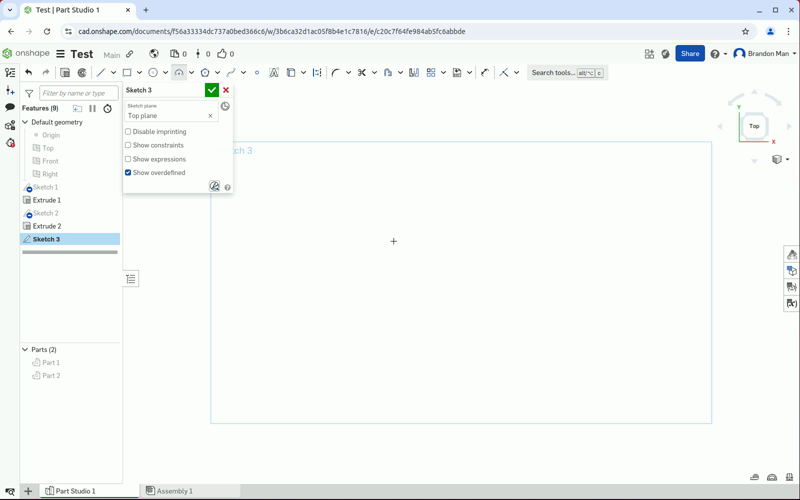
mouse_move(397, 324)
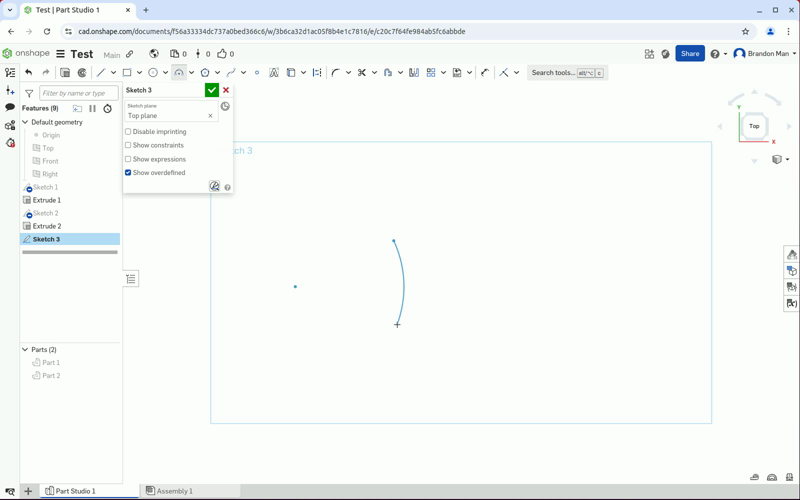
click(397, 324)
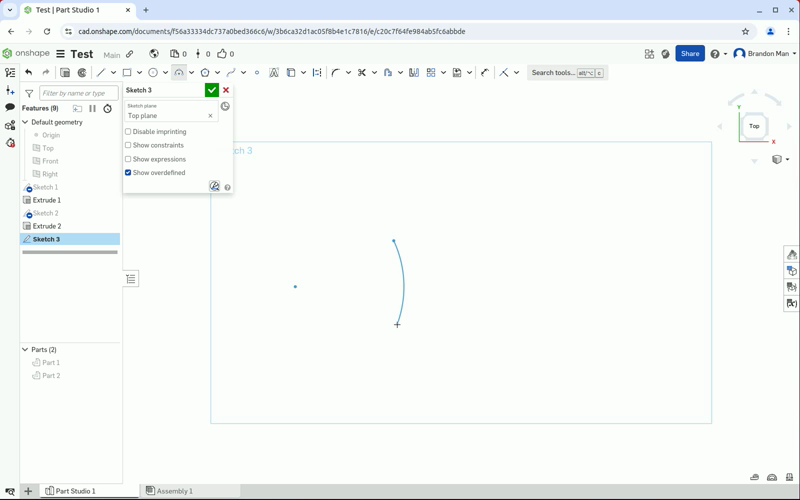
mouse_move(431, 281)
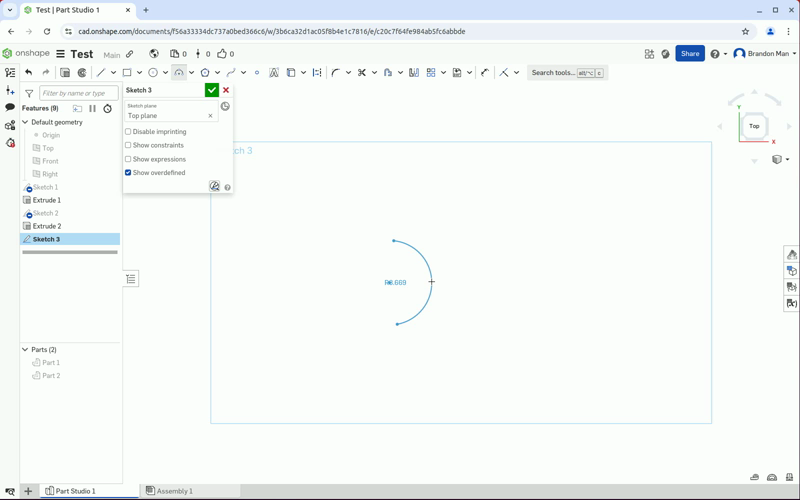
click(431, 281)
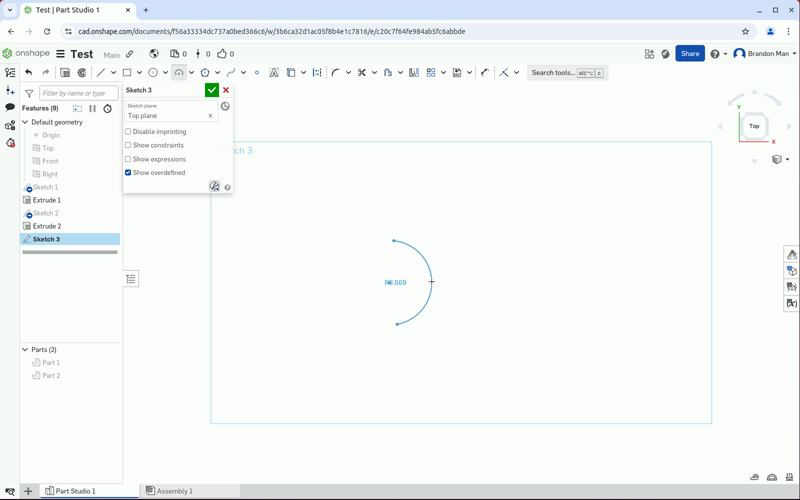
key_up(shift)
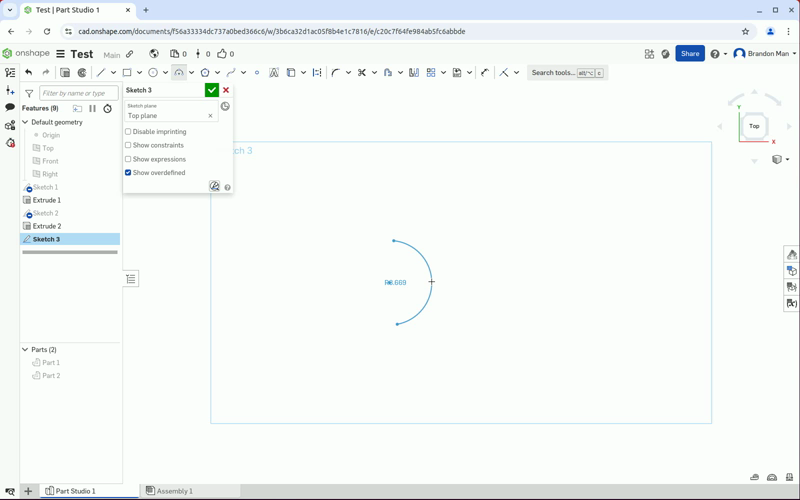
key(esc)
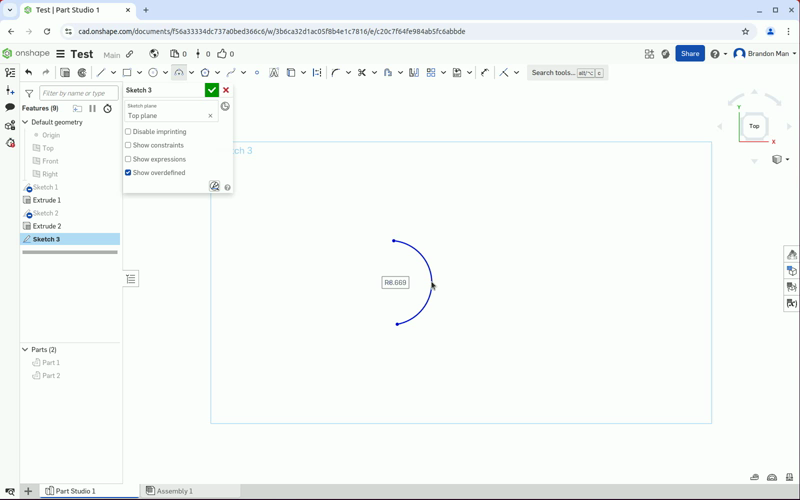
key(l)
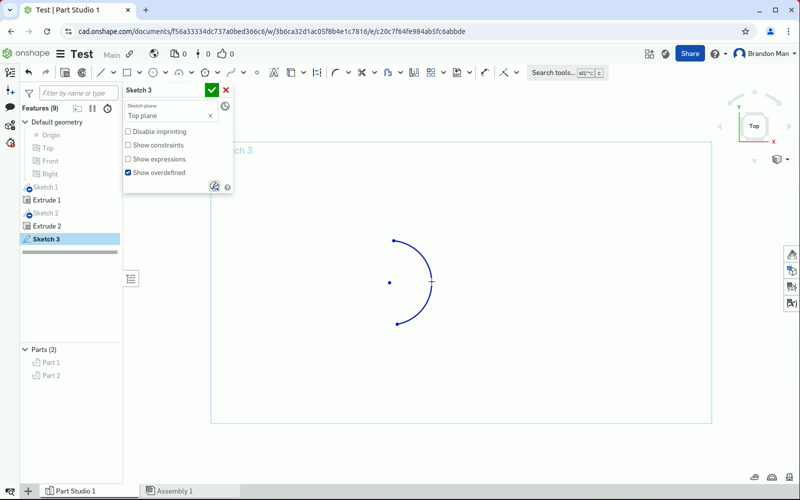
mouse_move(397, 324)
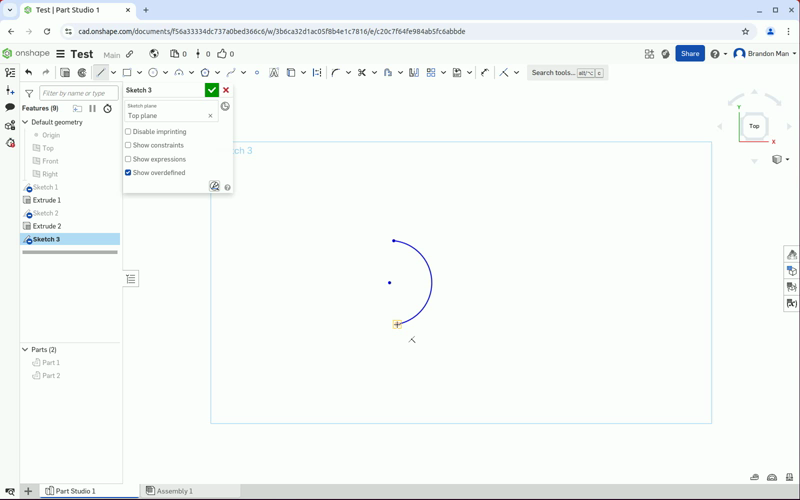
click(397, 324)
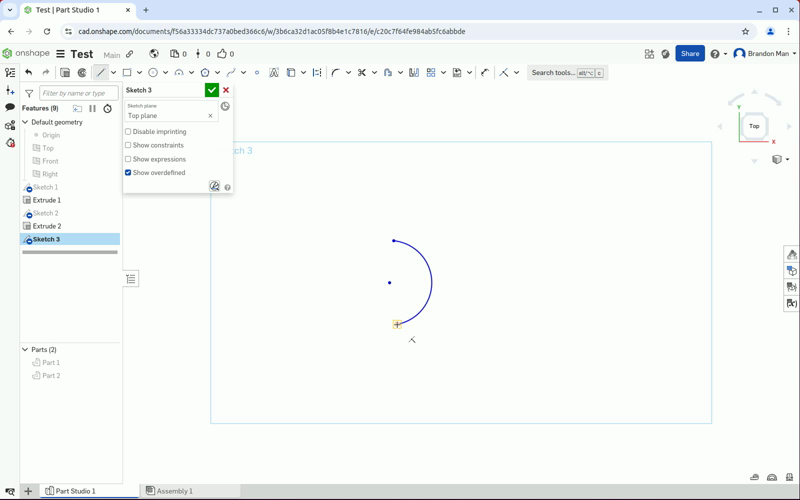
key_down(shift)
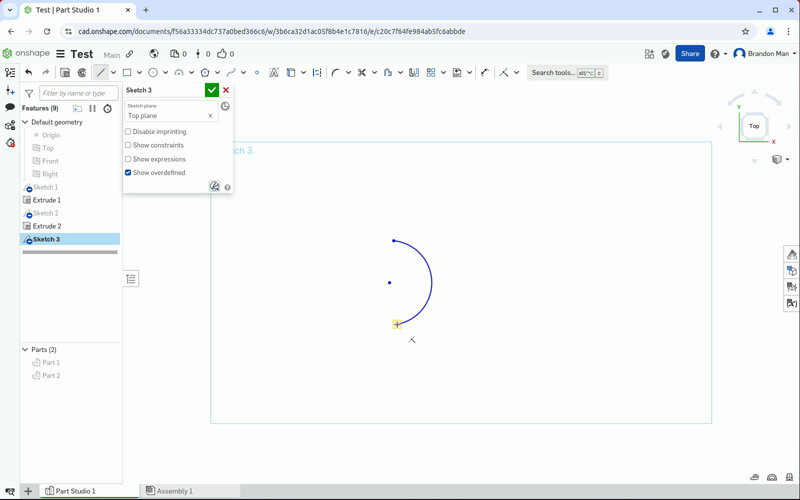
mouse_move(512, 313)
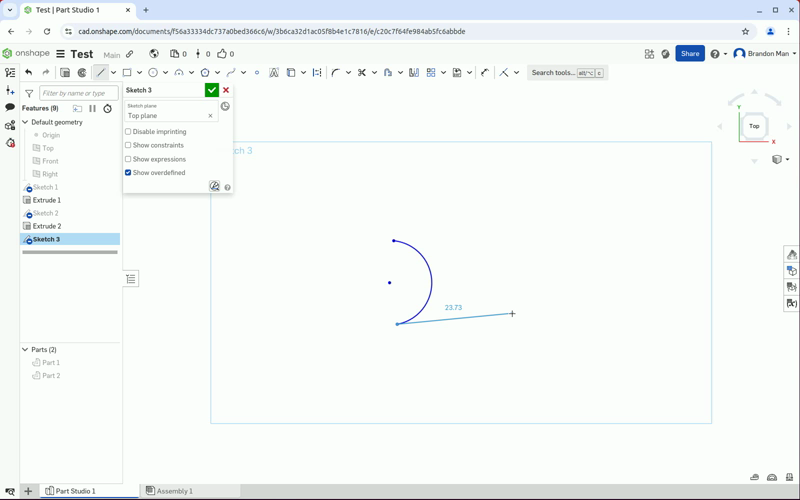
click(512, 313)
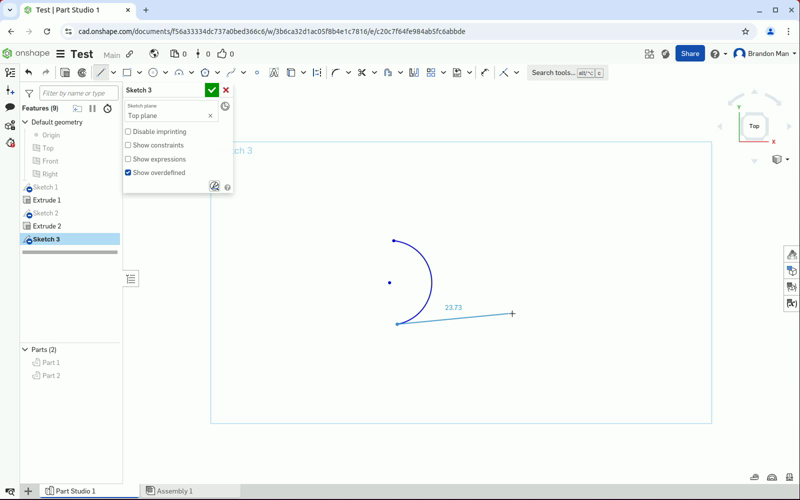
key_up(shift)
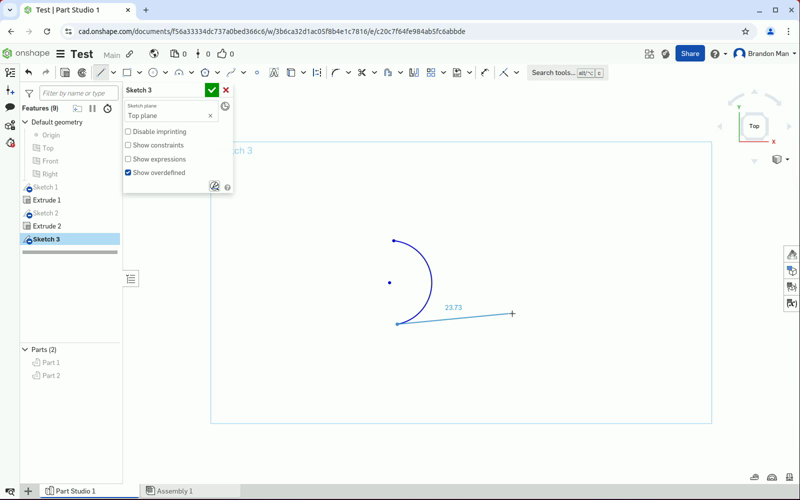
key(esc)
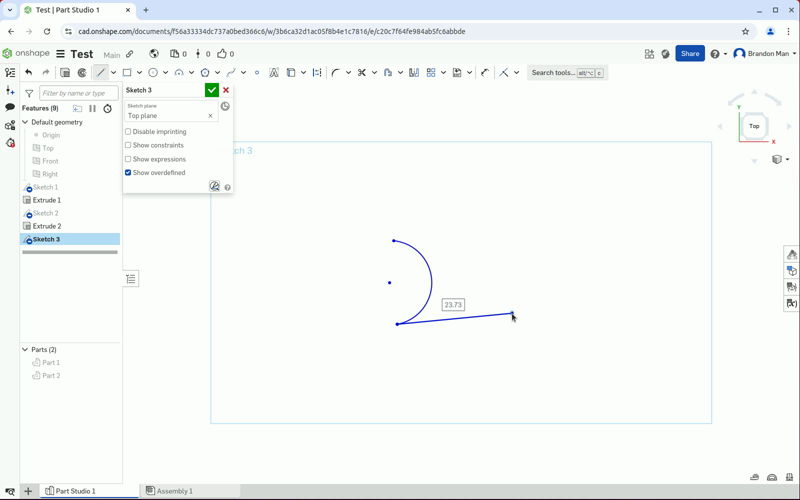
key(a)
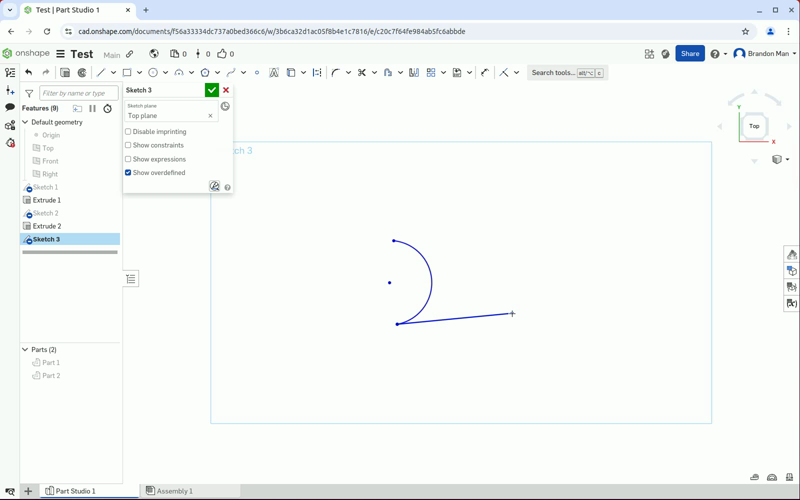
mouse_move(512, 313)
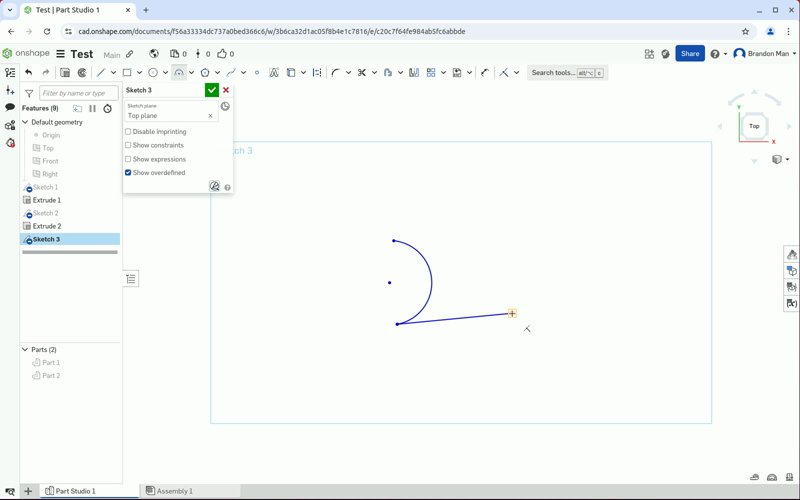
click(512, 313)
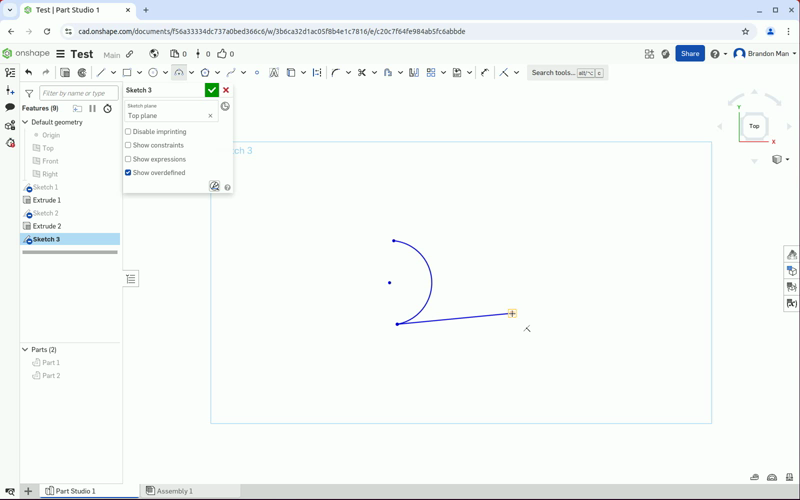
key_down(shift)
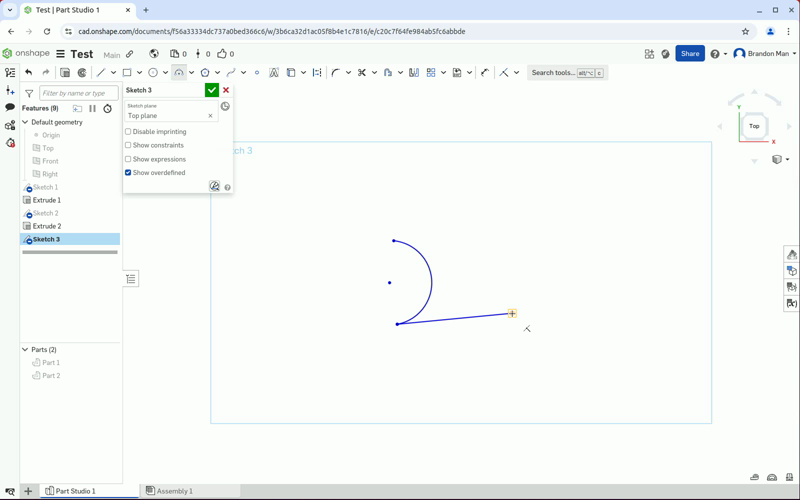
mouse_move(512, 251)
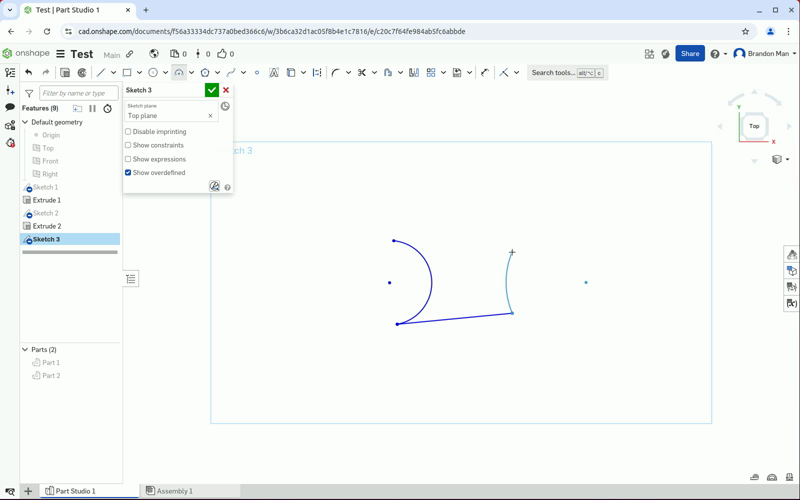
click(512, 251)
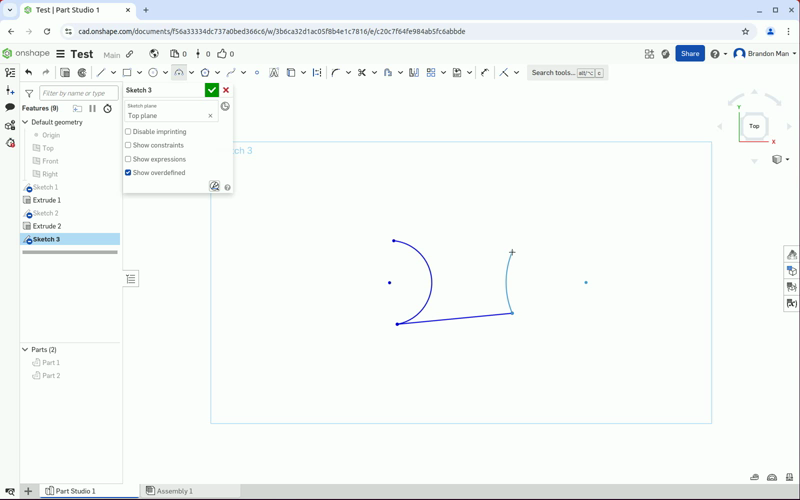
mouse_move(543, 282)
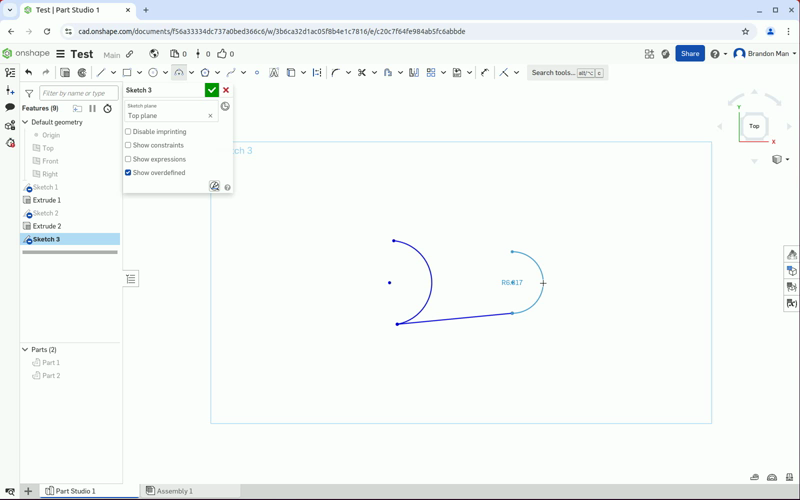
click(543, 282)
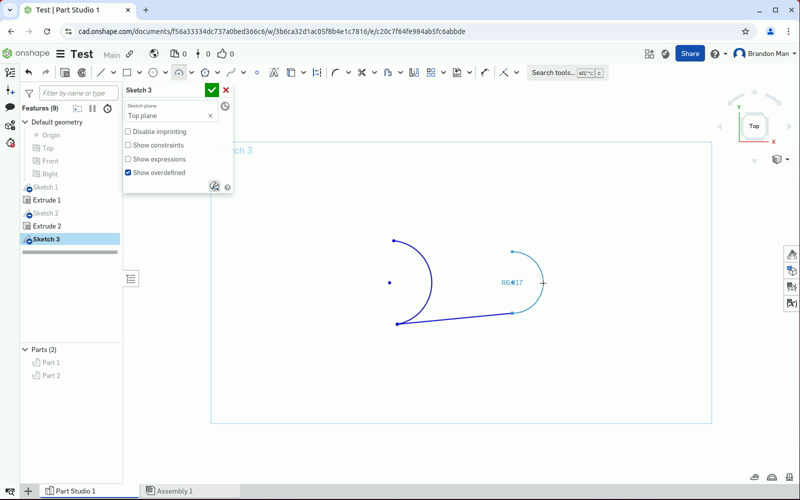
key_up(shift)
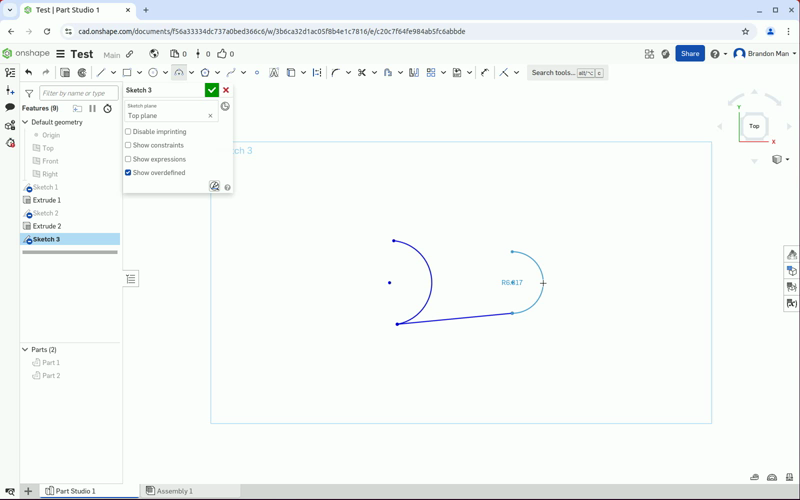
key(esc)
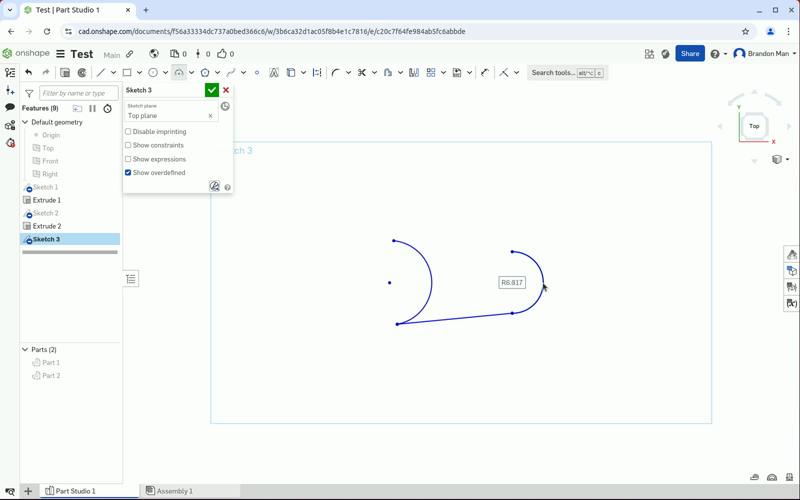
key(l)
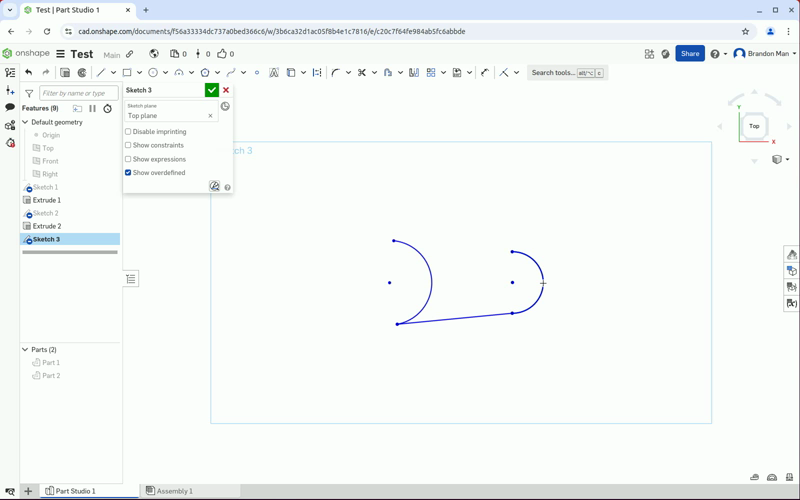
mouse_move(512, 251)
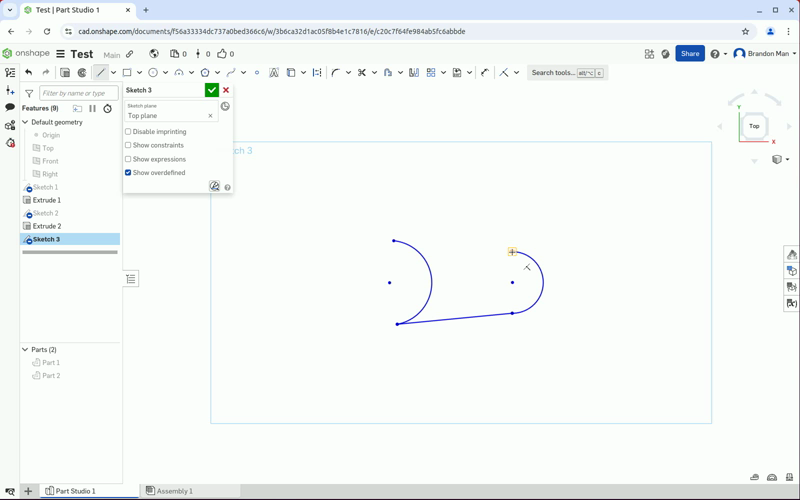
click(512, 251)
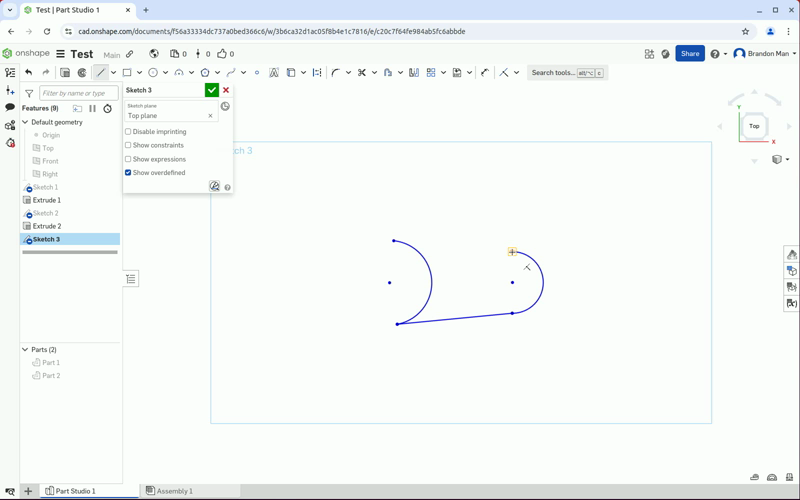
key_down(shift)
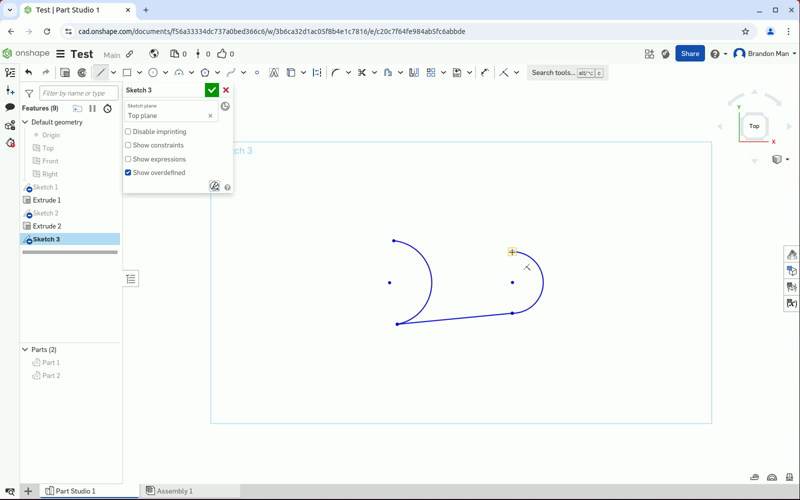
mouse_move(393, 240)
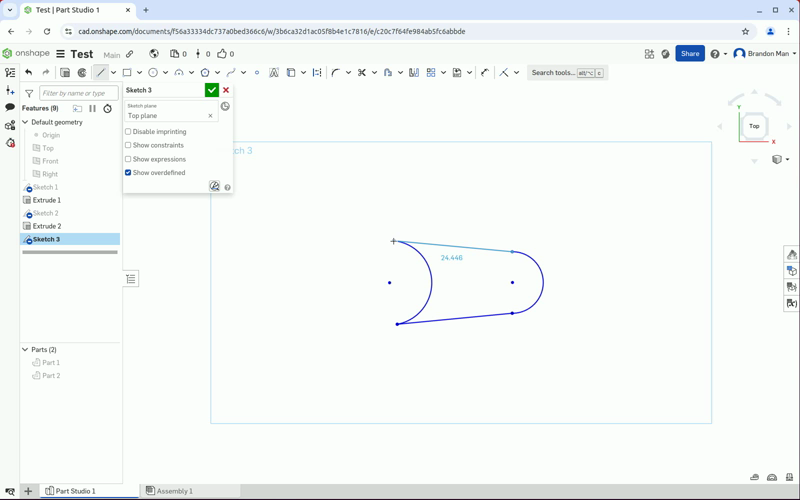
key_up(shift)
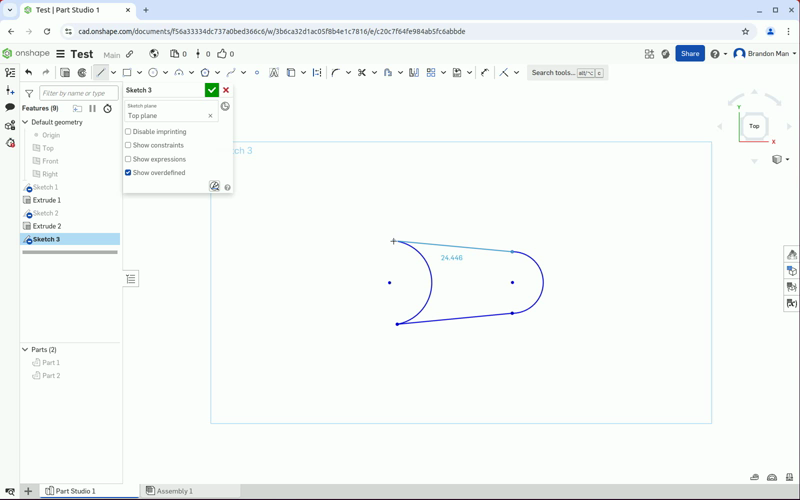
click(393, 240)
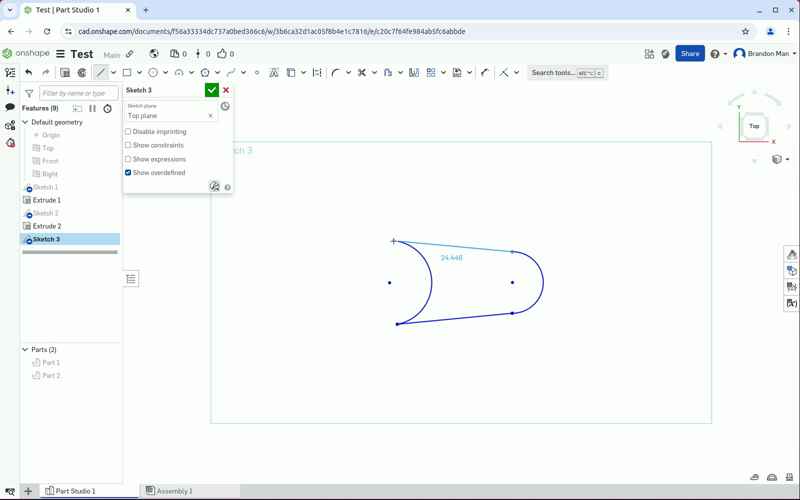
key(esc)
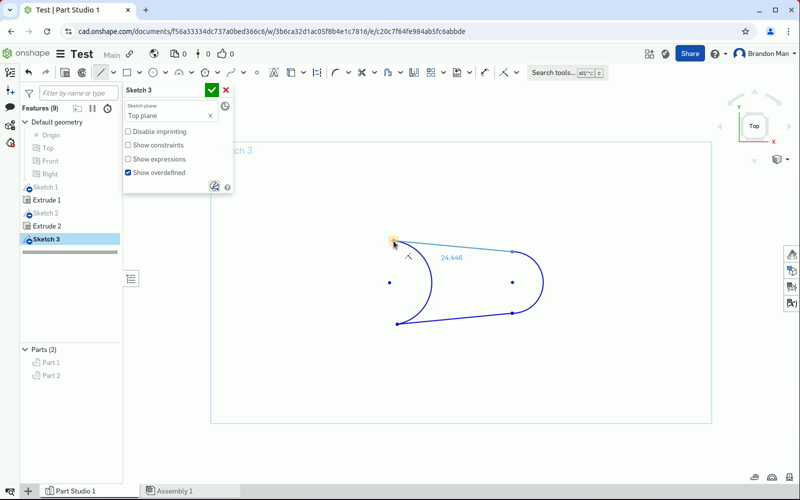
key(c)
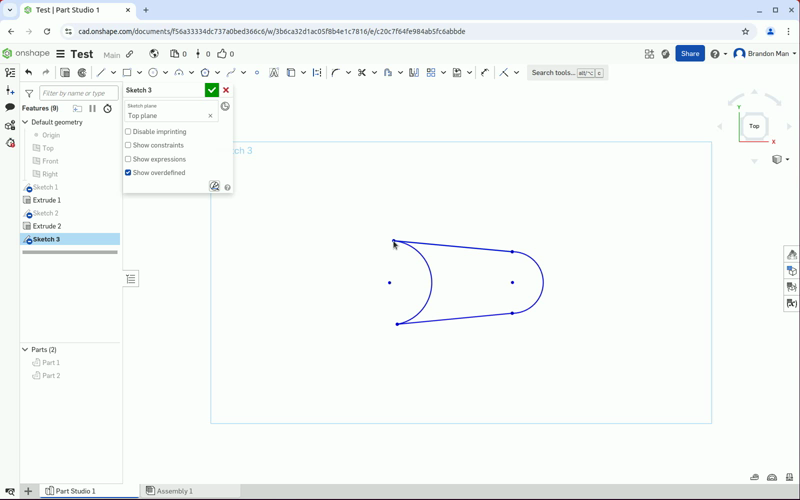
key_down(shift)
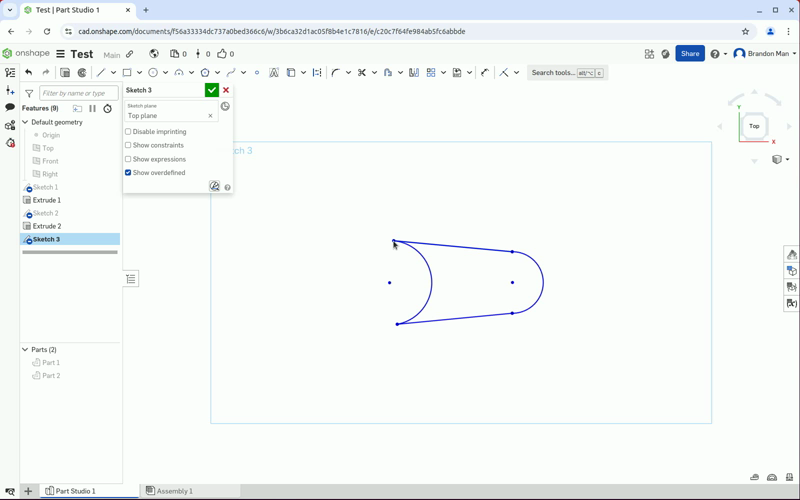
mouse_move(512, 283)
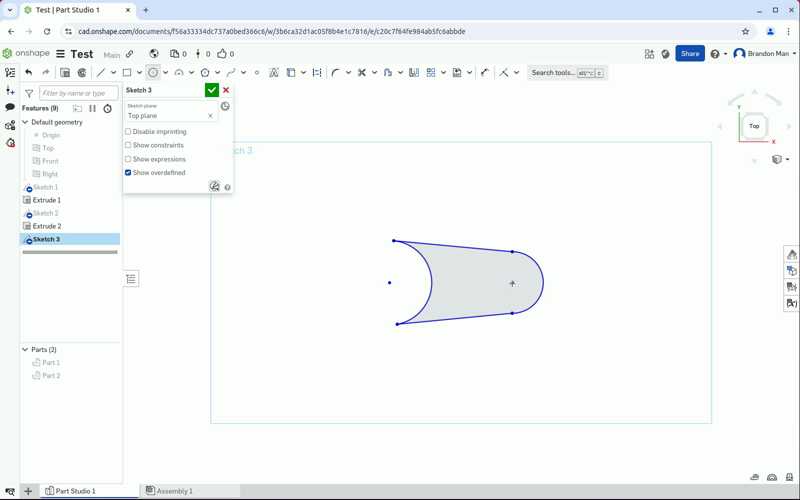
scroll(6)
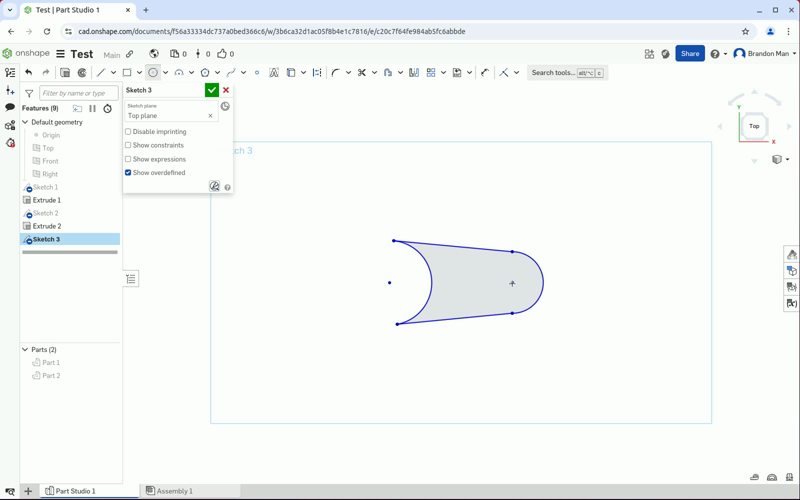
scroll(6)
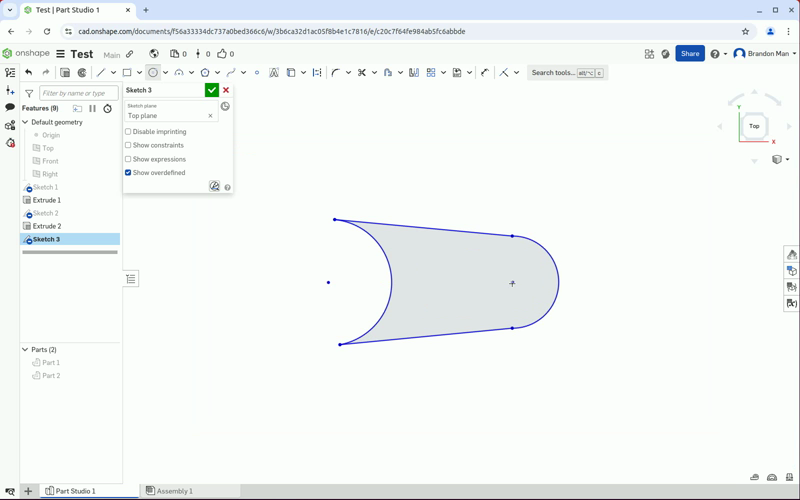
scroll(6)
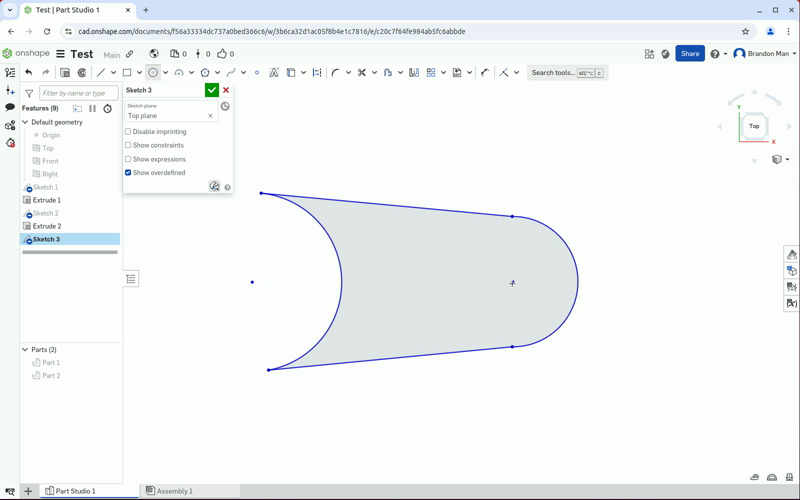
scroll(6)
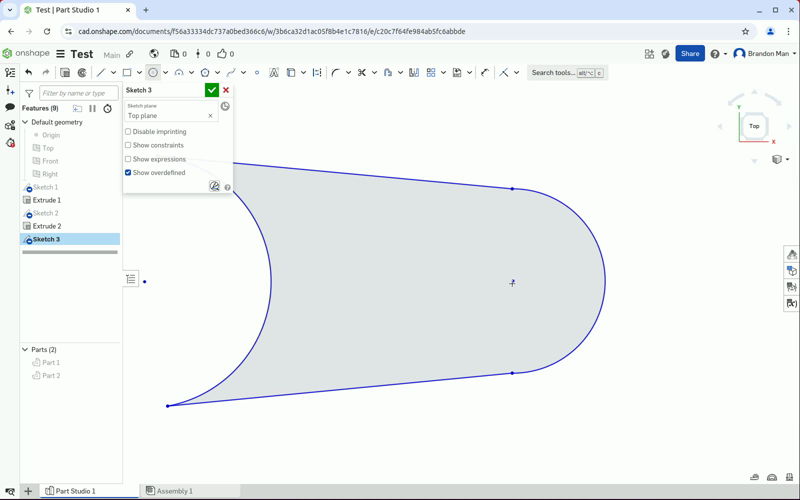
scroll(6)
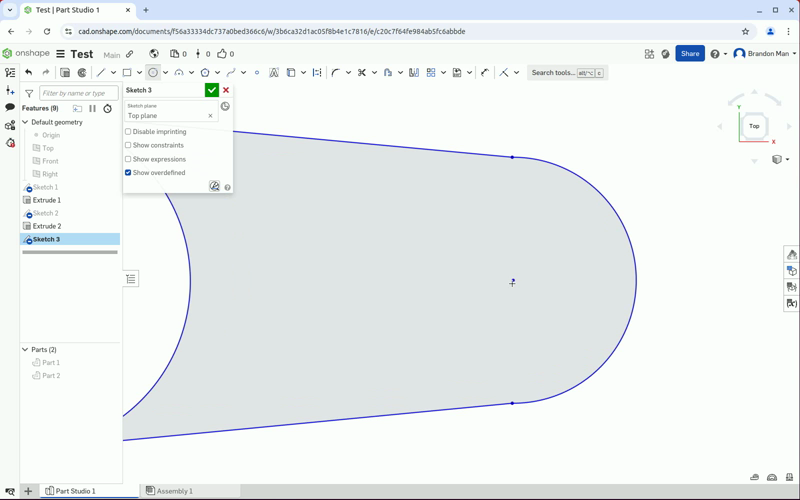
scroll(6)
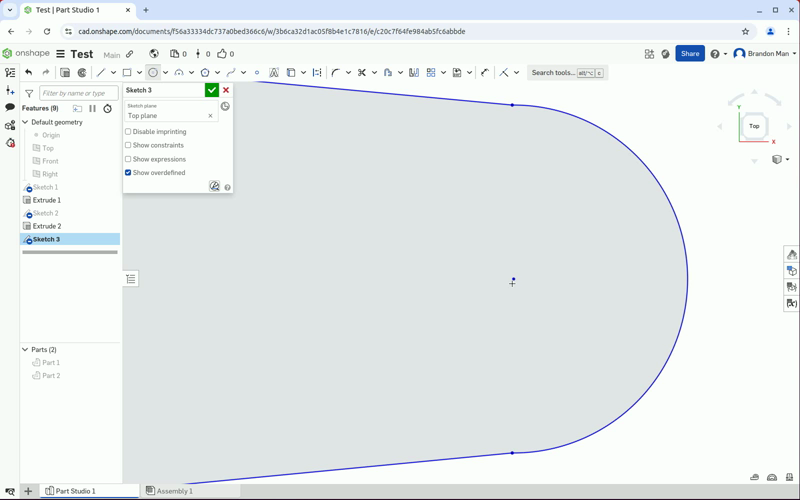
scroll(6)
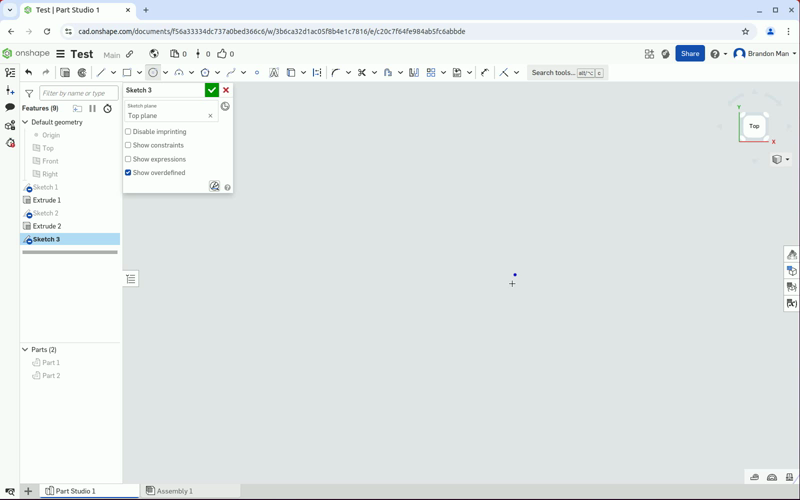
click(512, 283)
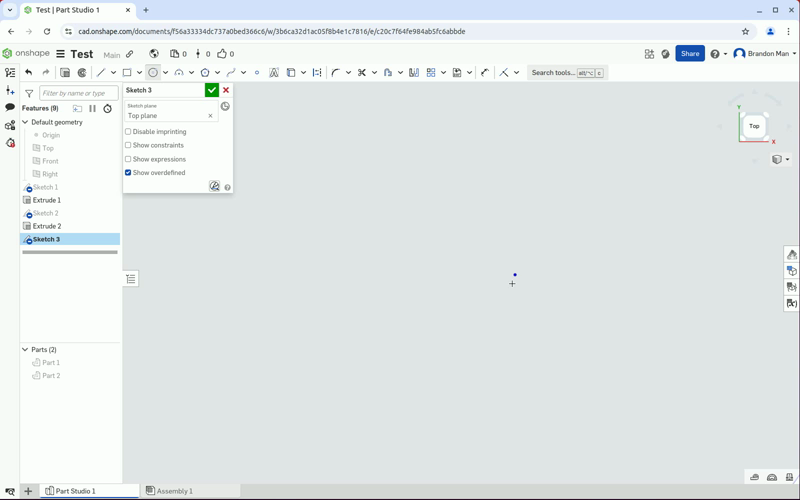
scroll(-6)
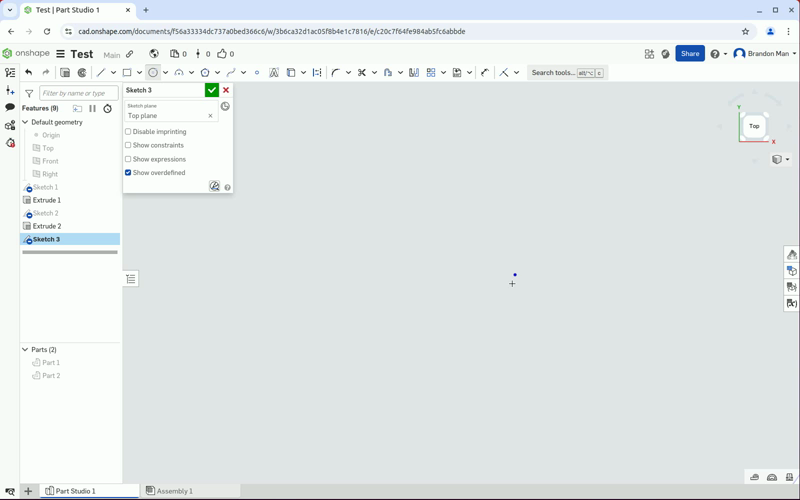
scroll(-6)
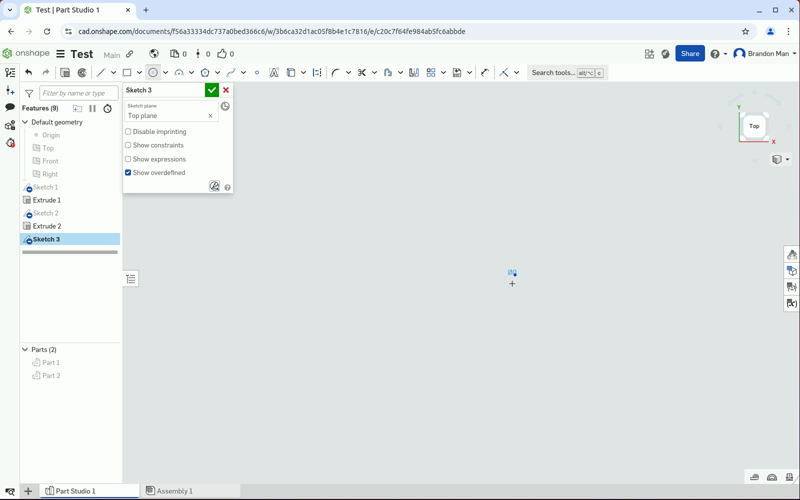
scroll(-6)
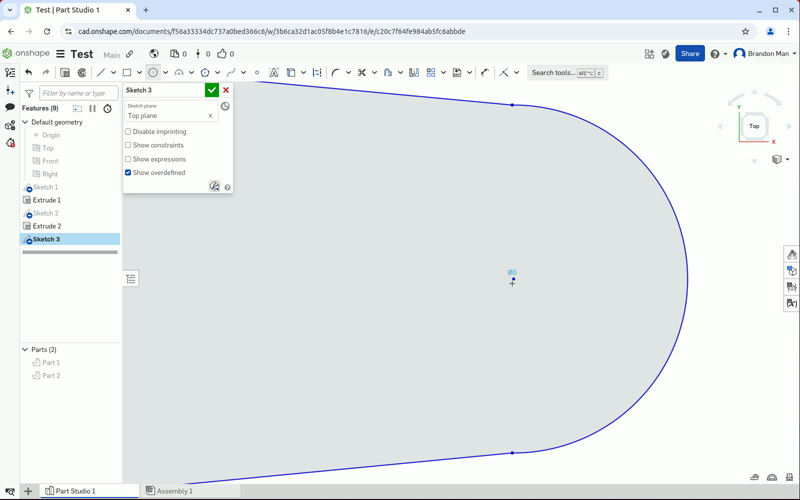
scroll(-6)
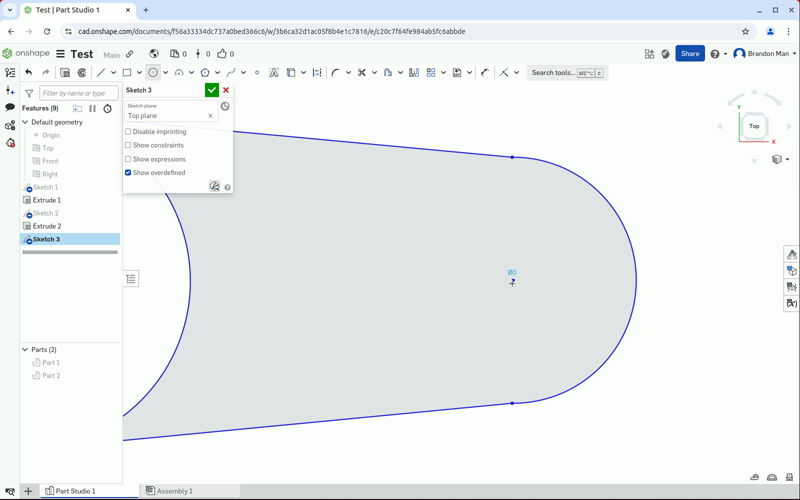
scroll(-6)
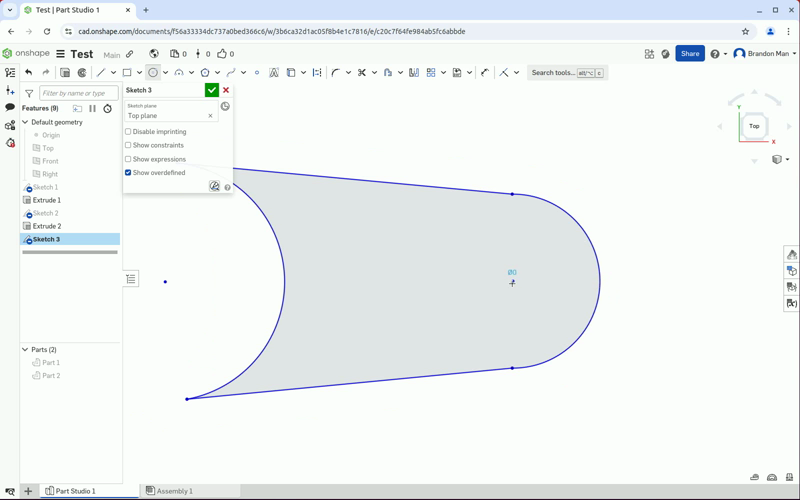
scroll(-6)
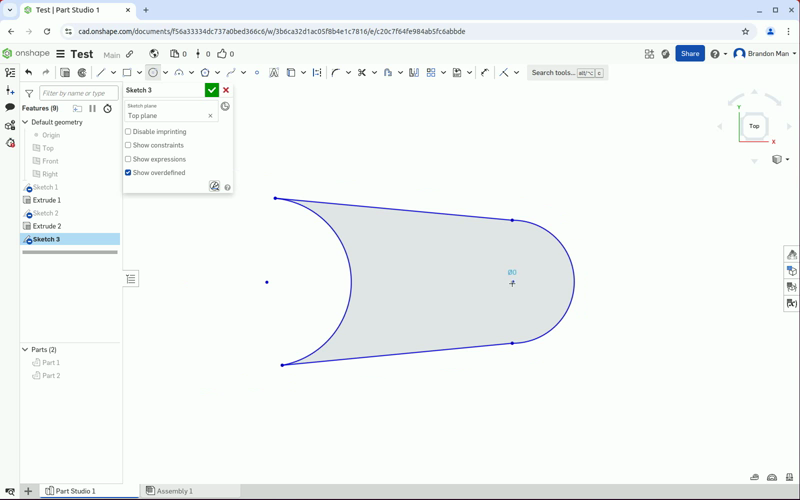
scroll(-6)
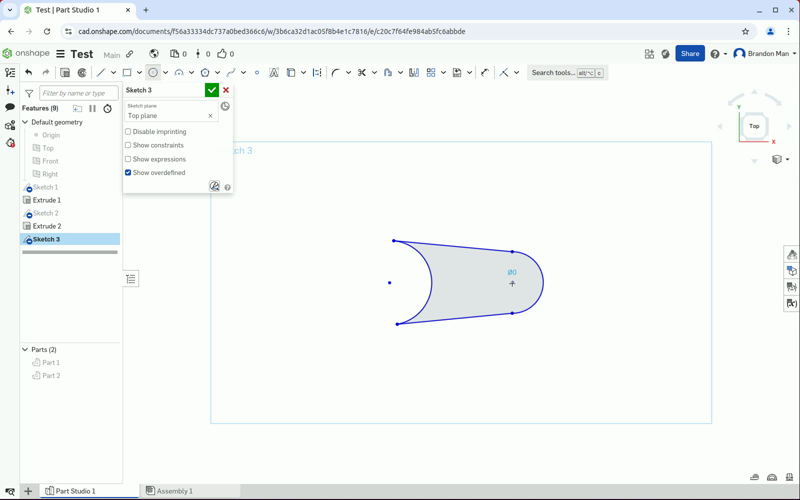
key_up(shift)
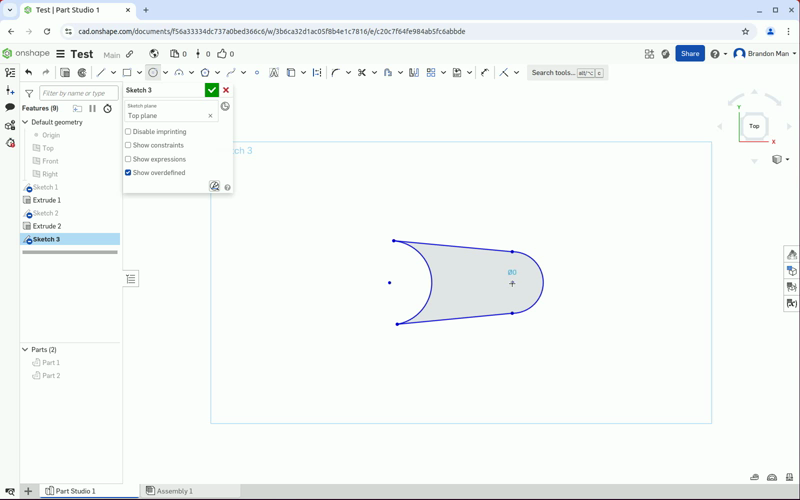
mouse_move(532, 283)
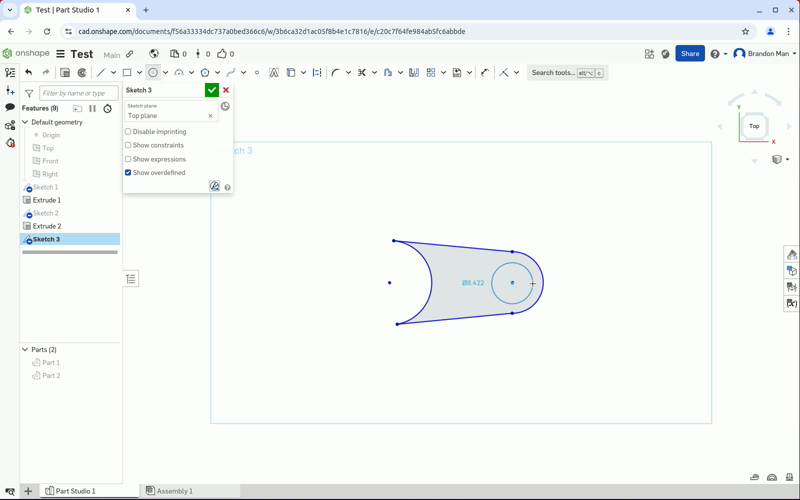
click(532, 283)
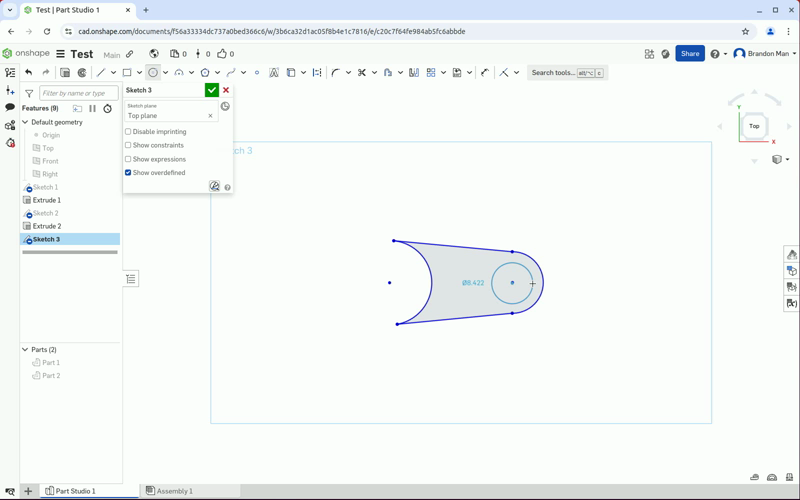
key(esc)
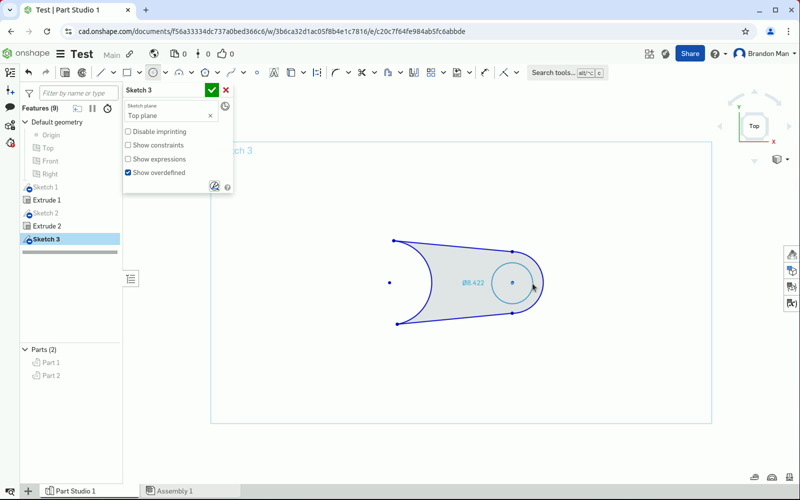
mouse_move(503, 256)
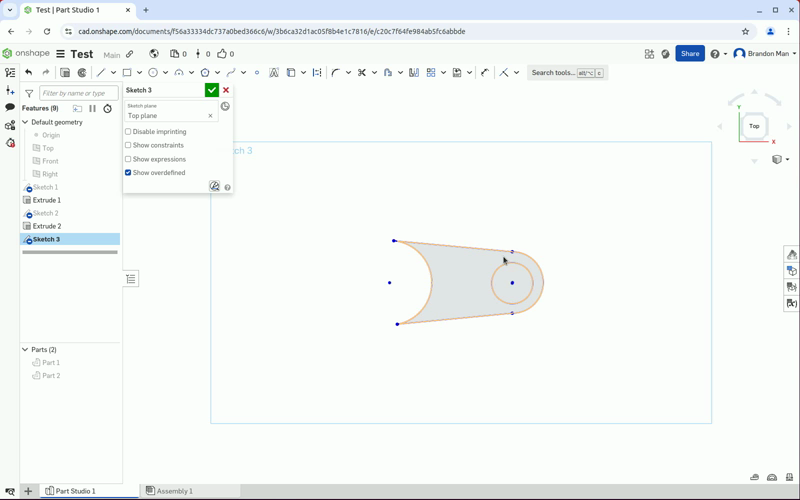
click(503, 256)
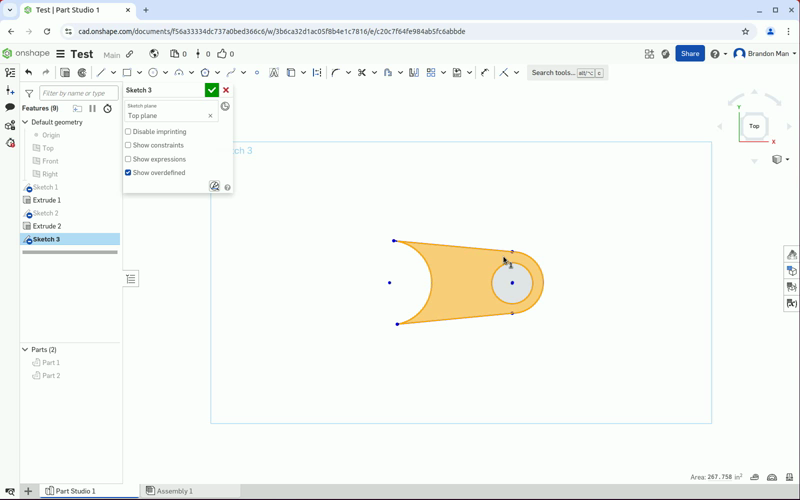
mouse_move(73, 352)
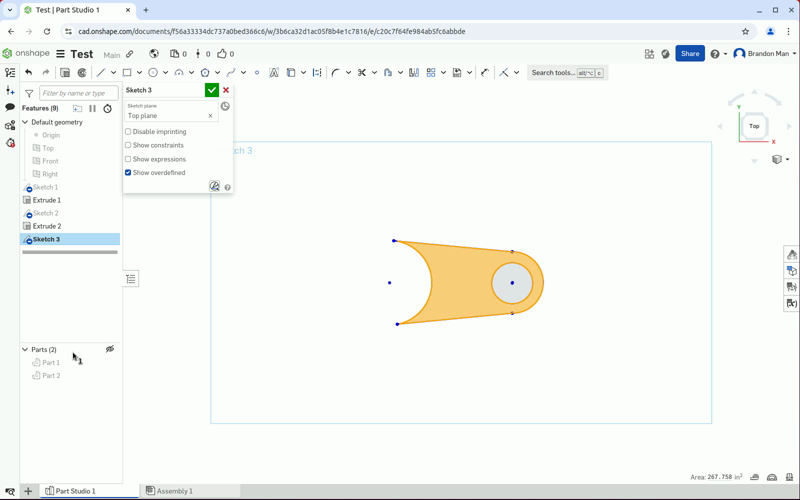
key(shift+y)
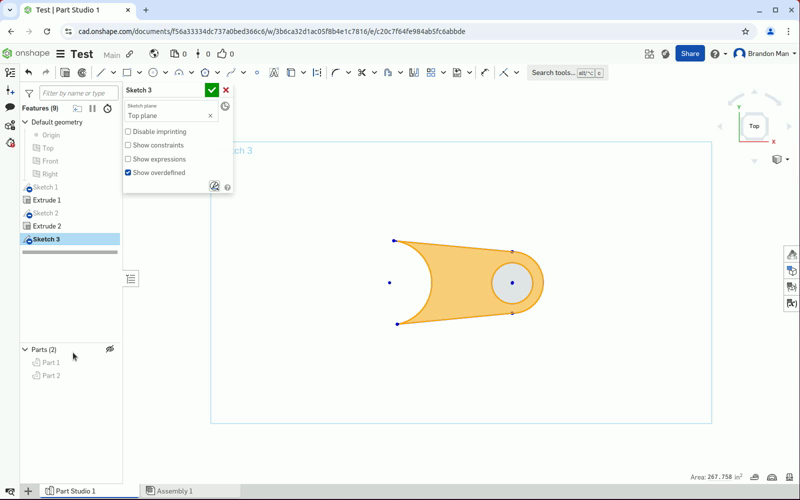
key(shift+e)
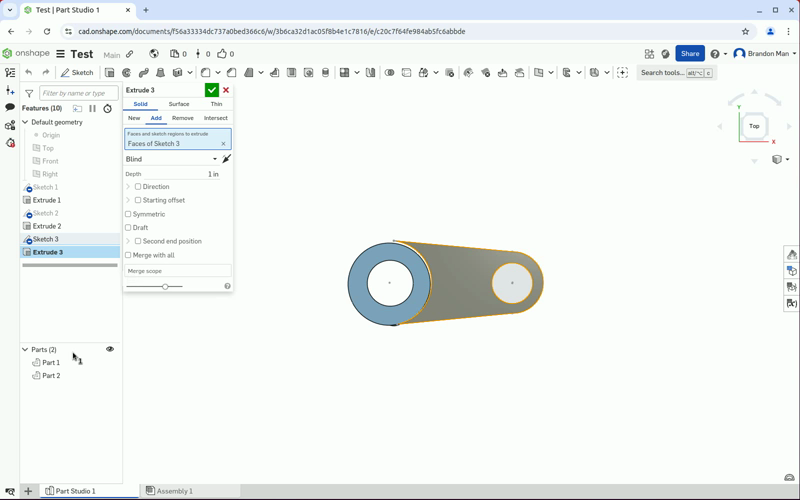
mouse_move(143, 106)
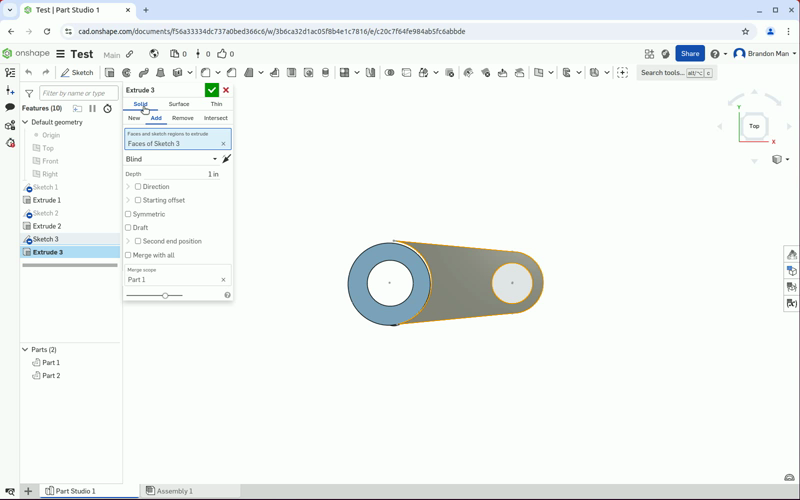
click(143, 106)
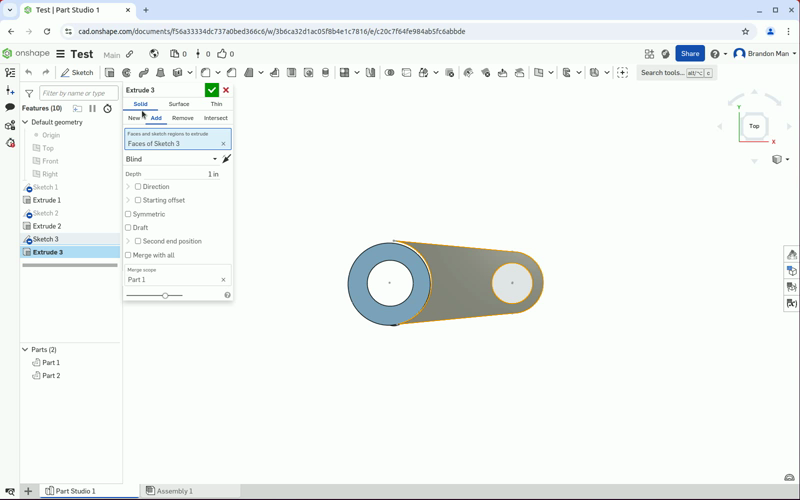
mouse_move(137, 120)
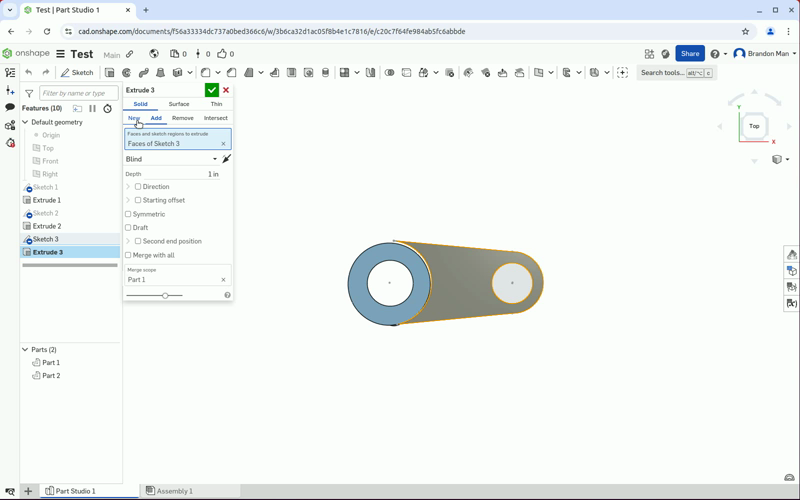
click(137, 120)
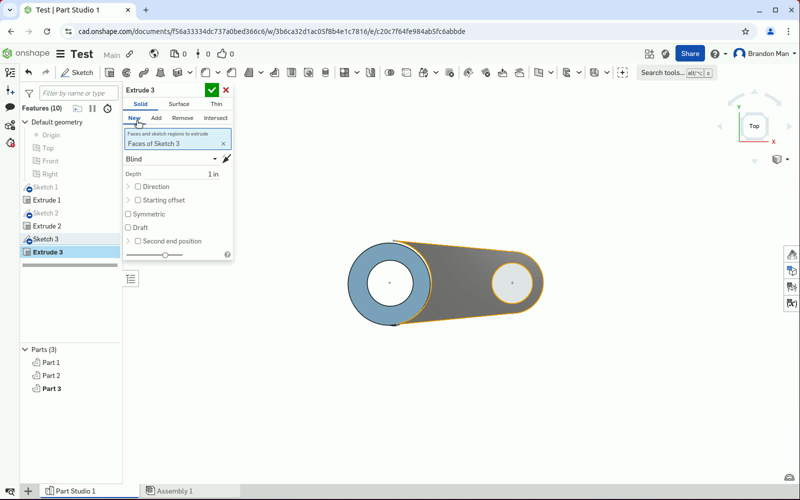
key(tab, 4)
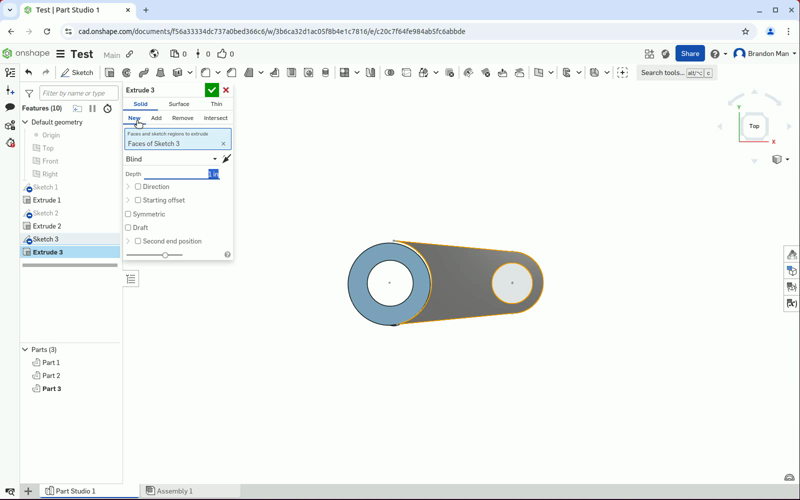
text(6.499)
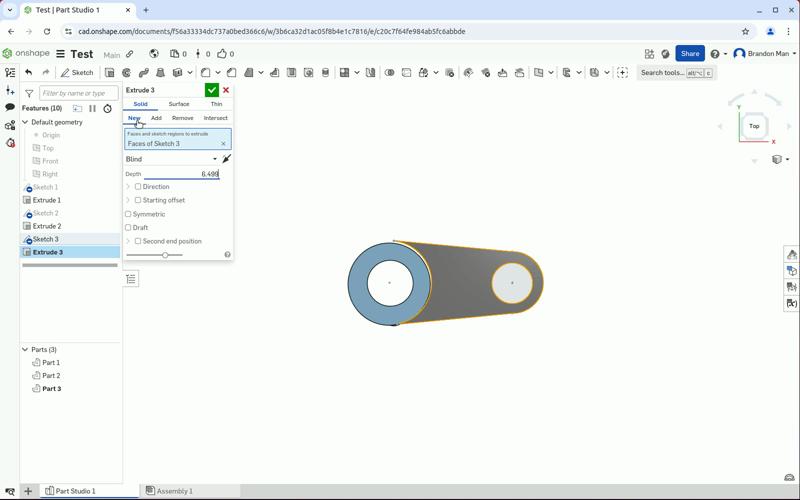
key(enter)
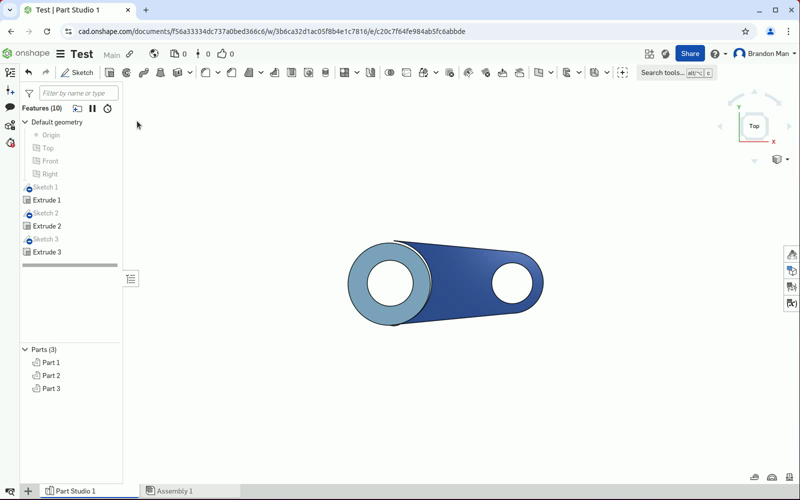
key(shift+h)
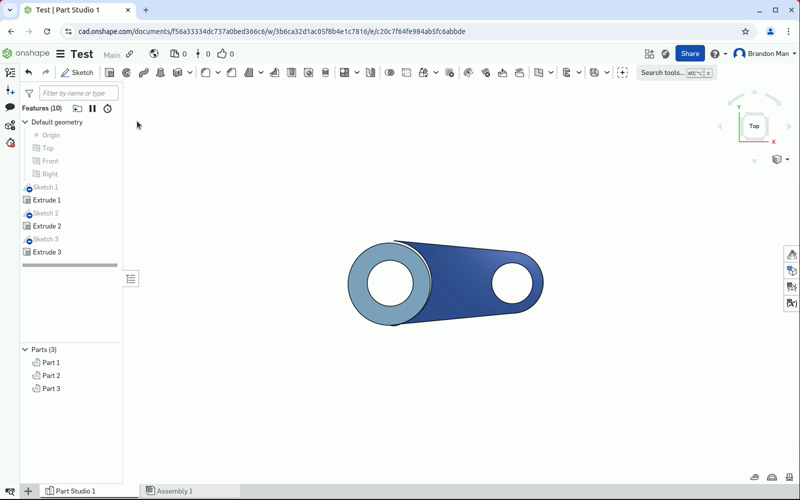
key(shift+h)
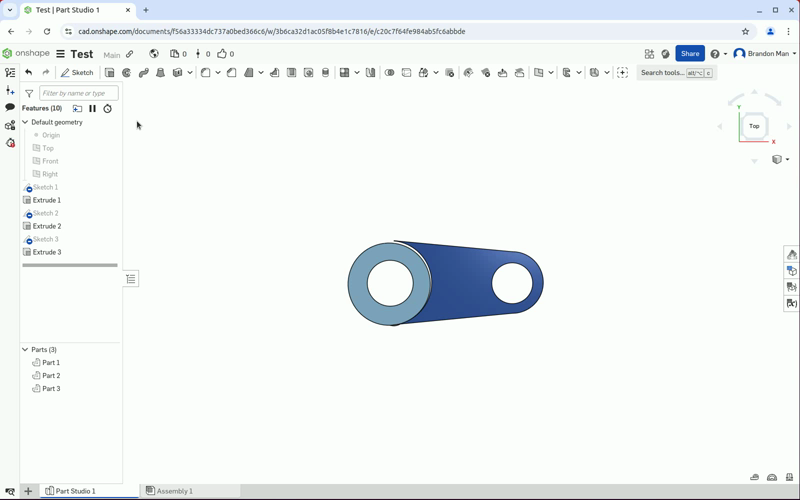
mouse_move(73, 189)
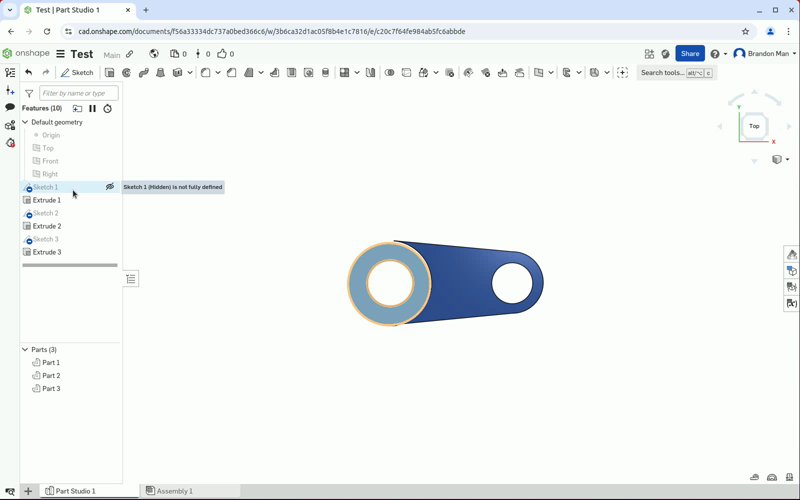
click(73, 189)
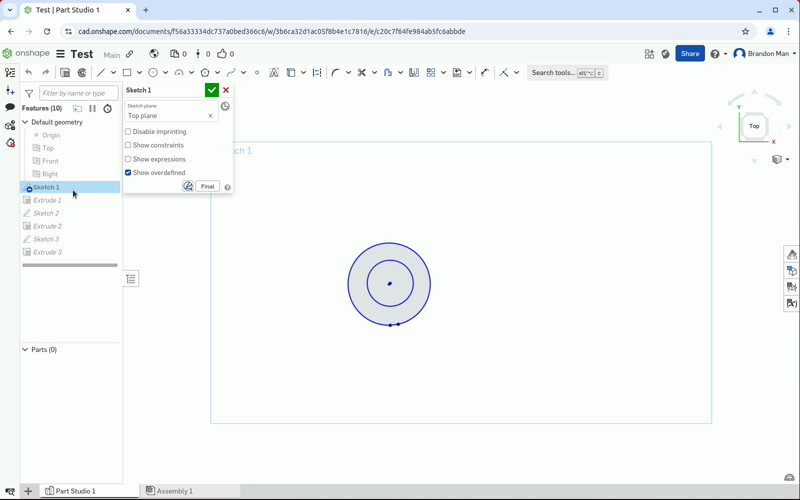
mouse_move(229, 92)
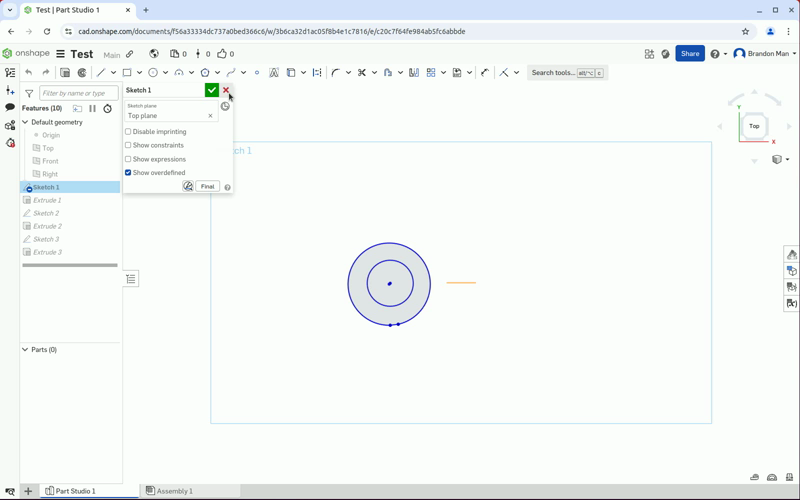
click(229, 92)
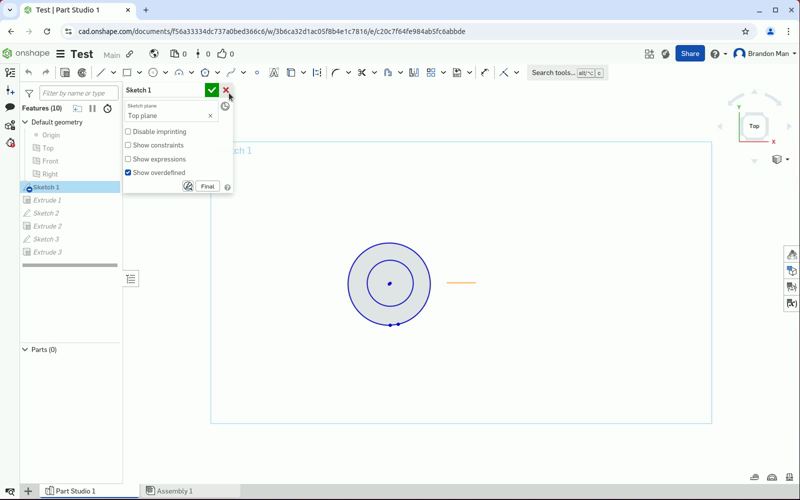
key(shift+s)
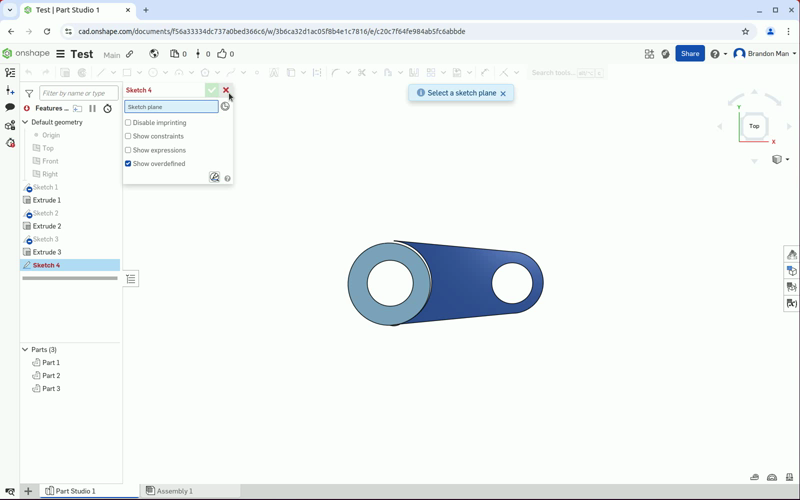
mouse_move(73, 150)
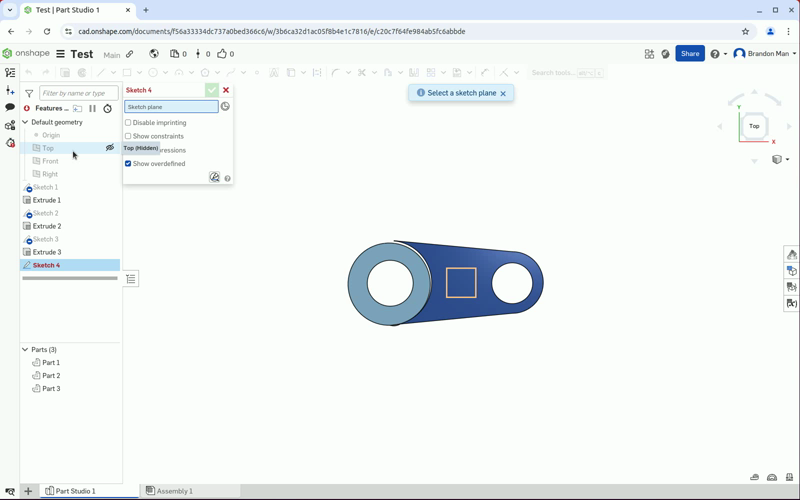
click(73, 150)
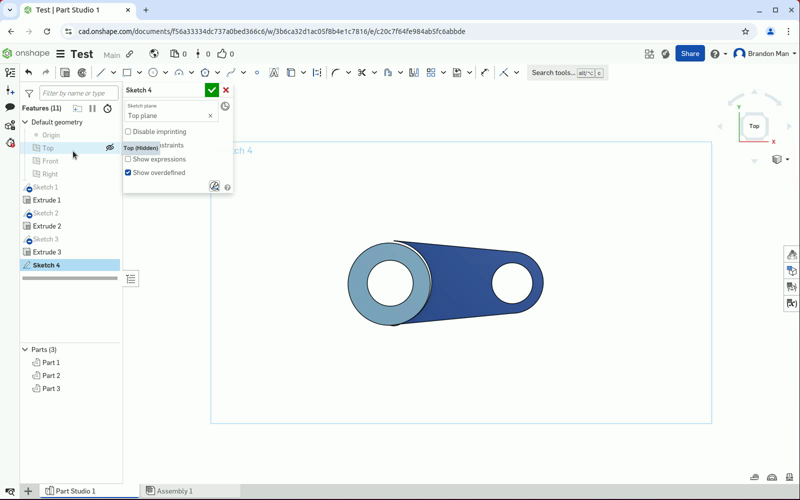
mouse_move(73, 352)
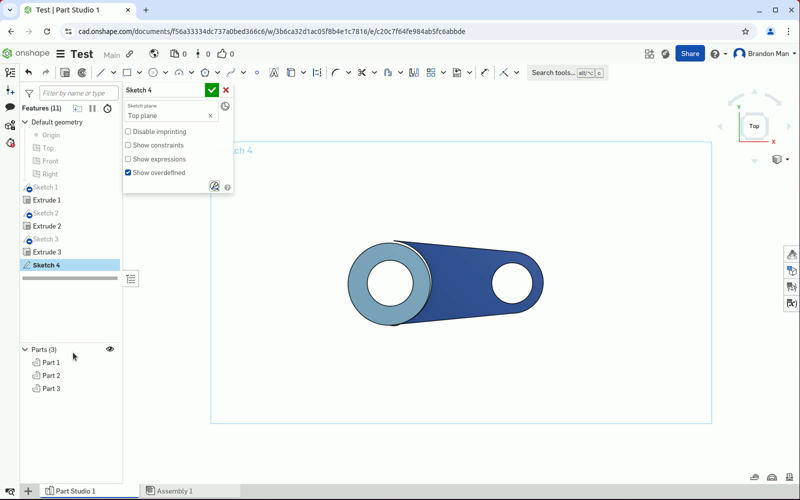
key(y)
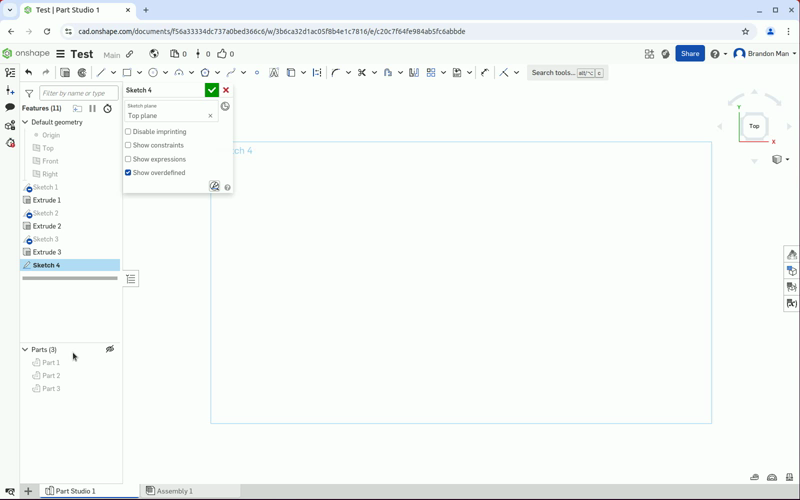
key(l)
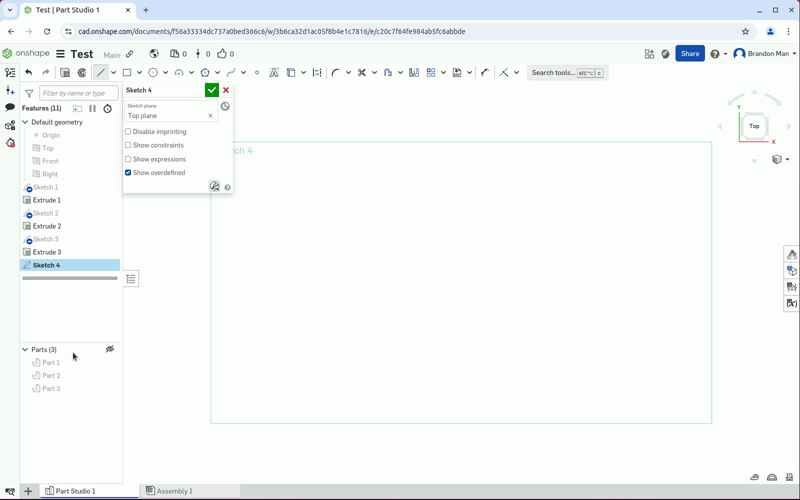
key_down(shift)
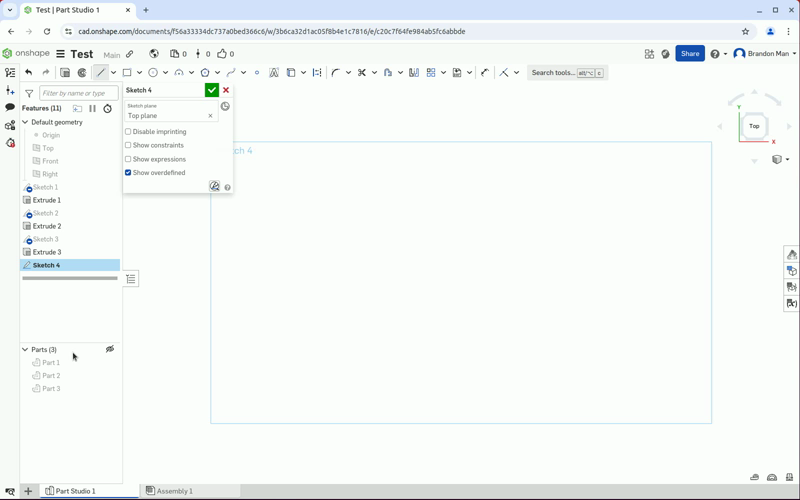
mouse_move(390, 325)
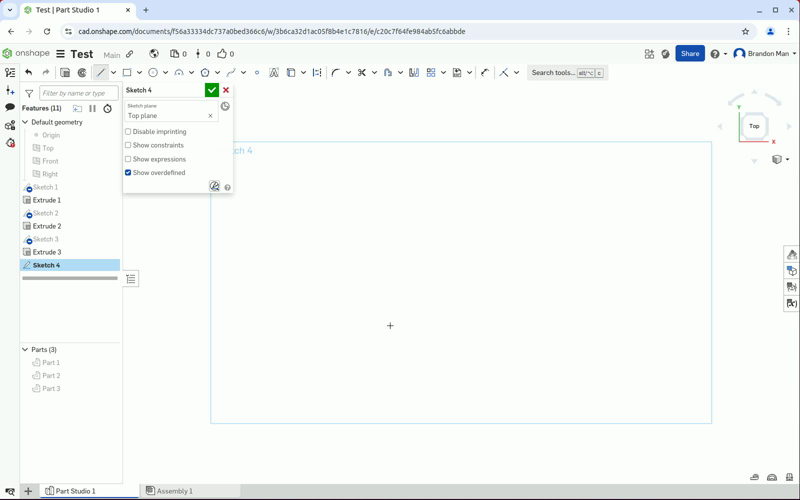
click(390, 325)
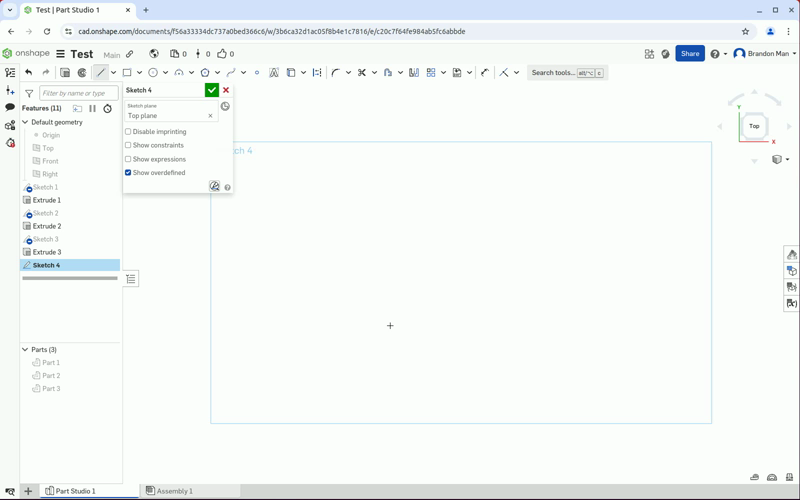
key_up(shift)
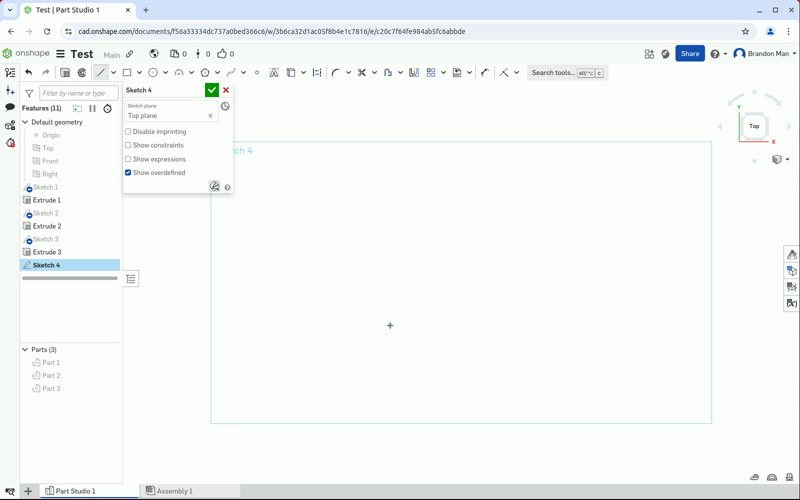
key_down(shift)
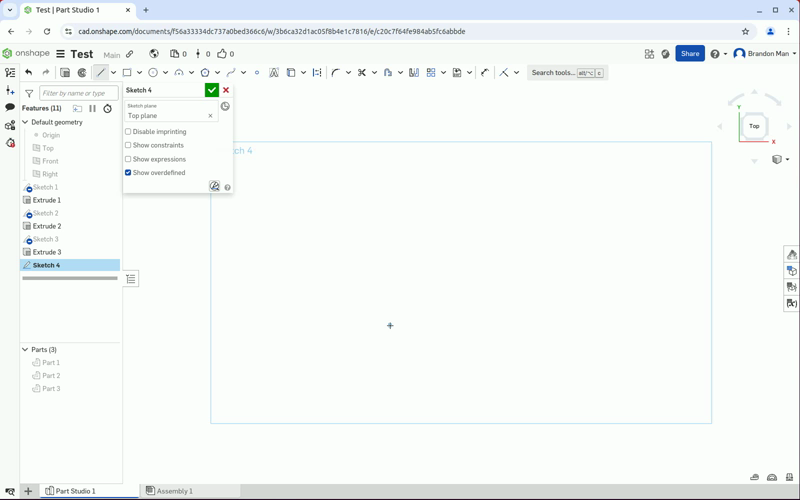
mouse_move(420, 325)
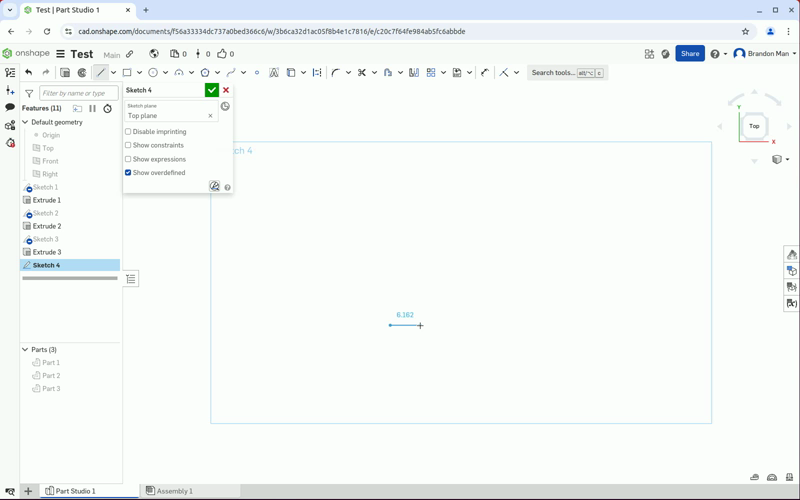
mouse_move(398, 324)
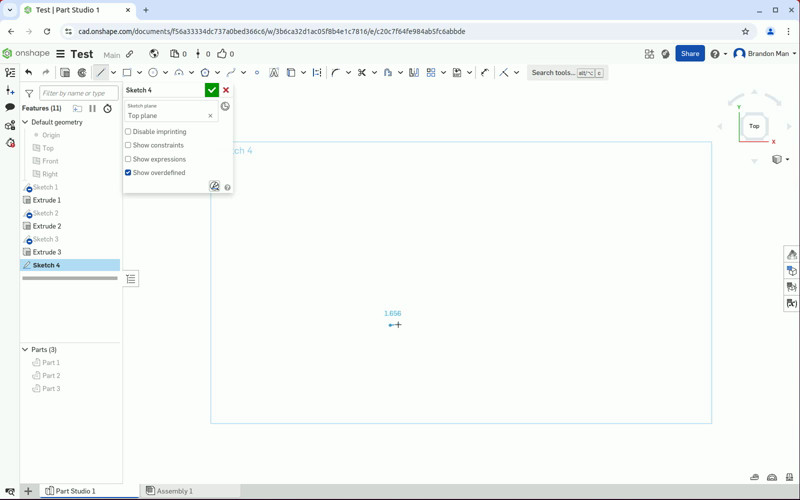
click(398, 324)
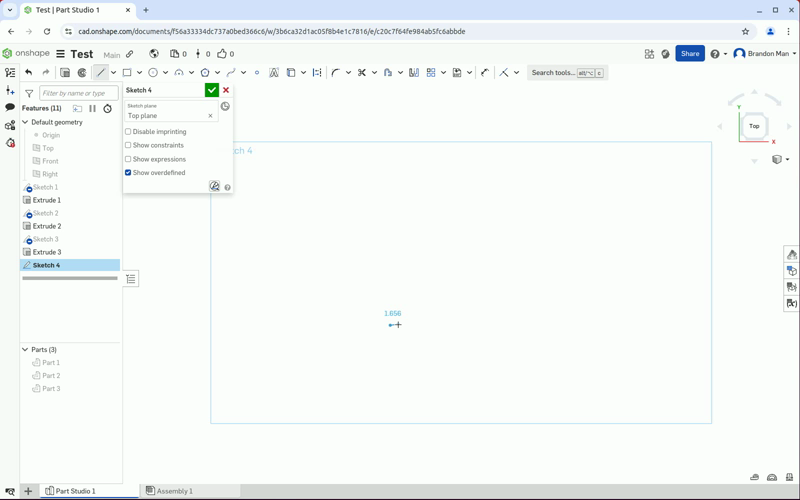
key_up(shift)
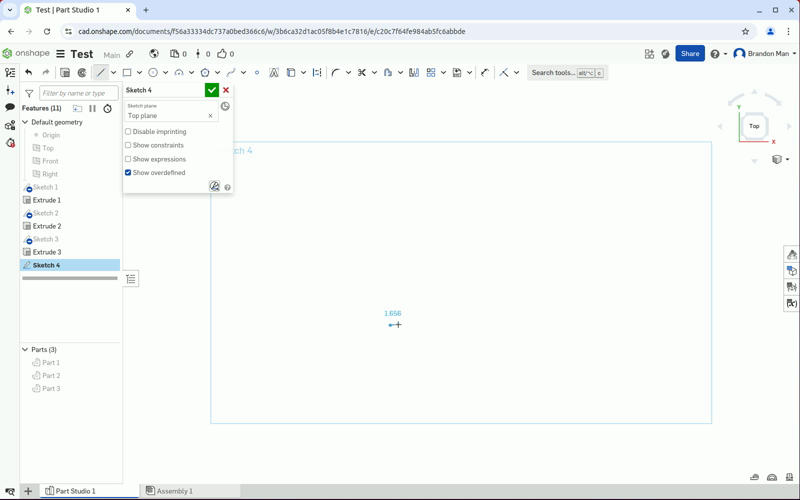
key(esc)
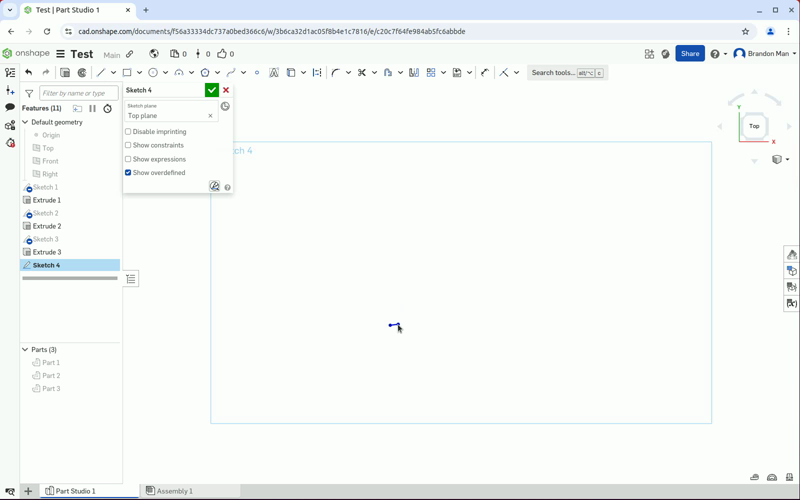
key(a)
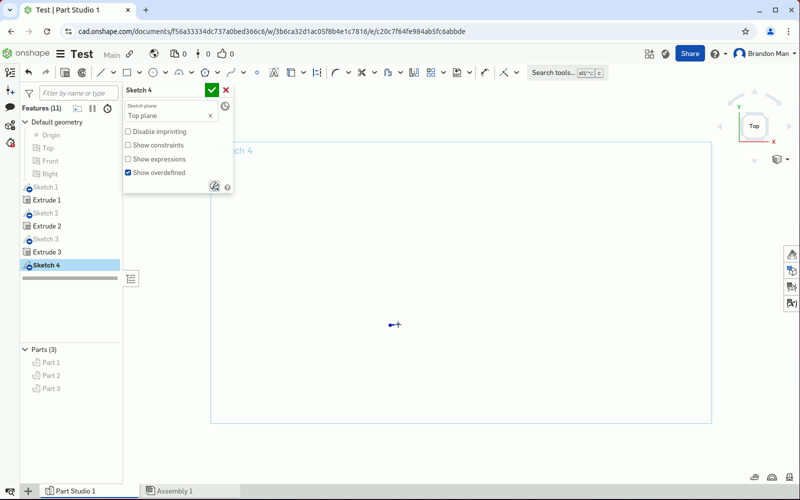
mouse_move(398, 324)
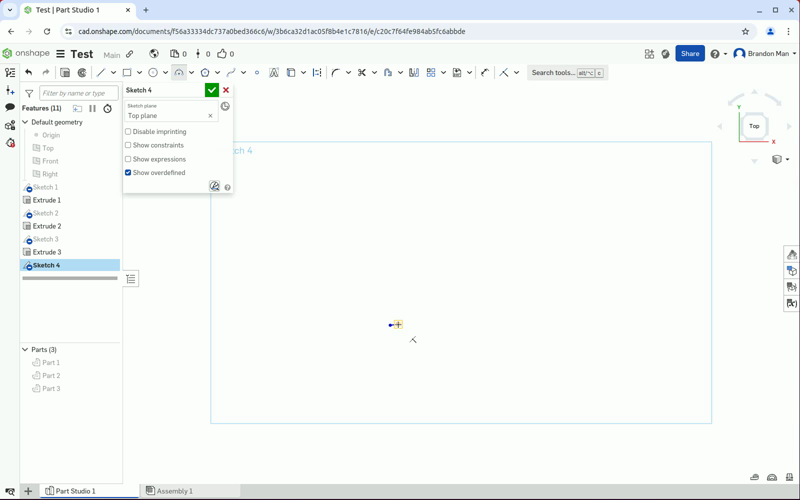
click(398, 324)
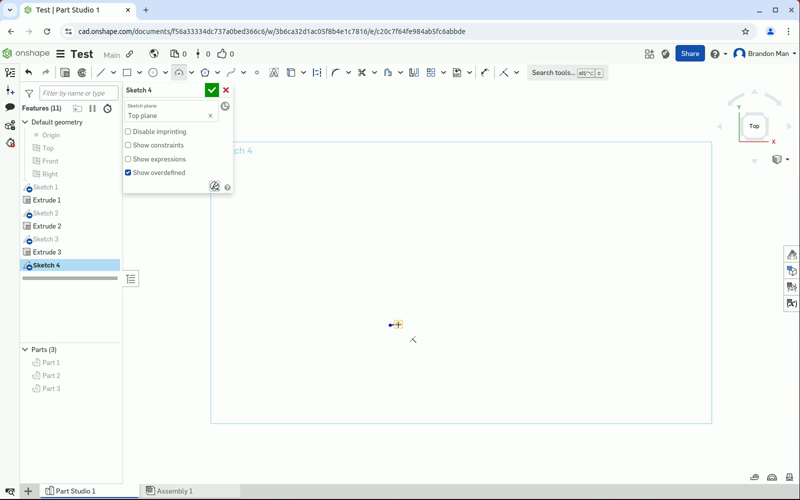
mouse_move(390, 325)
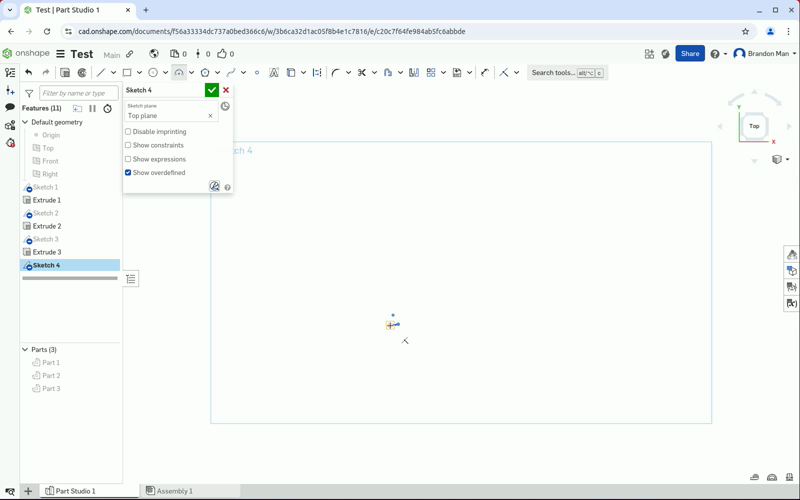
click(390, 325)
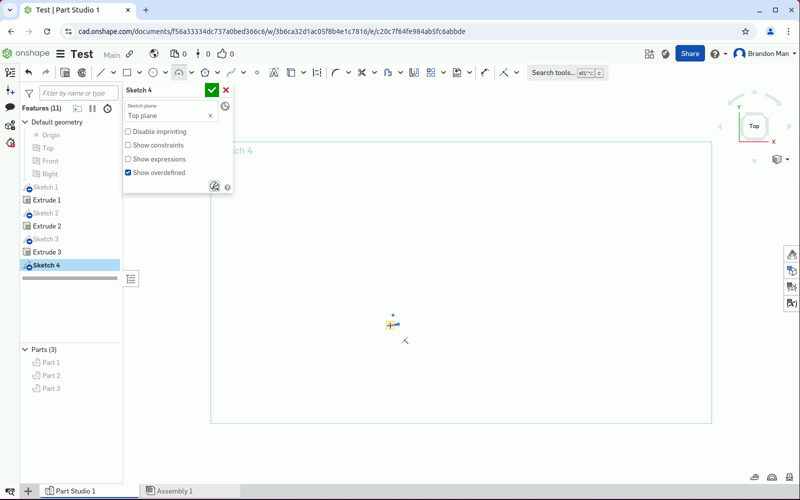
key_down(shift)
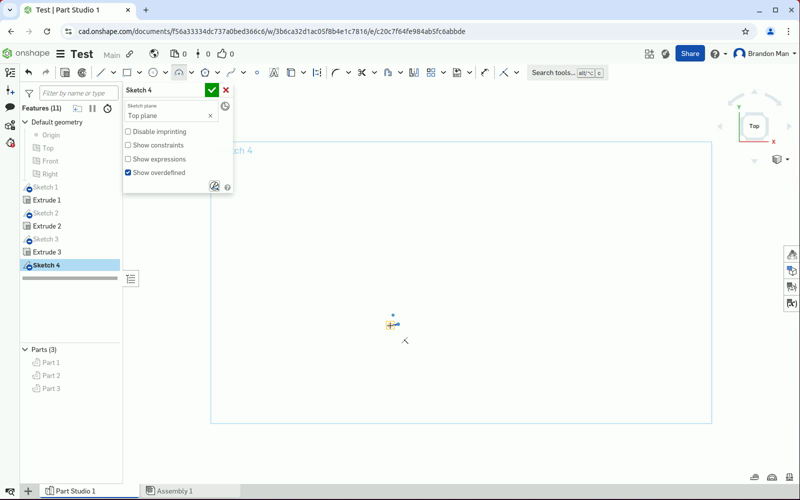
mouse_move(385, 243)
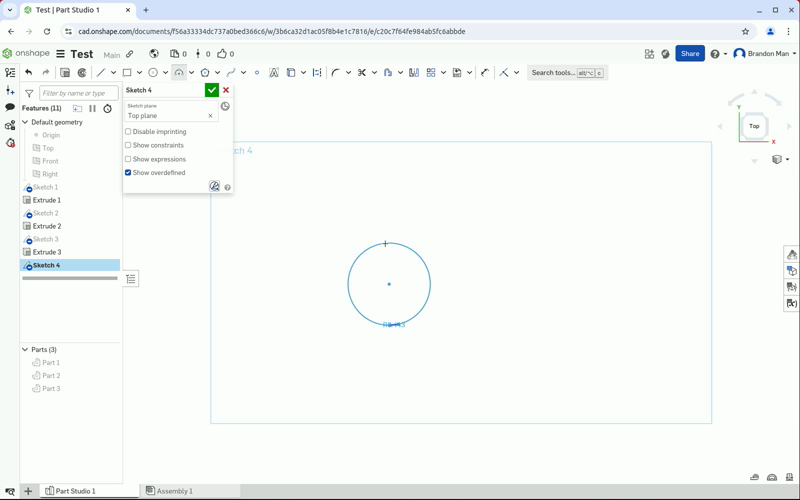
click(385, 243)
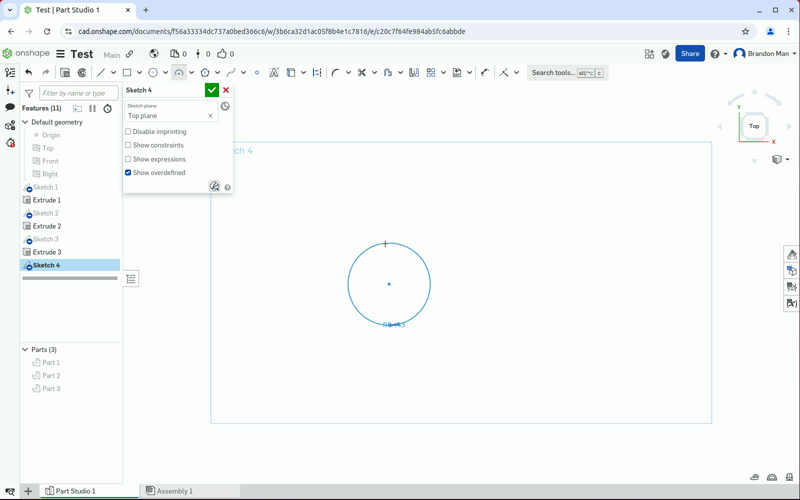
key_up(shift)
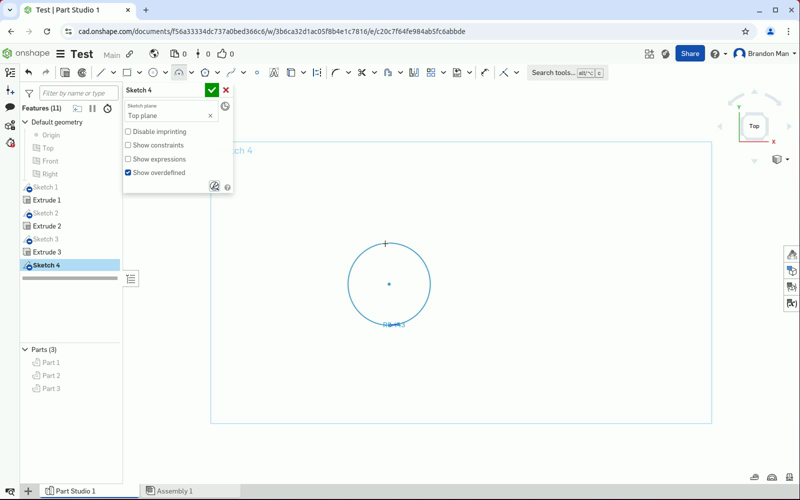
key(esc)
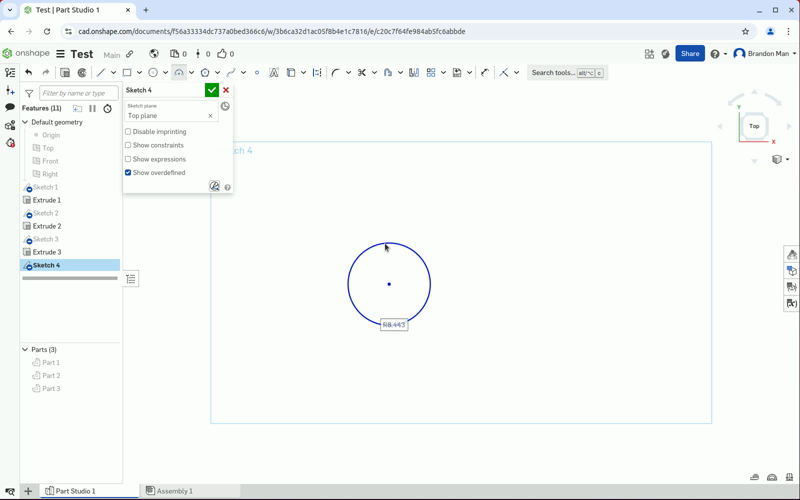
key(c)
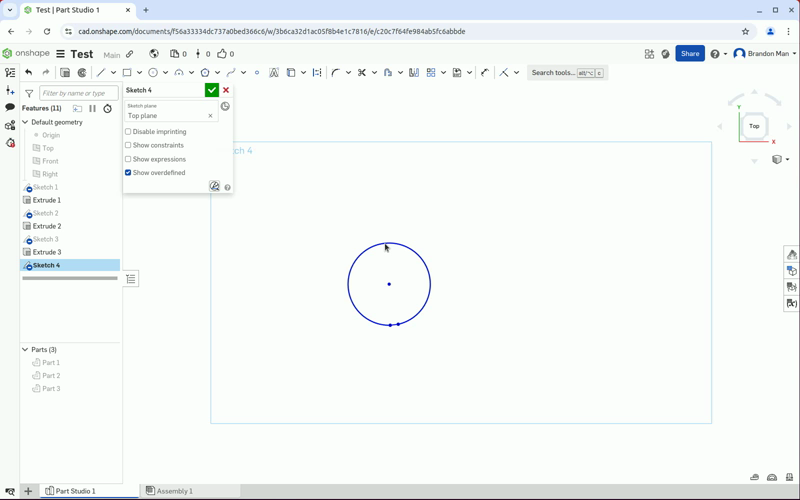
key_down(shift)
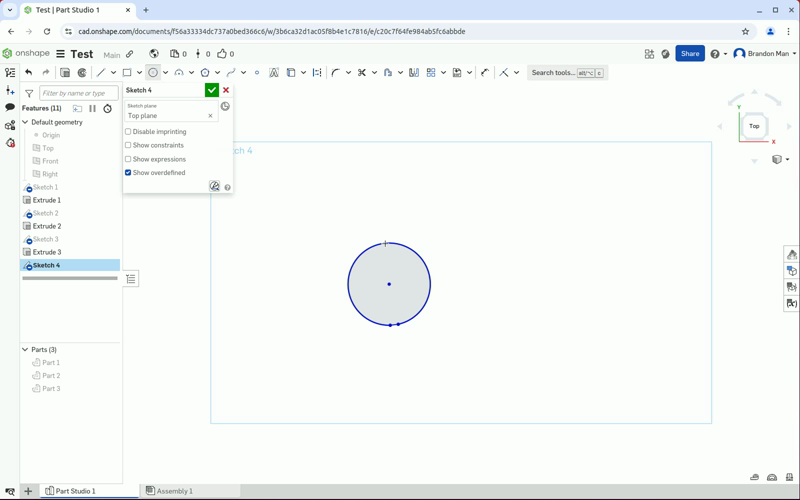
mouse_move(390, 283)
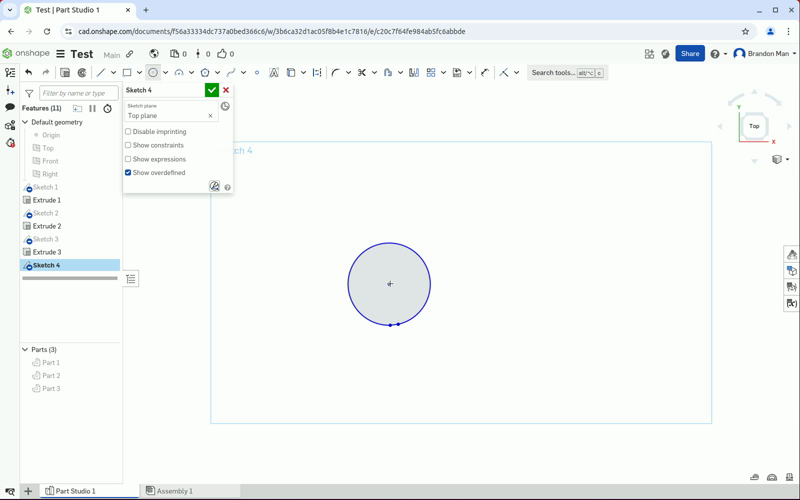
scroll(6)
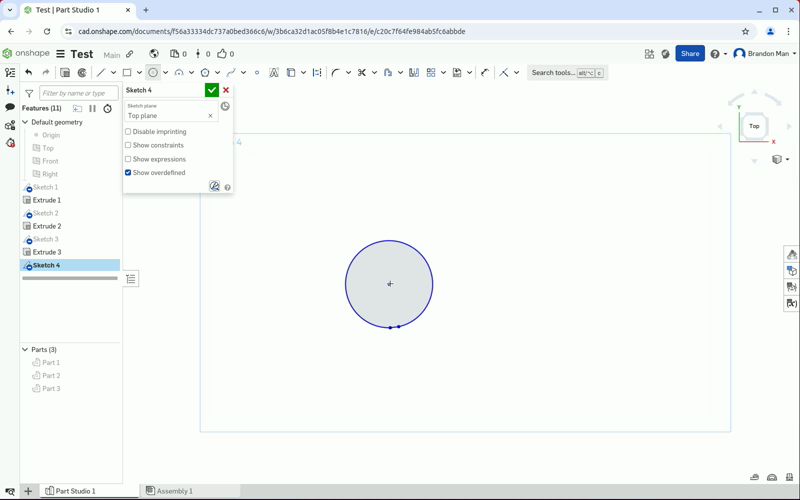
scroll(6)
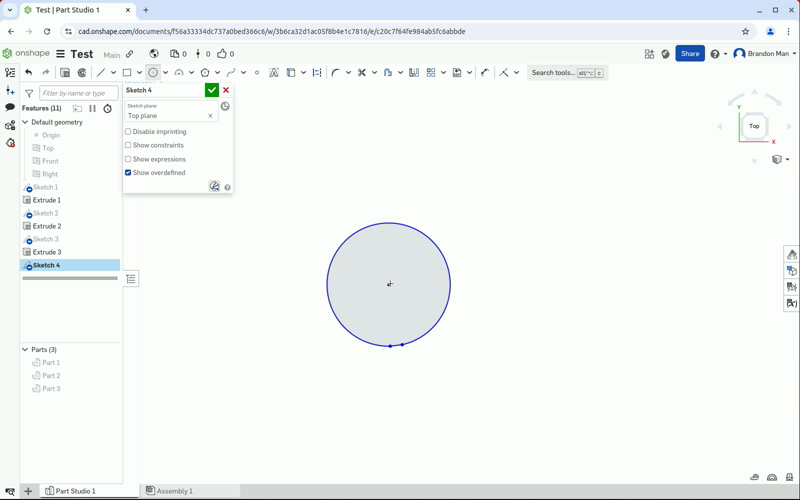
scroll(6)
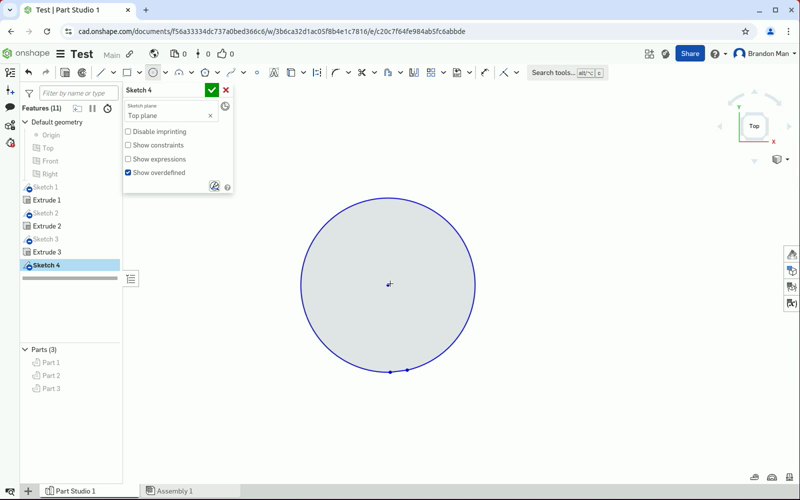
scroll(6)
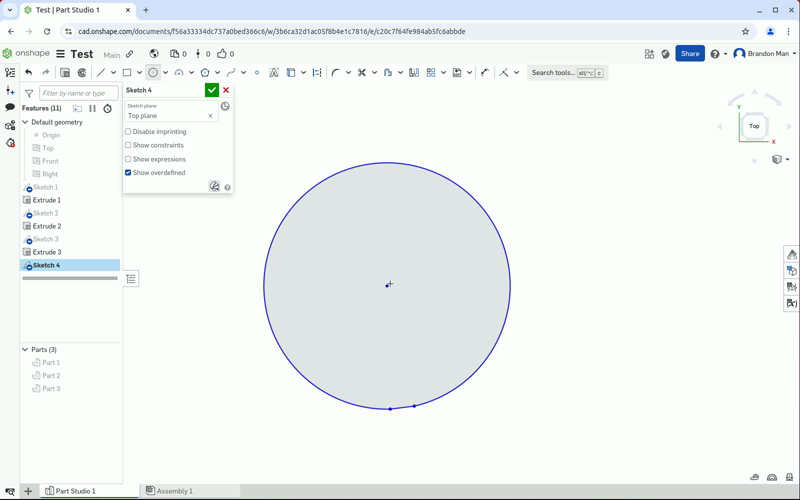
scroll(6)
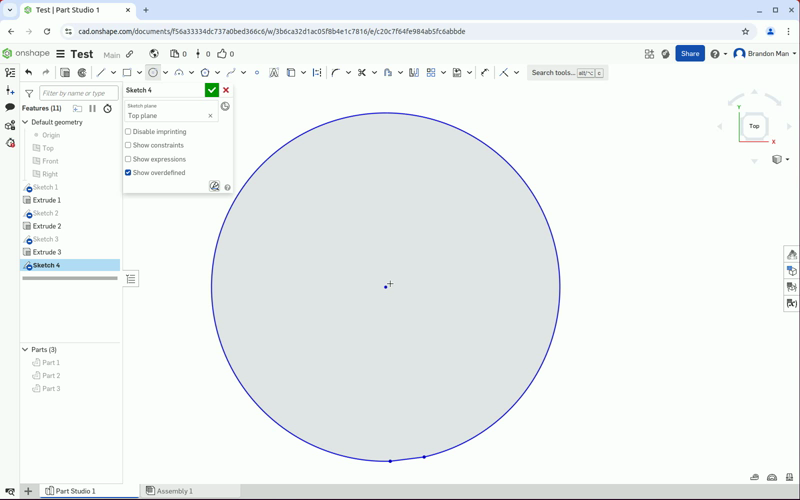
scroll(6)
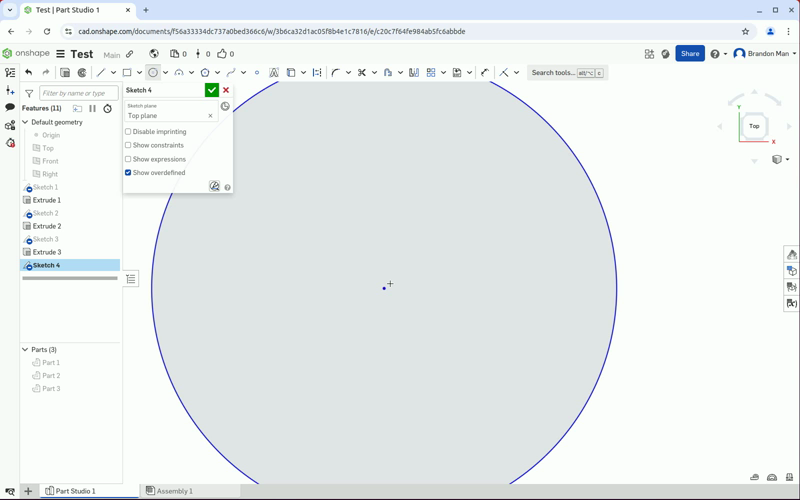
scroll(6)
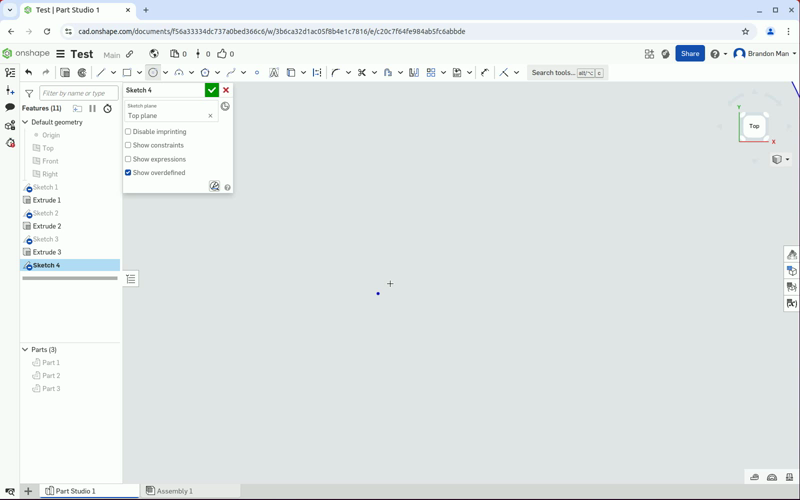
click(390, 283)
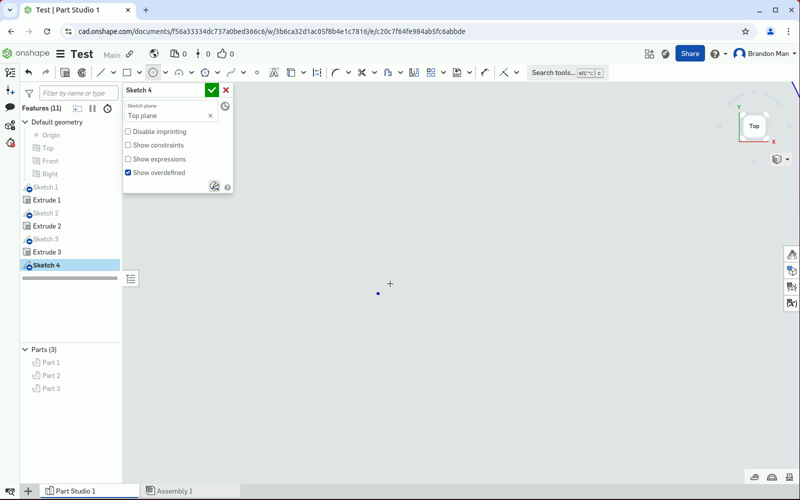
scroll(-6)
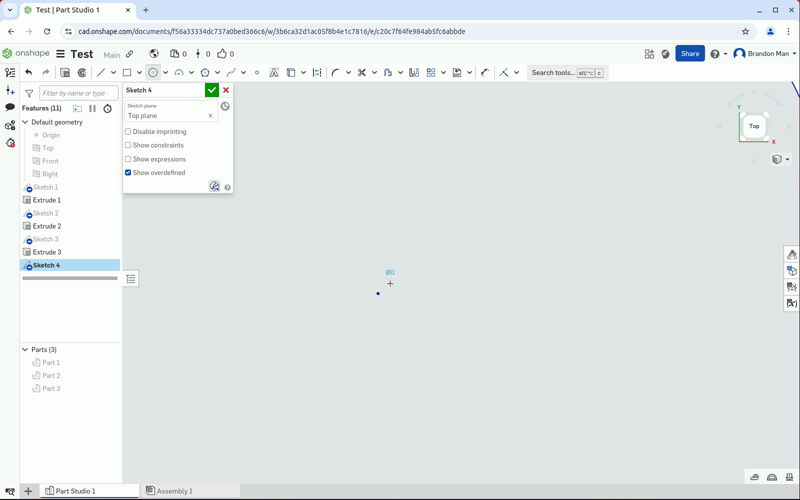
scroll(-6)
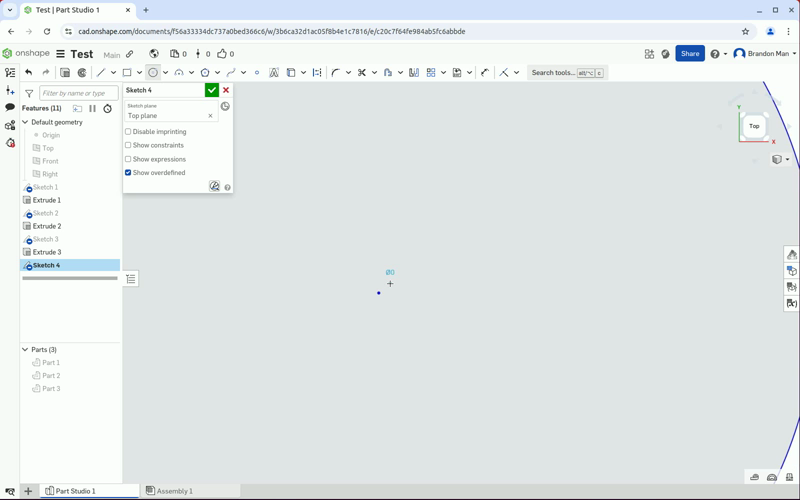
scroll(-6)
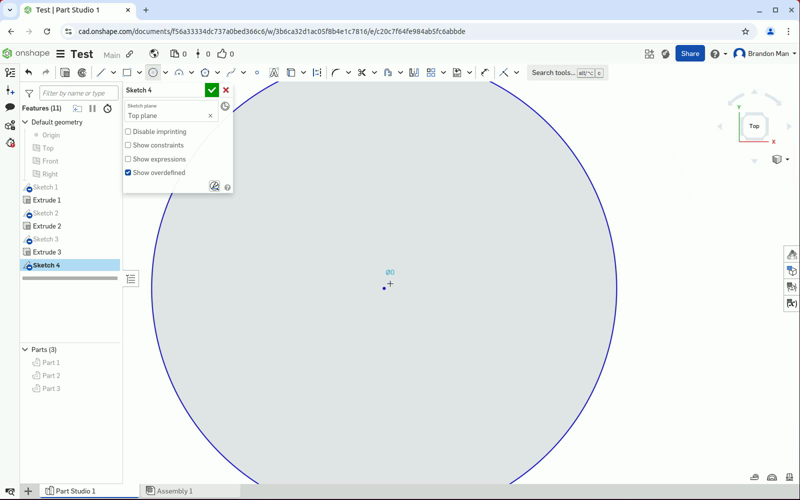
scroll(-6)
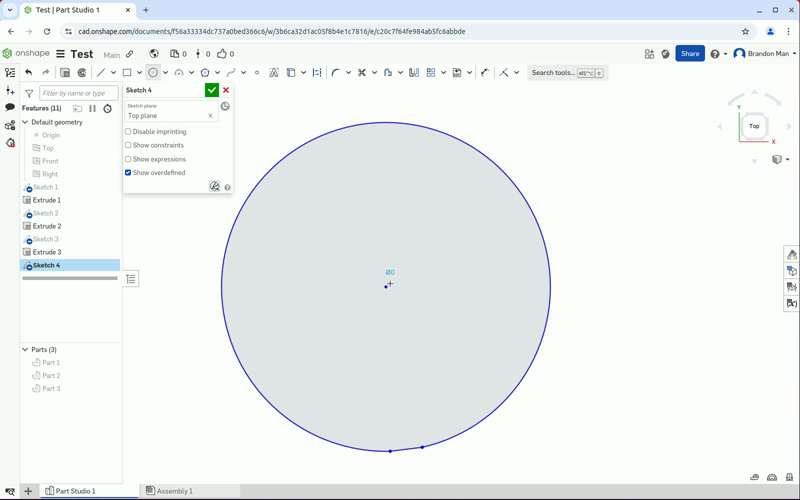
scroll(-6)
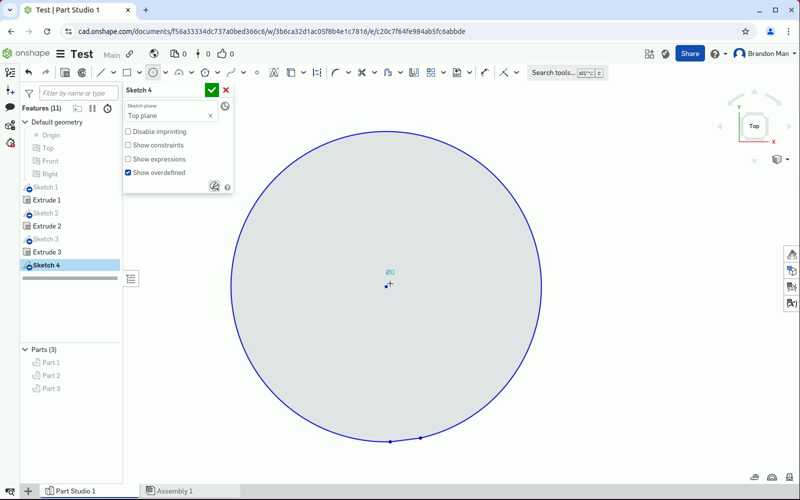
scroll(-6)
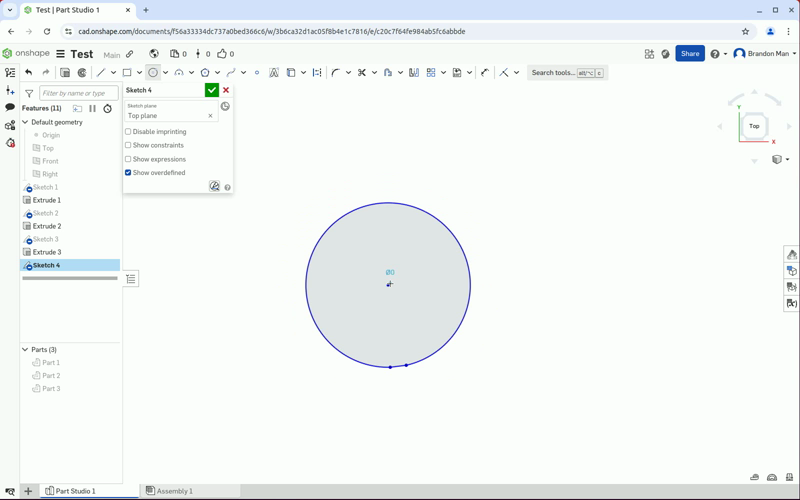
scroll(-6)
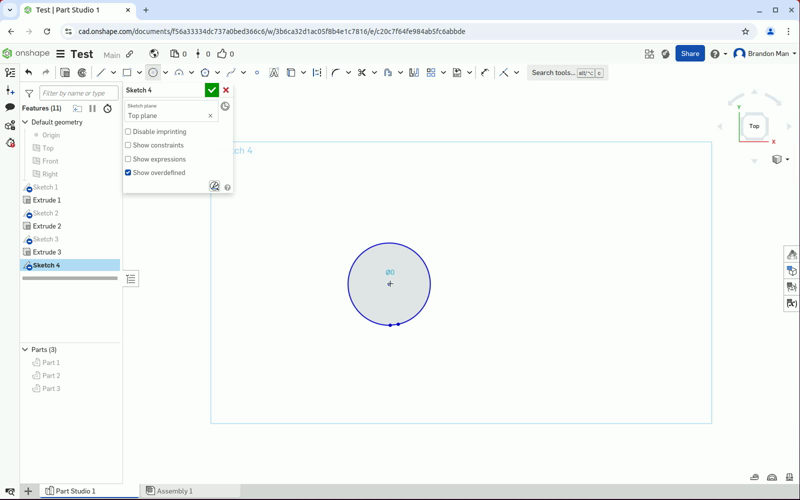
key_up(shift)
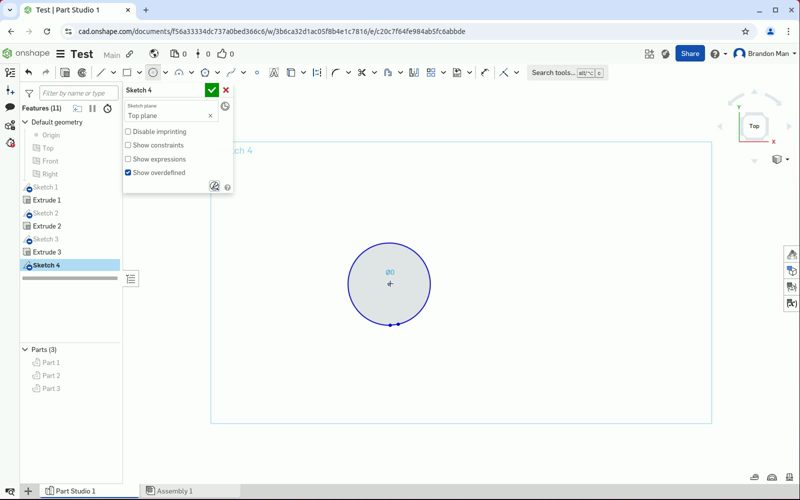
mouse_move(413, 283)
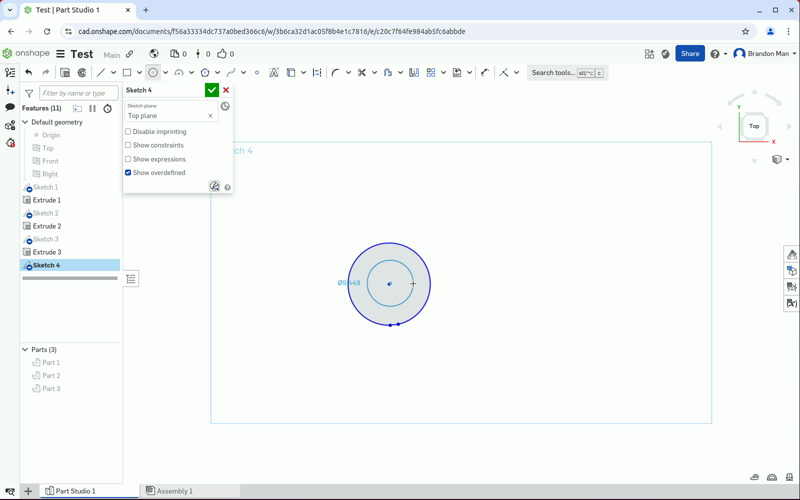
click(413, 283)
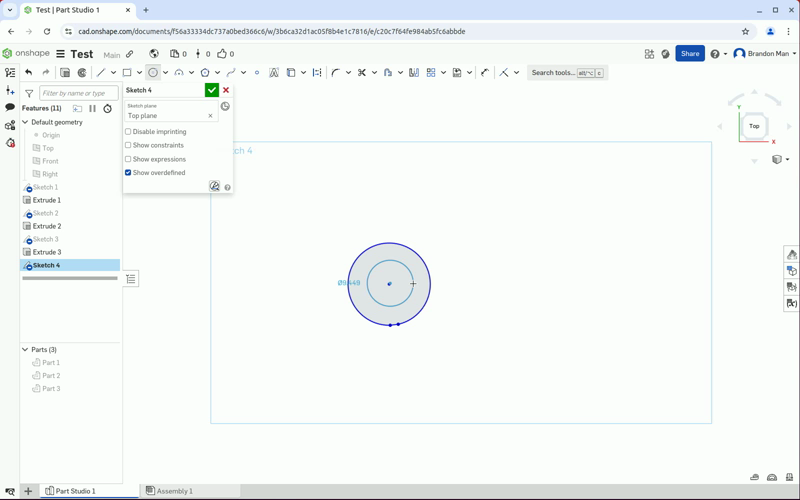
key(esc)
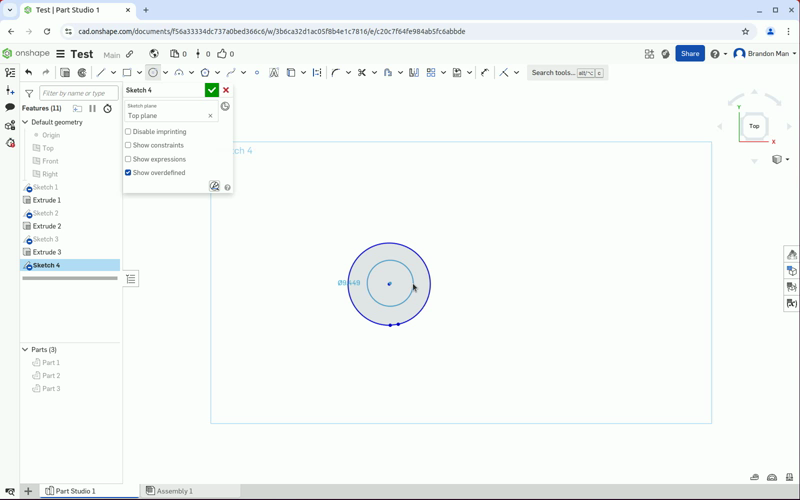
mouse_move(361, 257)
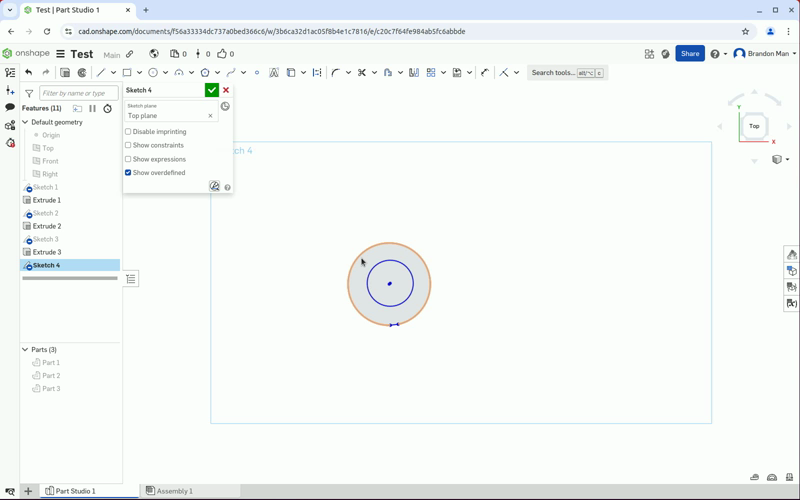
click(361, 257)
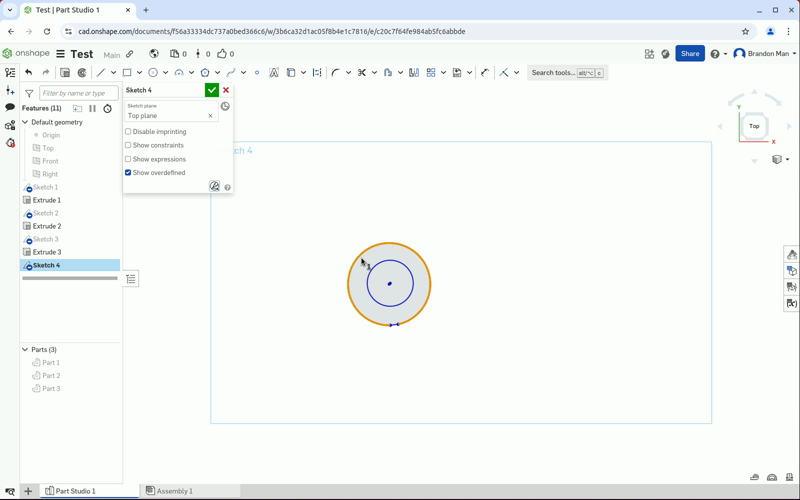
mouse_move(73, 352)
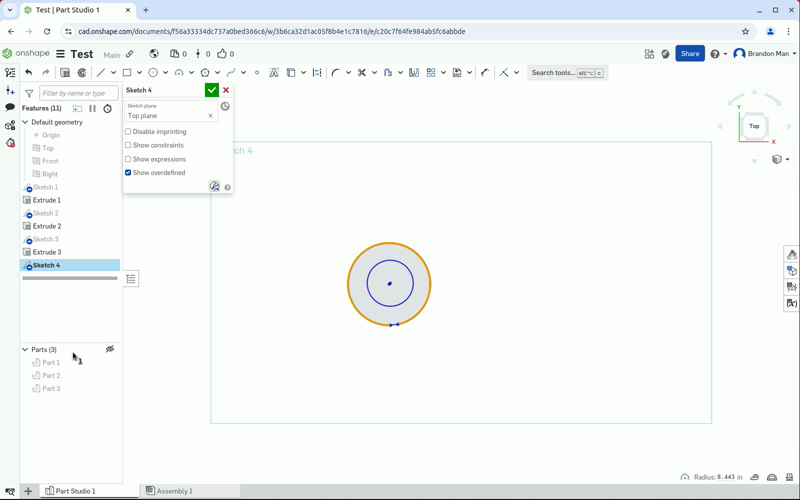
key(shift+y)
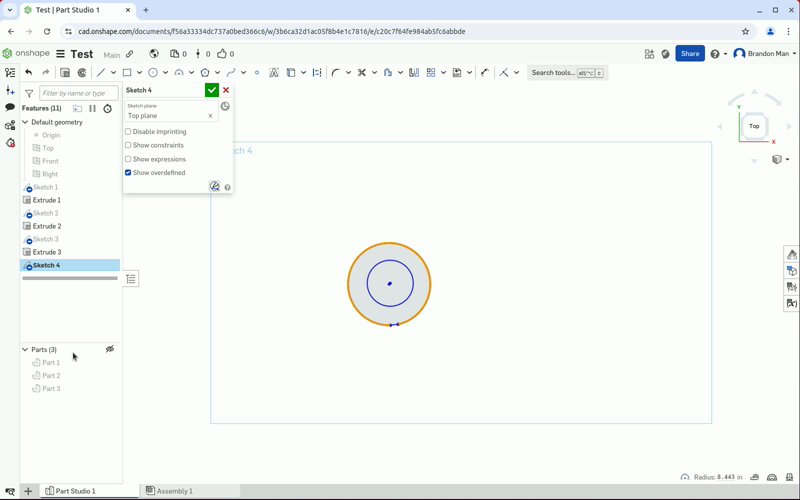
key(shift+e)
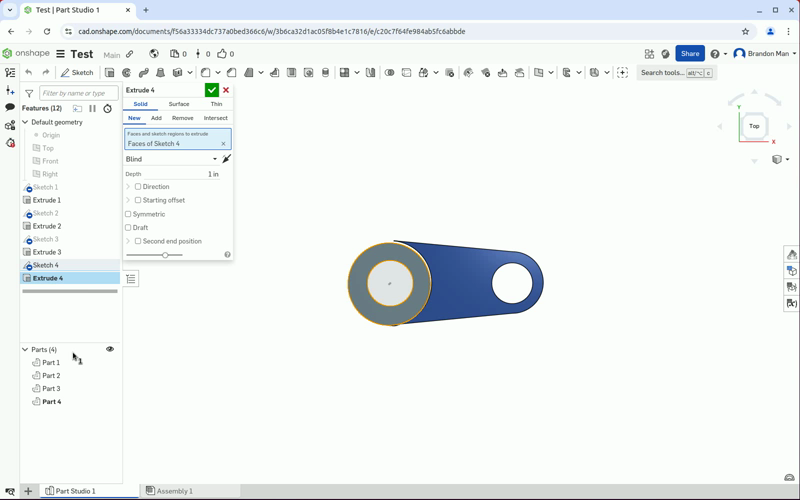
mouse_move(143, 106)
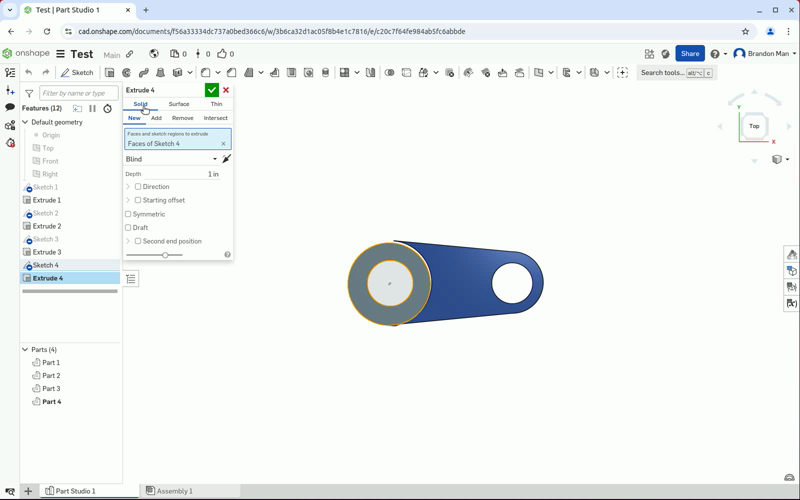
click(143, 106)
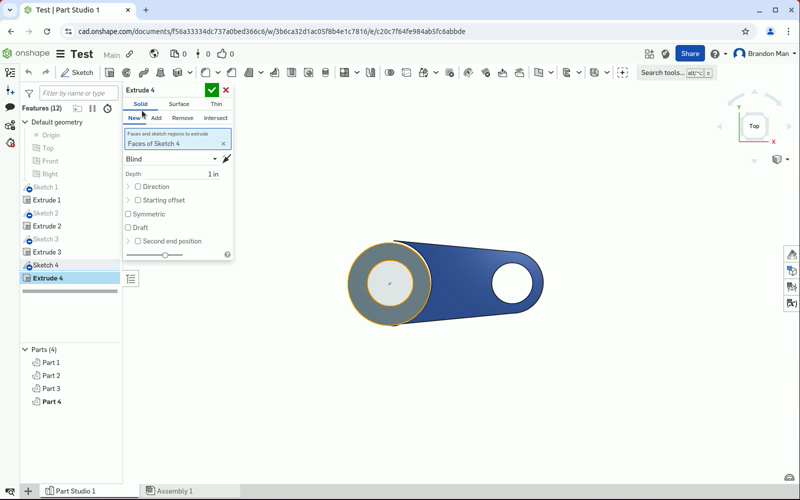
mouse_move(137, 120)
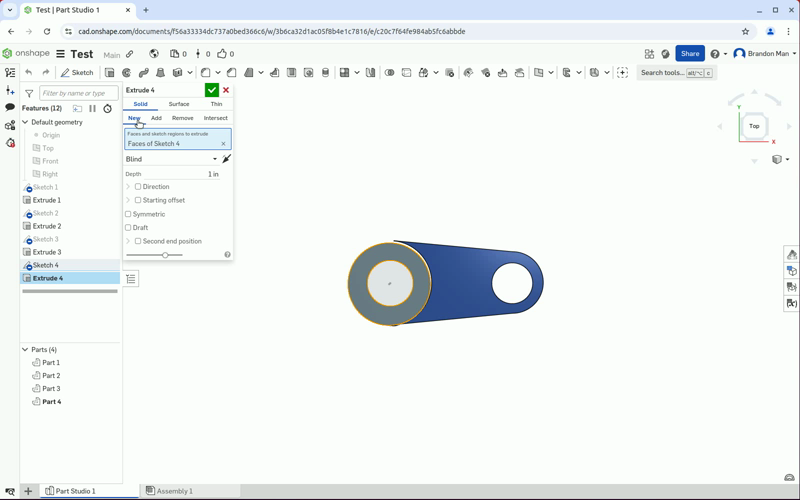
click(137, 120)
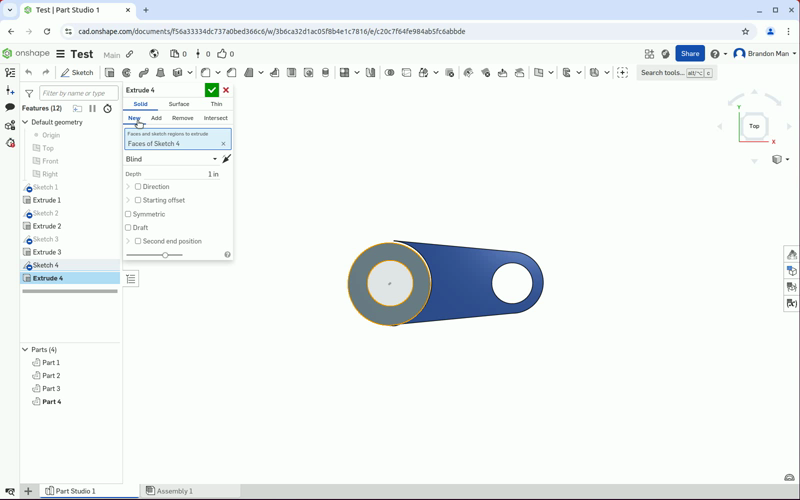
key(tab, 4)
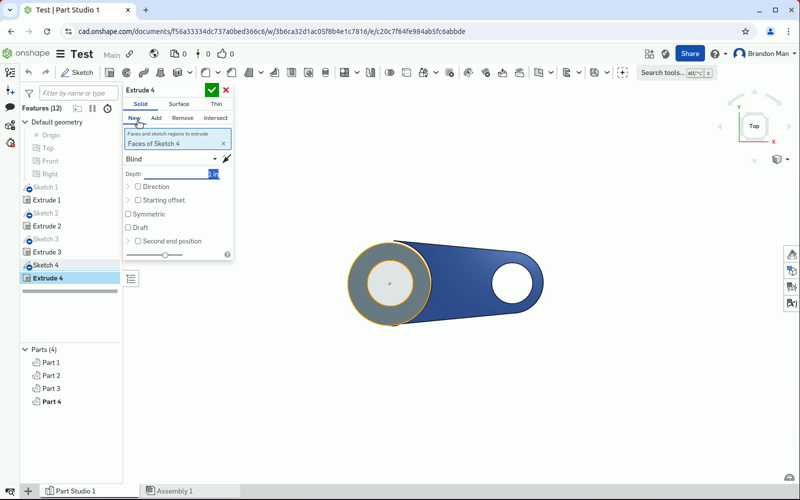
text(6.499)
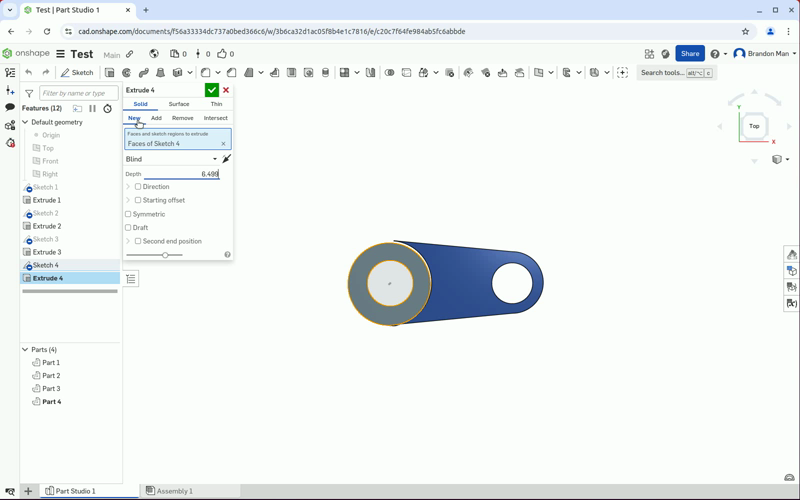
key(enter)
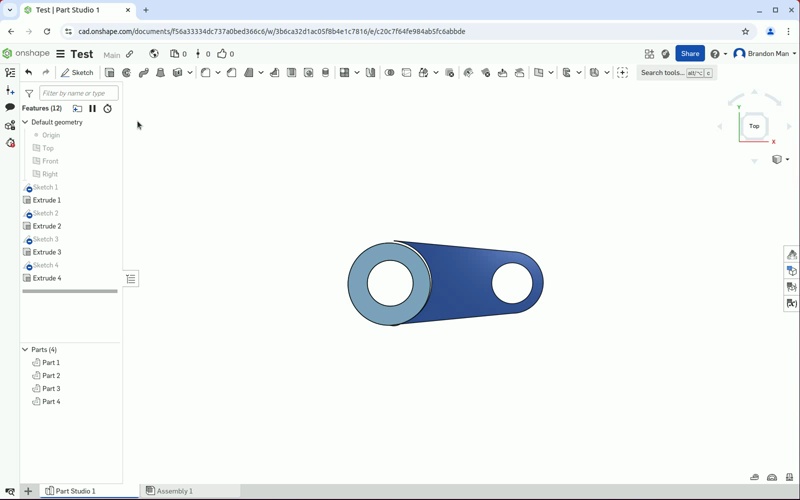
key(shift+h)
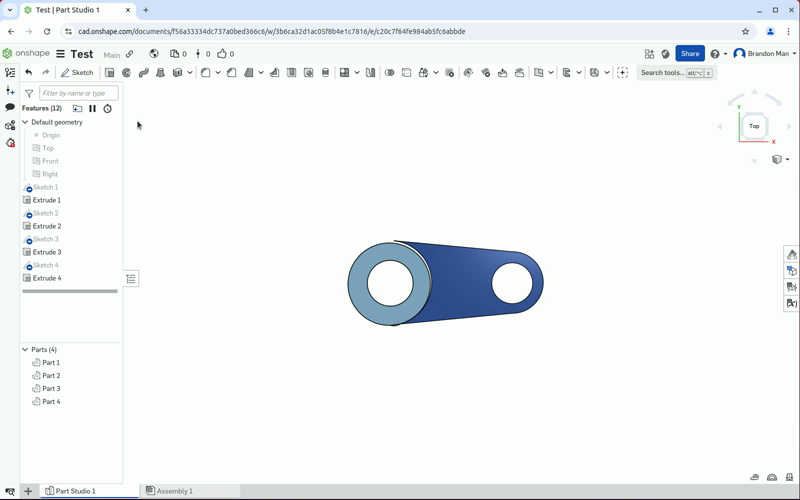
key(shift+h)
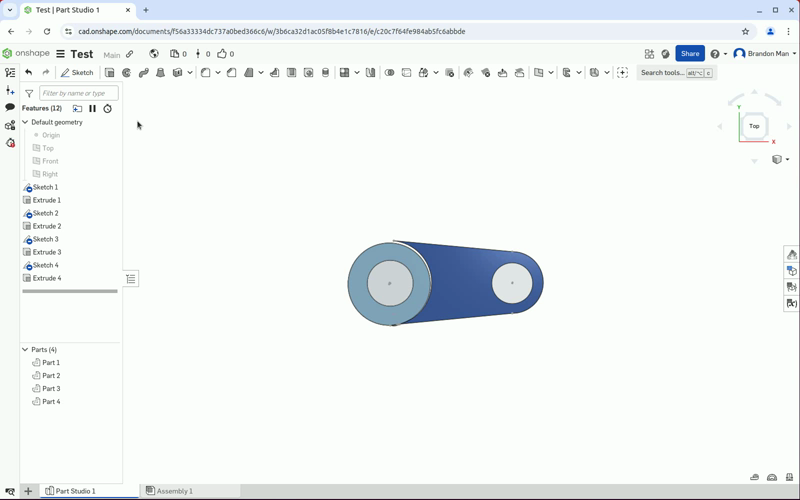
key(shift+7)
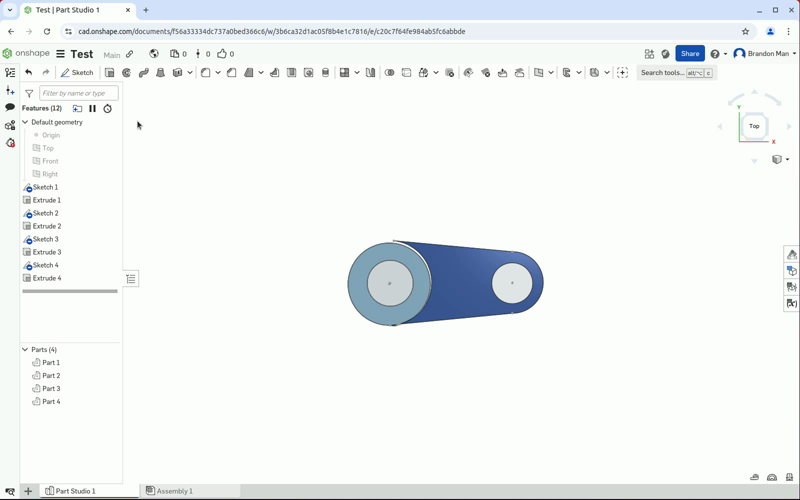
key(up, 3)
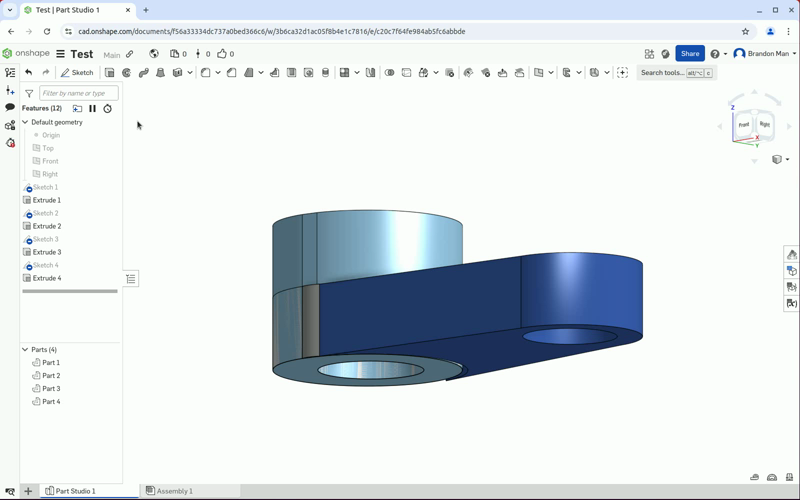
key(left, 3)
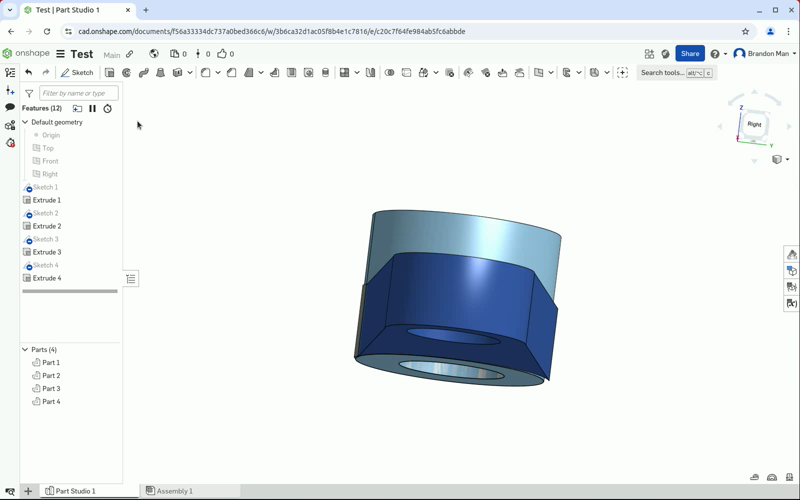
key(right, 3)
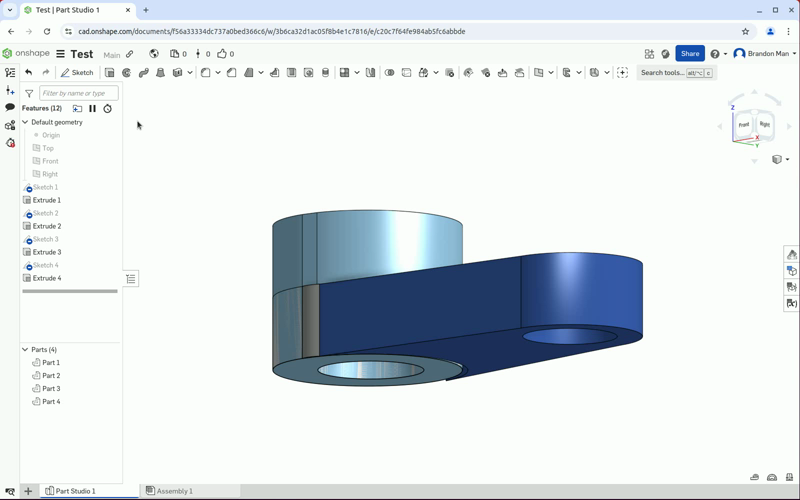
key(down, 3)
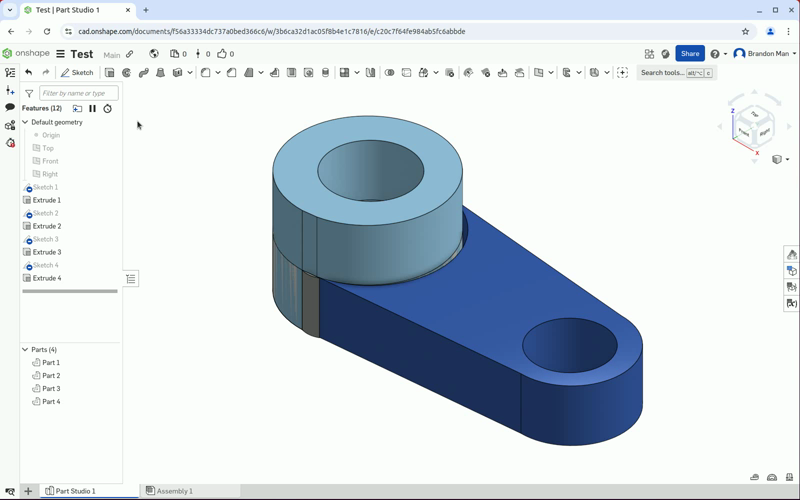
mouse_move(73, 189)
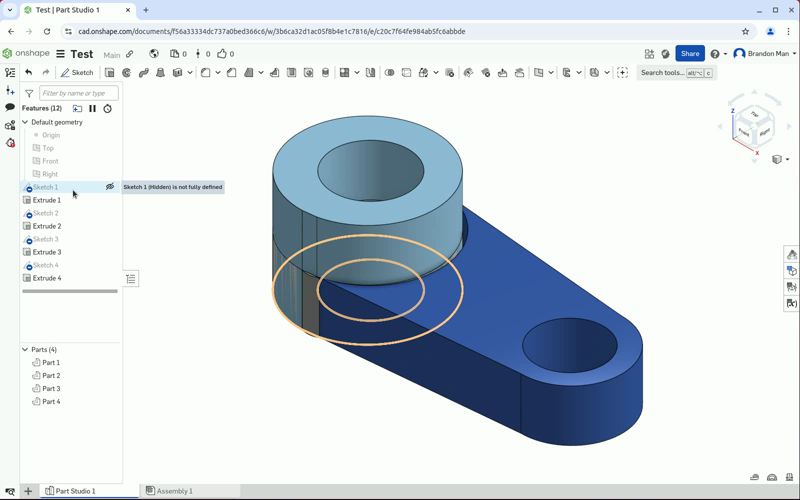
click(73, 189)